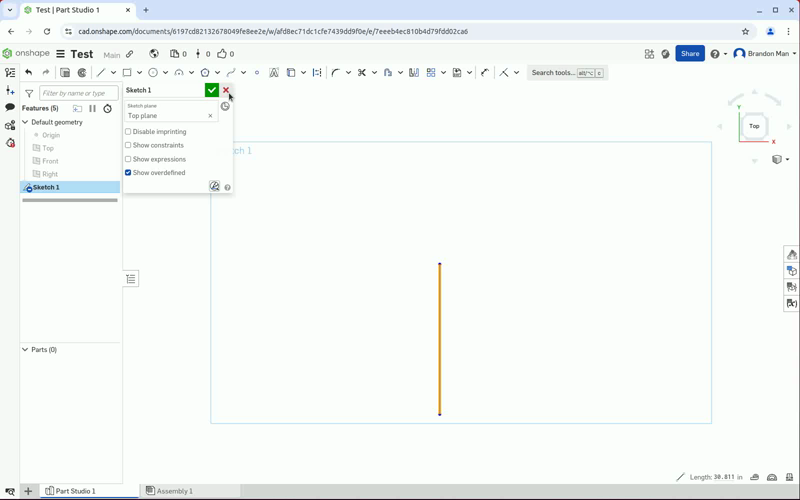
key(shift+h)
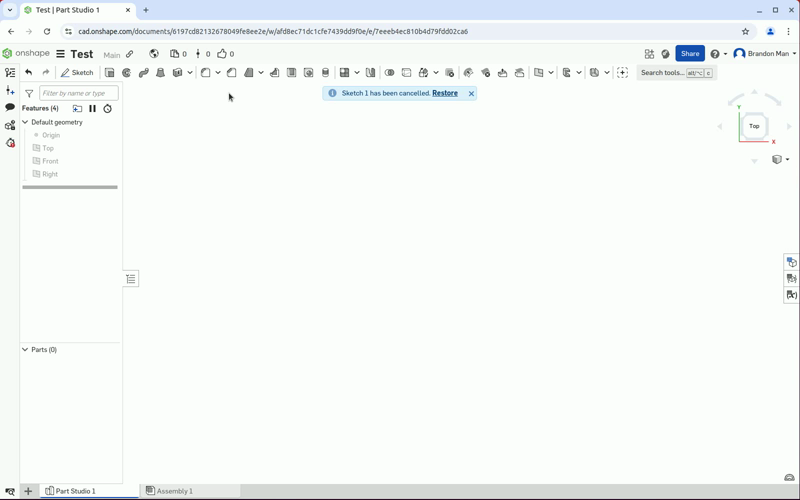
mouse_move(73, 352)
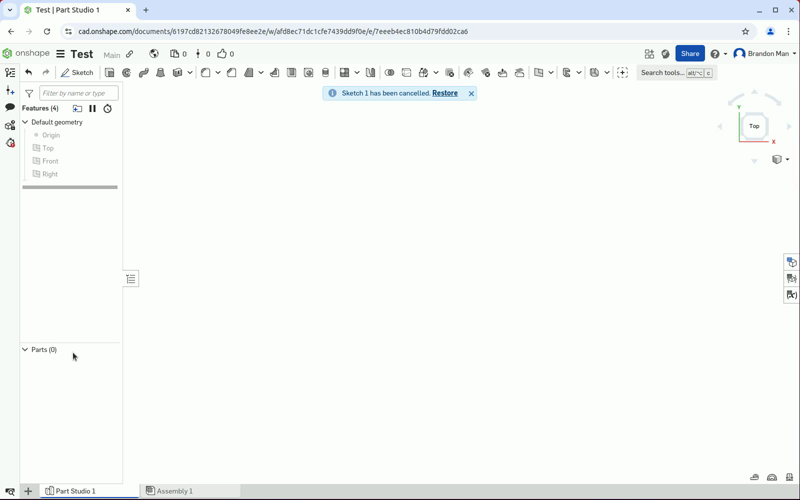
key(y)
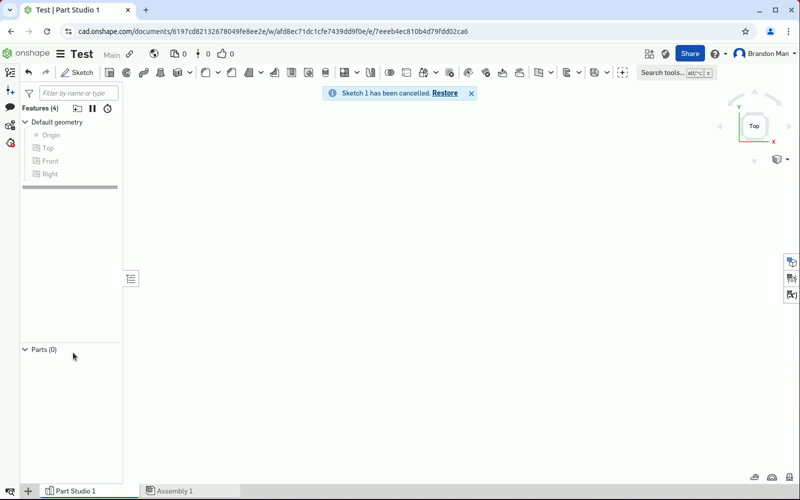
key(shift+p)
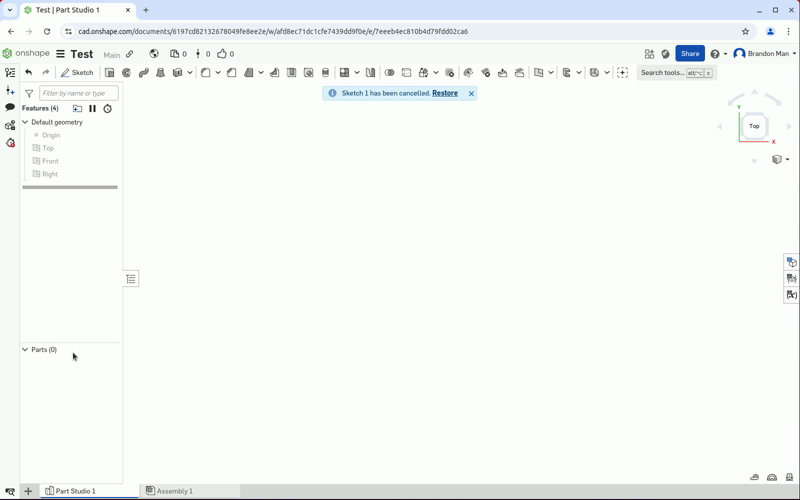
key(space)
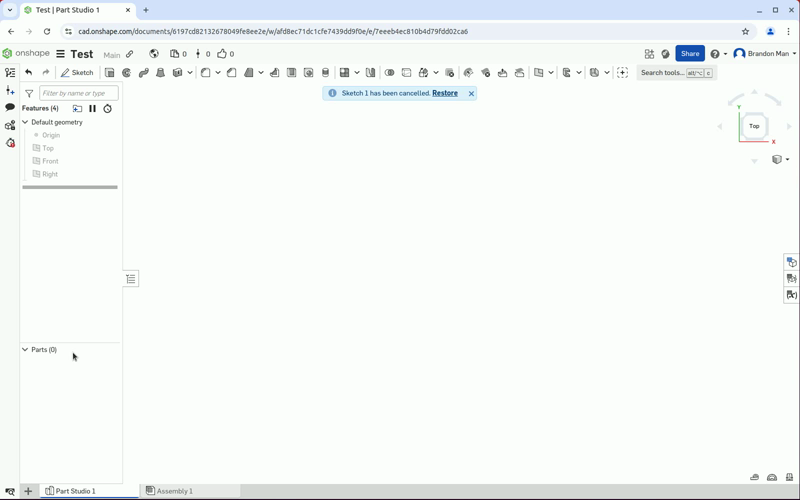
key_down(shift)
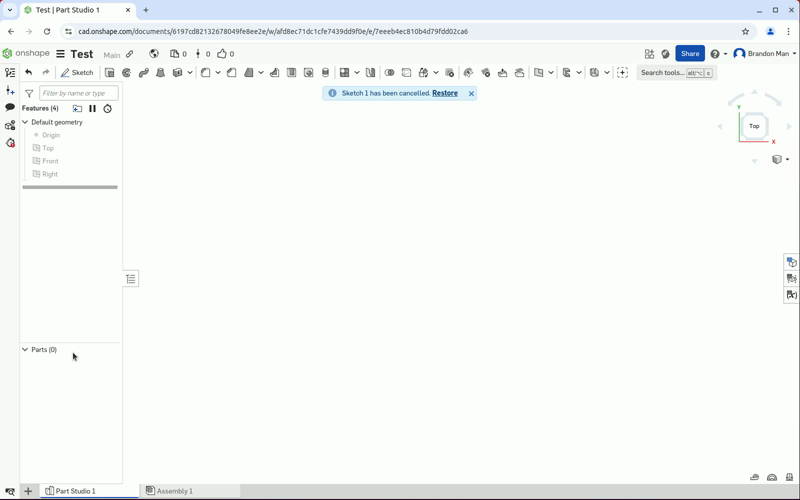
key(up)
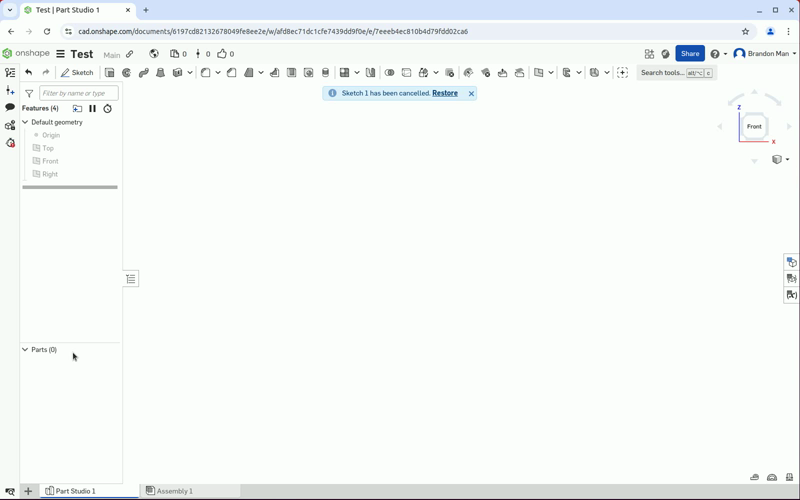
key_up(shift)
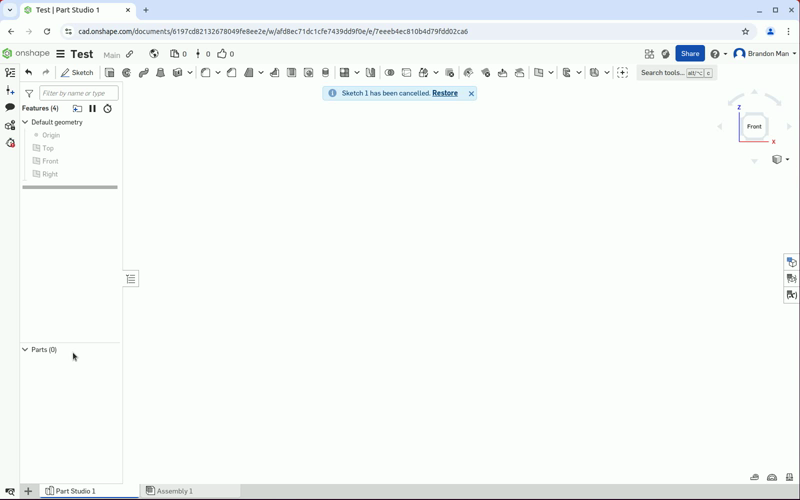
mouse_move(73, 352)
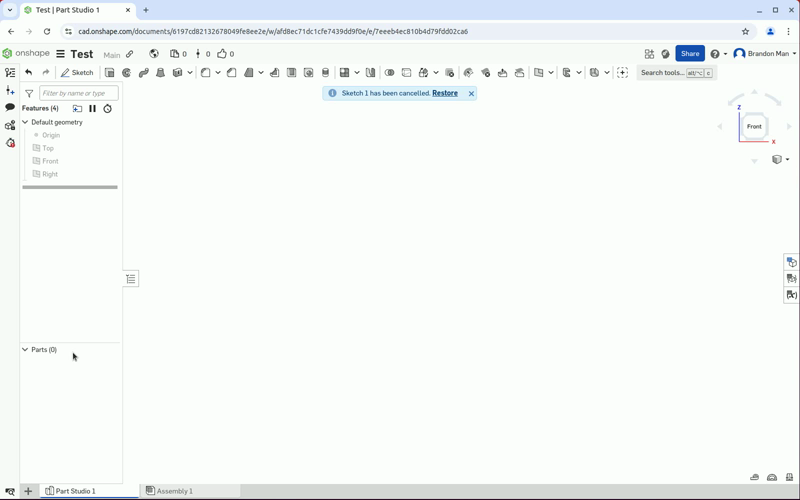
key(shift+y)
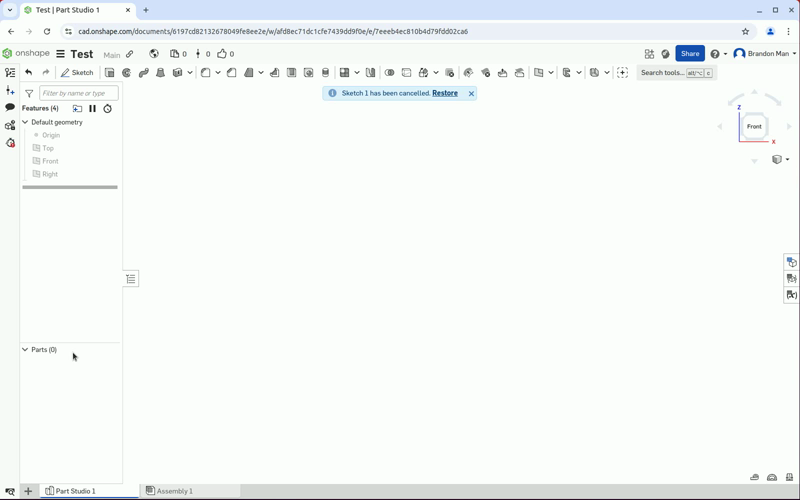
key(shift+s)
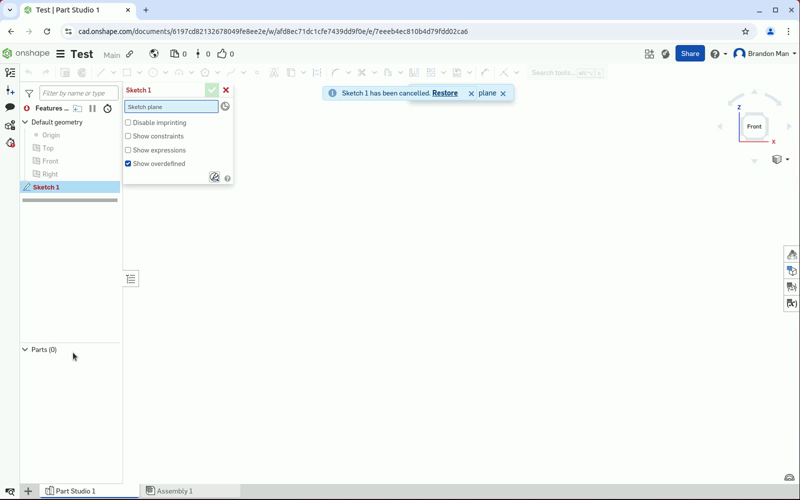
mouse_move(73, 163)
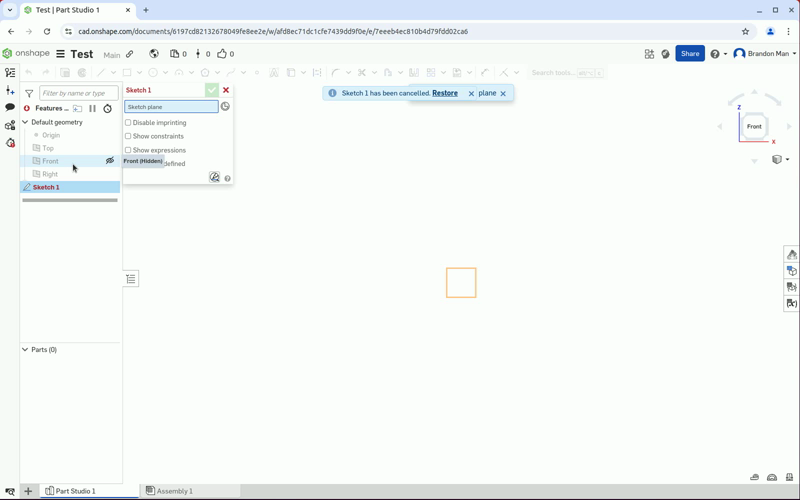
click(73, 163)
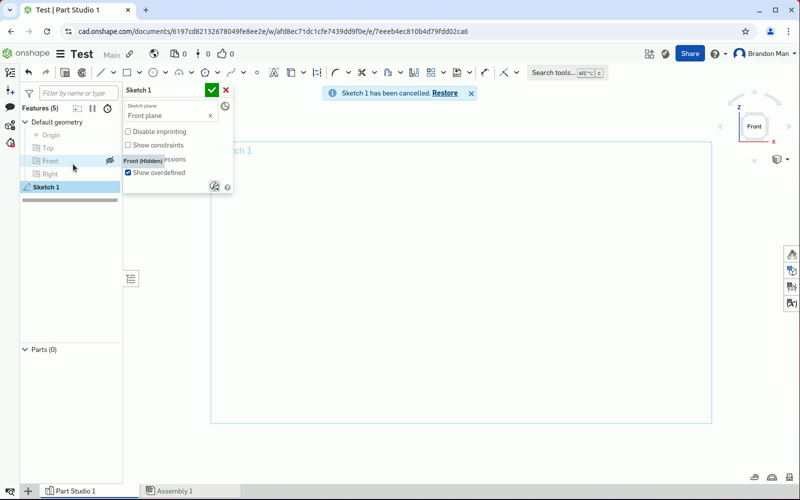
mouse_move(73, 352)
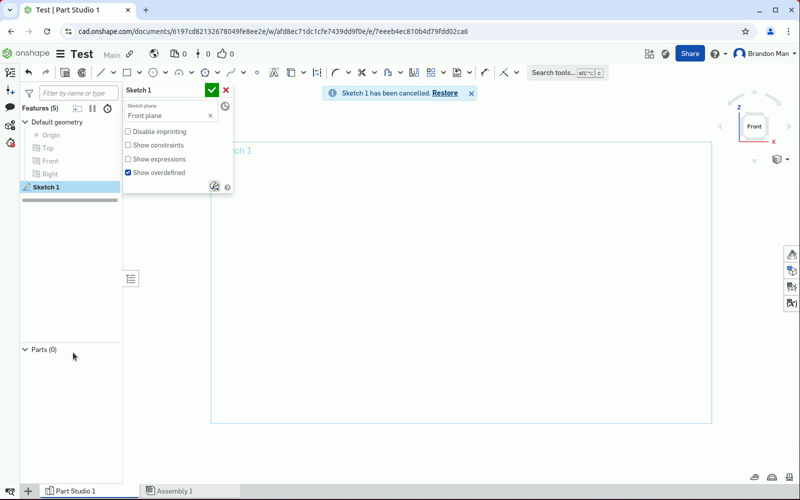
key(y)
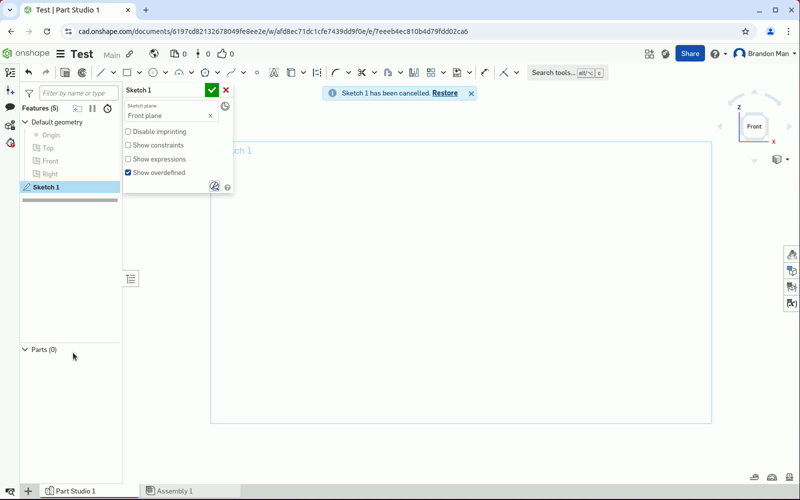
key(l)
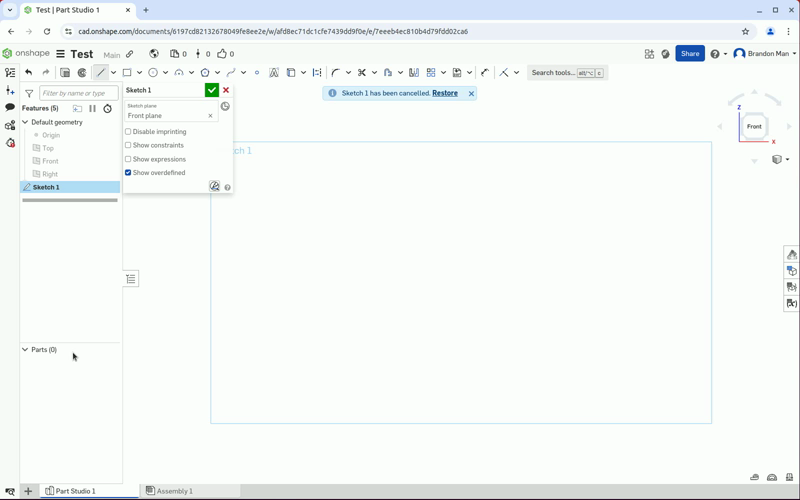
key_down(shift)
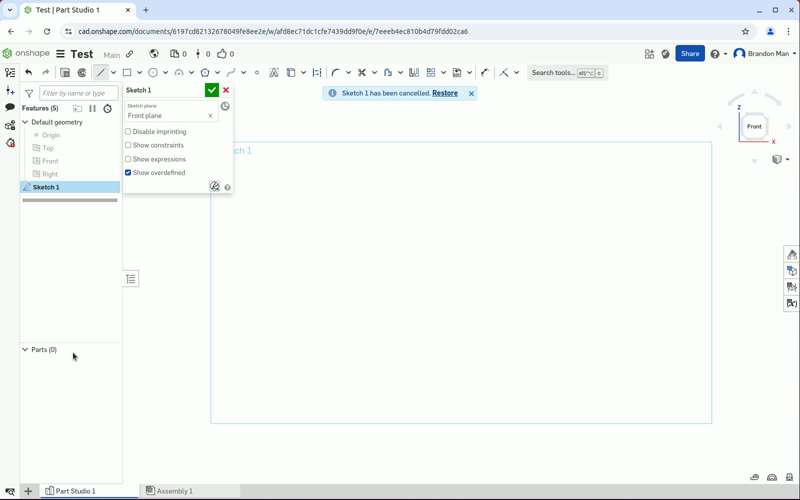
mouse_move(348, 282)
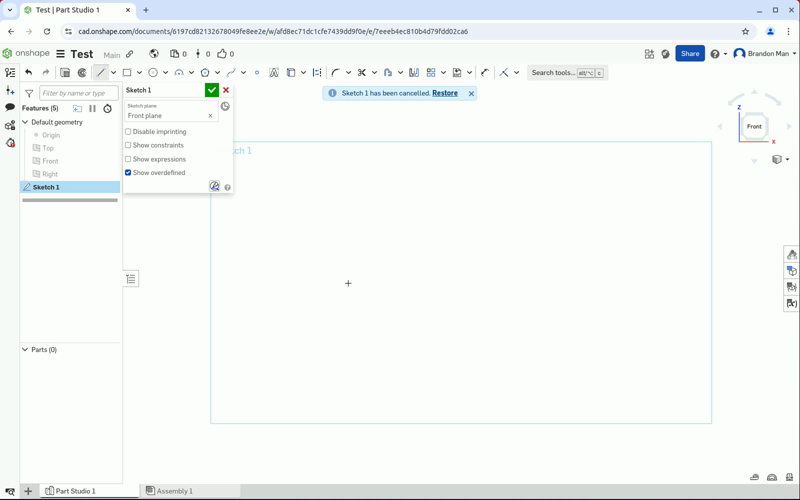
click(348, 282)
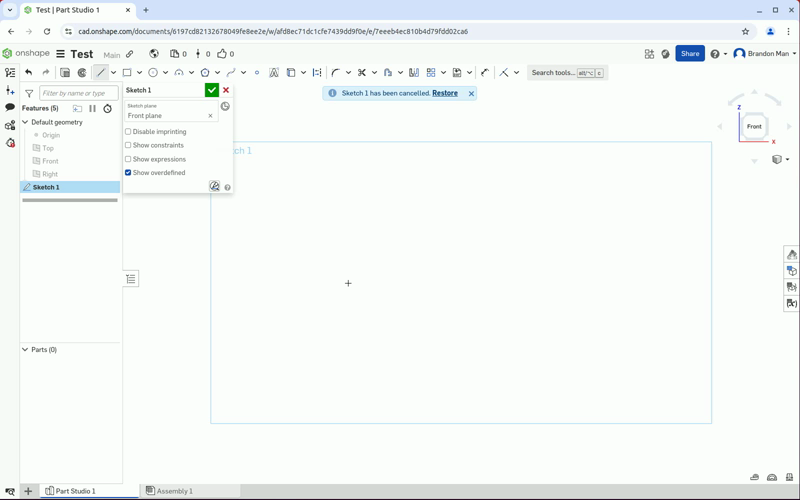
key_up(shift)
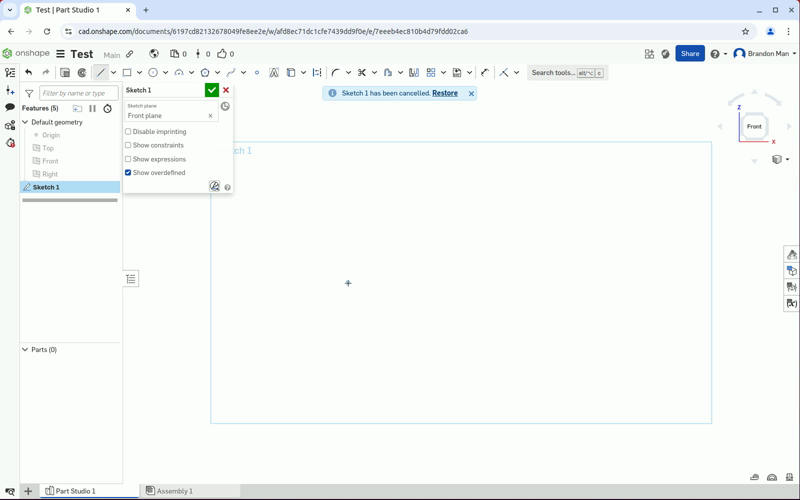
key_down(shift)
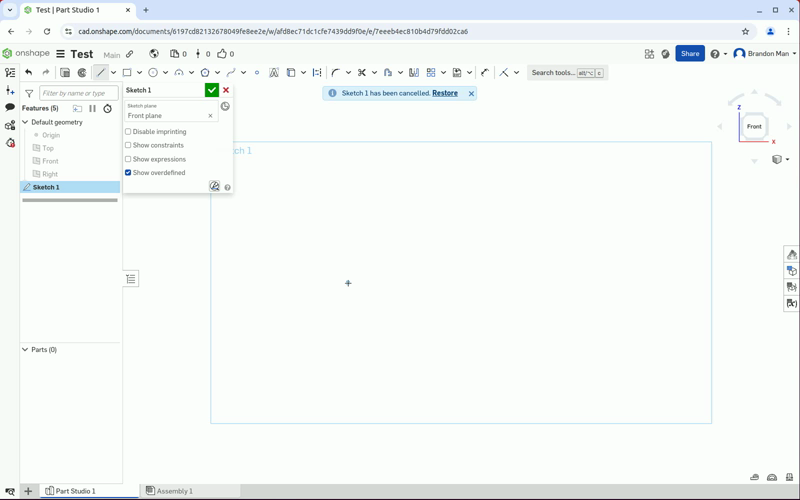
mouse_move(461, 282)
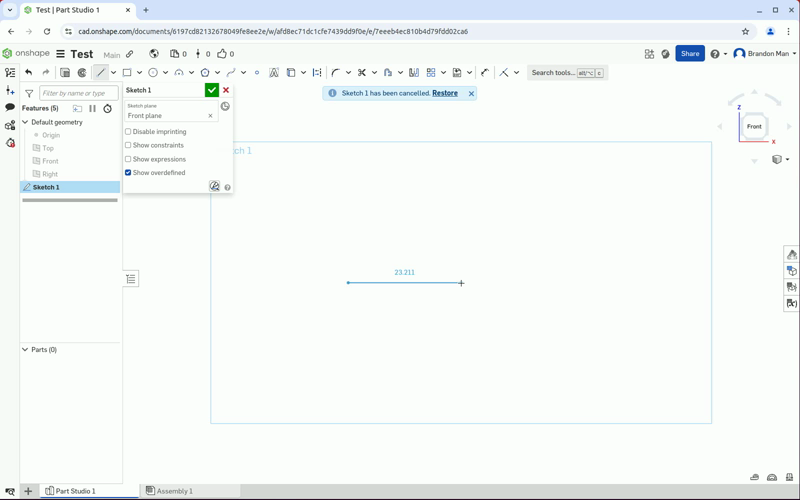
click(461, 282)
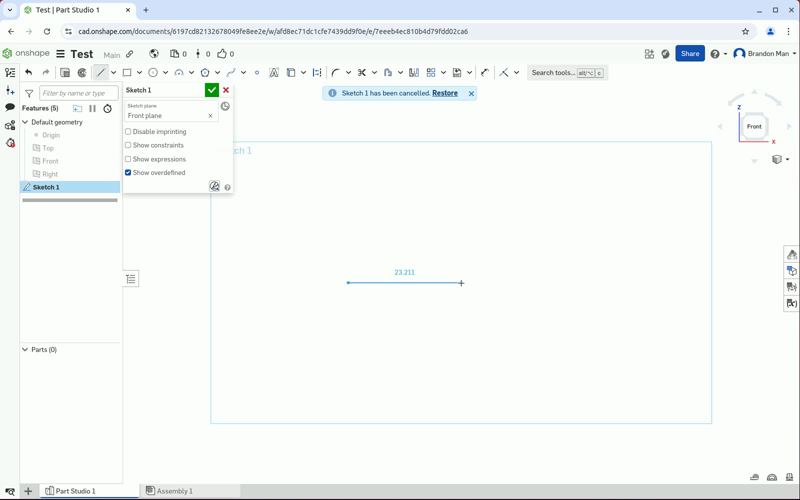
key_up(shift)
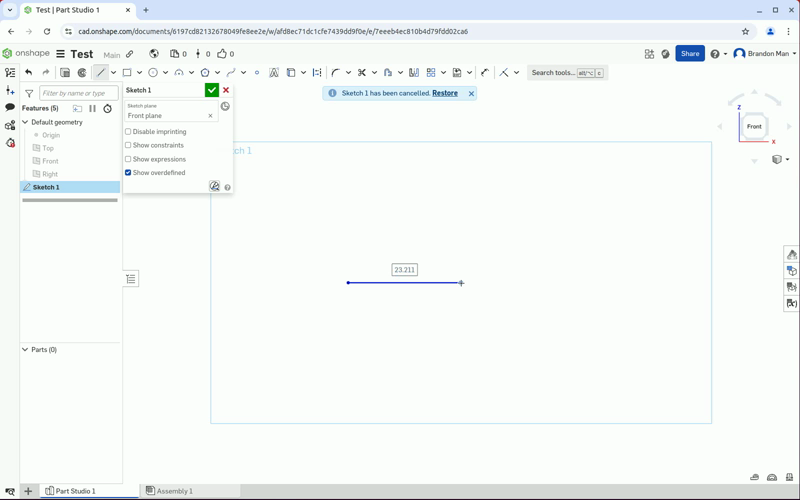
key_down(shift)
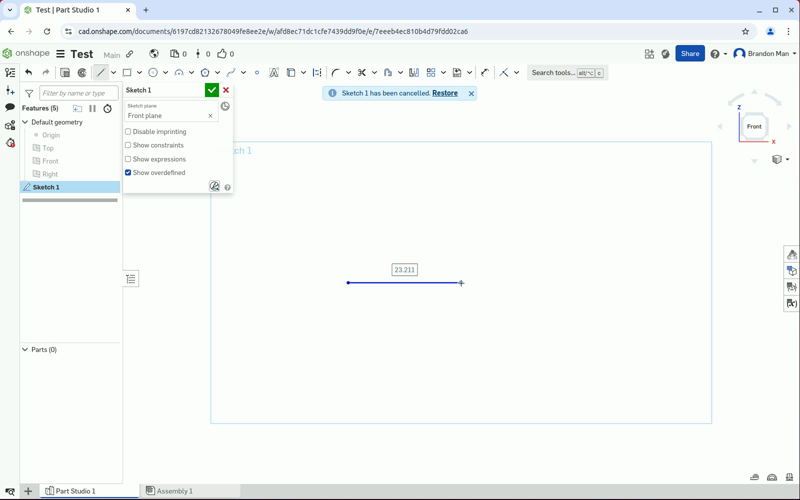
mouse_move(572, 282)
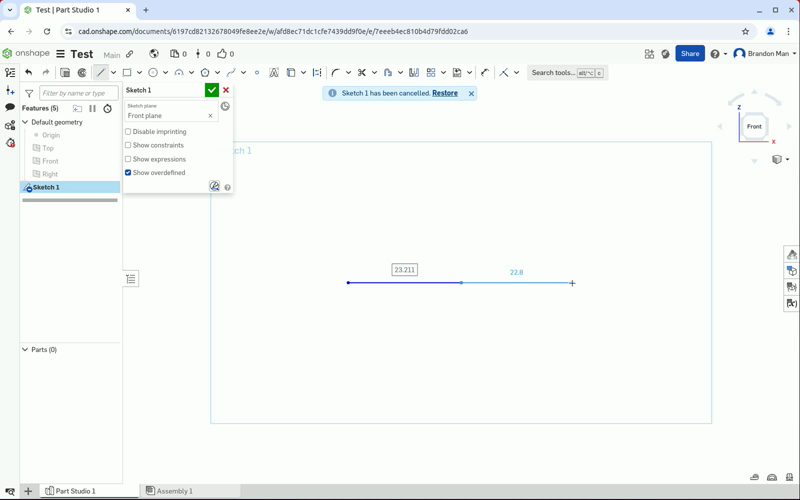
click(572, 282)
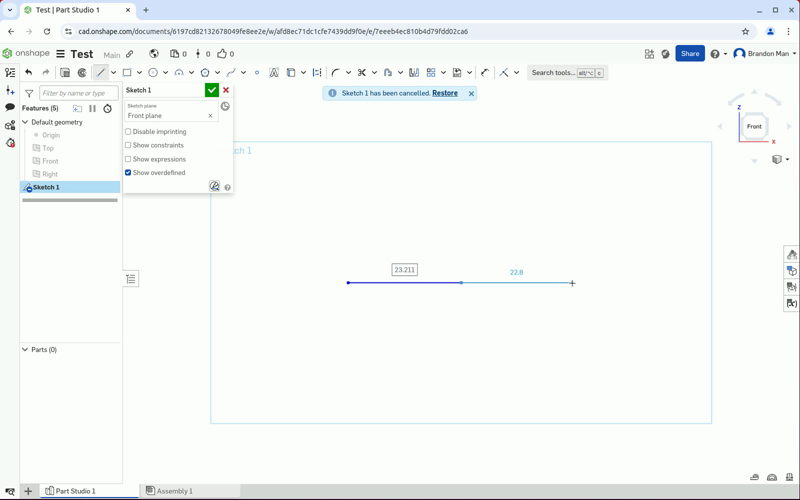
key_up(shift)
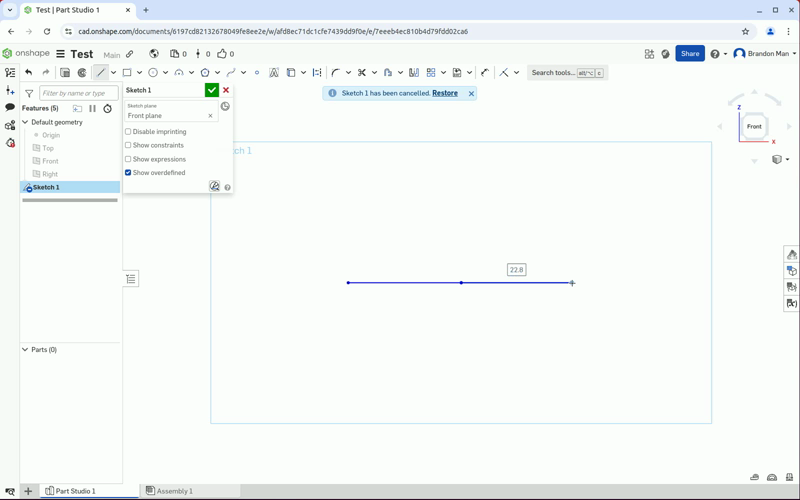
key_down(shift)
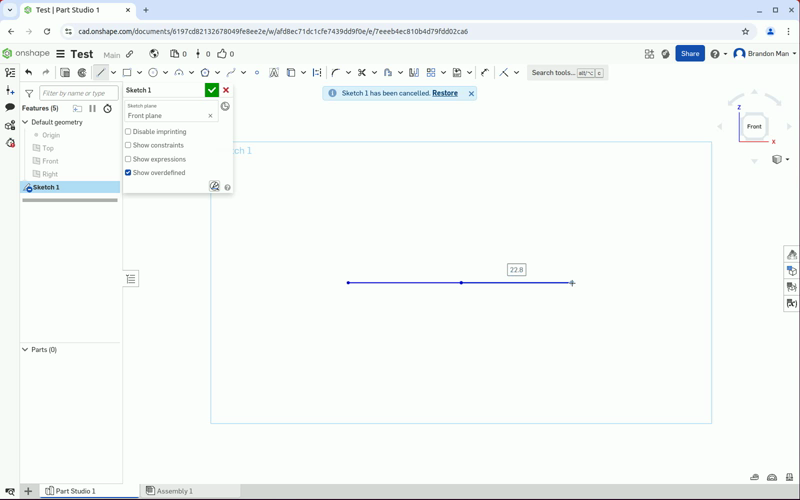
mouse_move(589, 282)
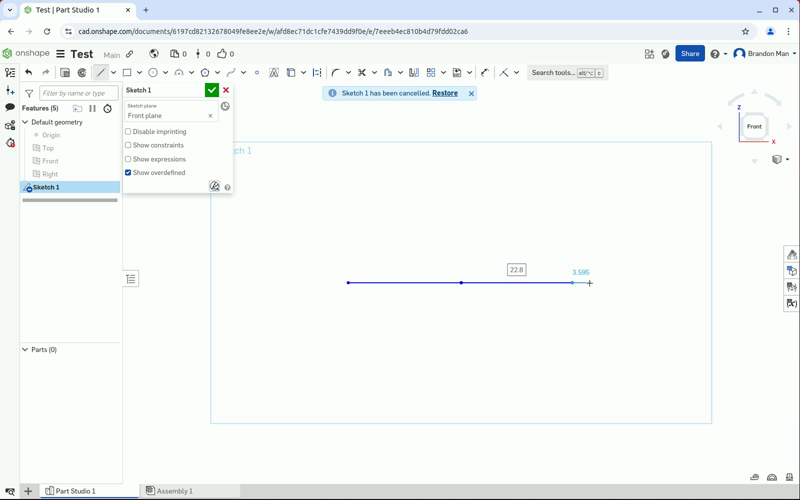
mouse_move(572, 259)
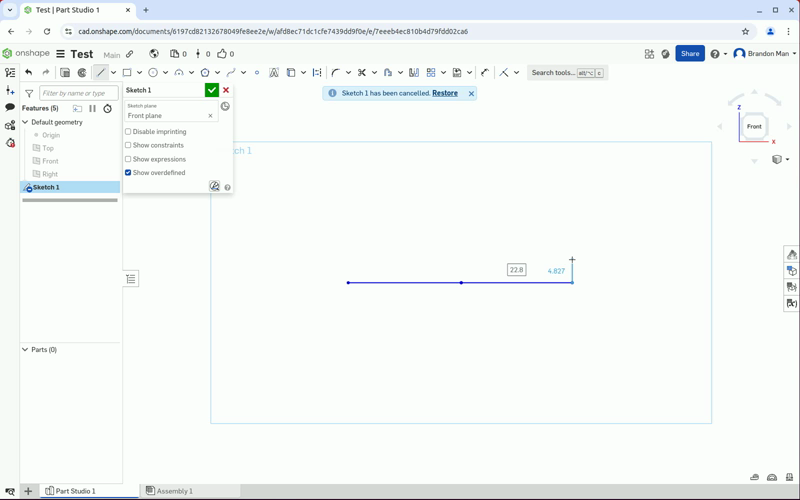
click(572, 259)
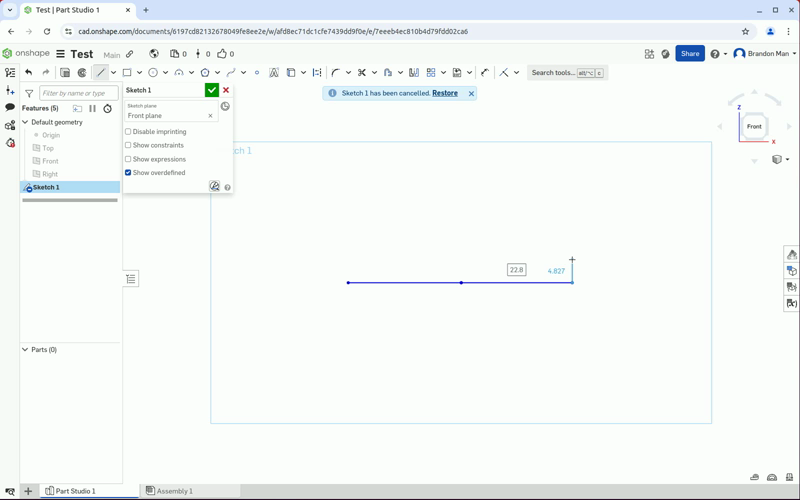
key_up(shift)
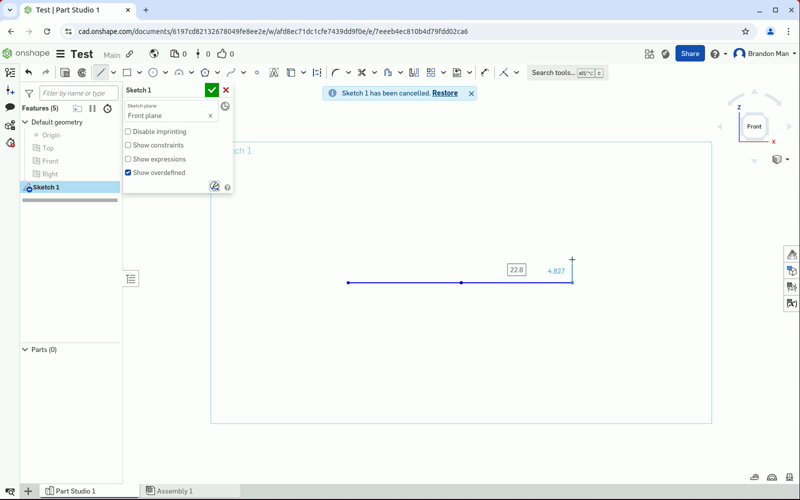
key_down(shift)
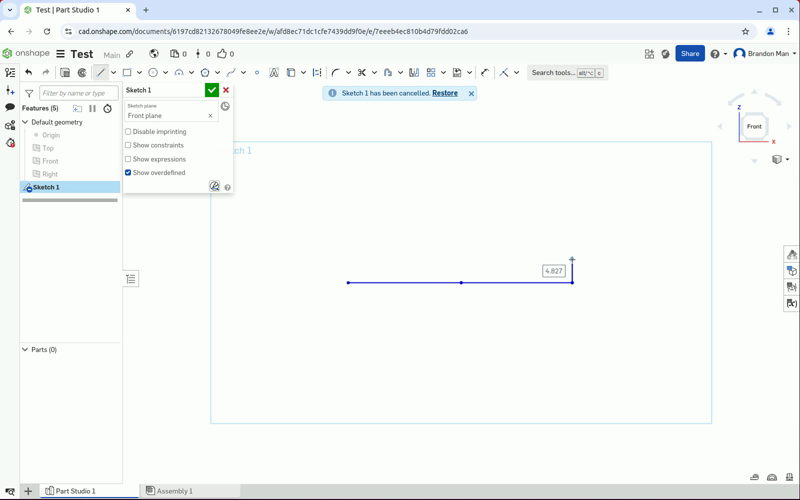
mouse_move(589, 259)
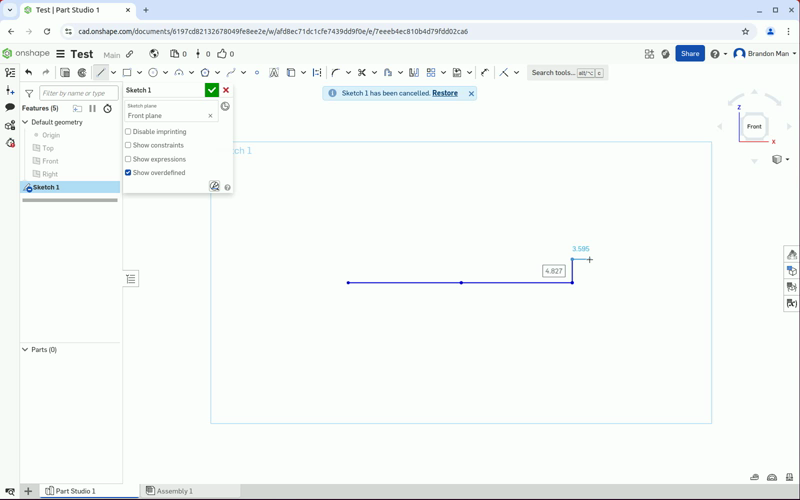
mouse_move(520, 259)
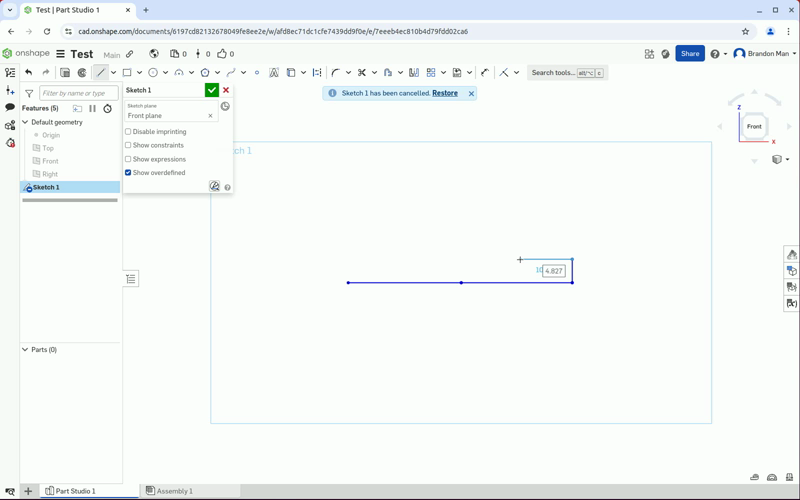
click(520, 259)
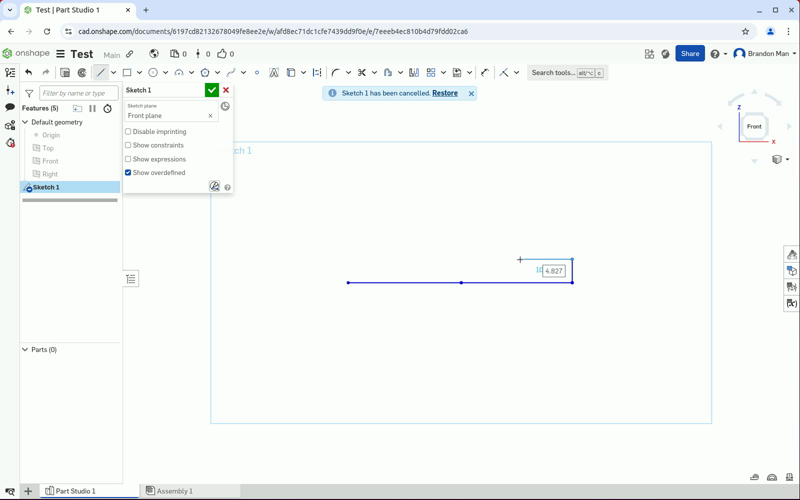
key_up(shift)
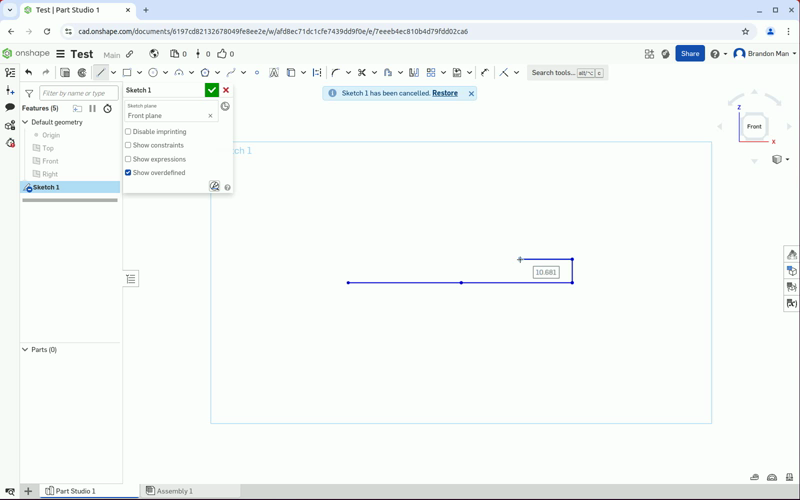
key_down(shift)
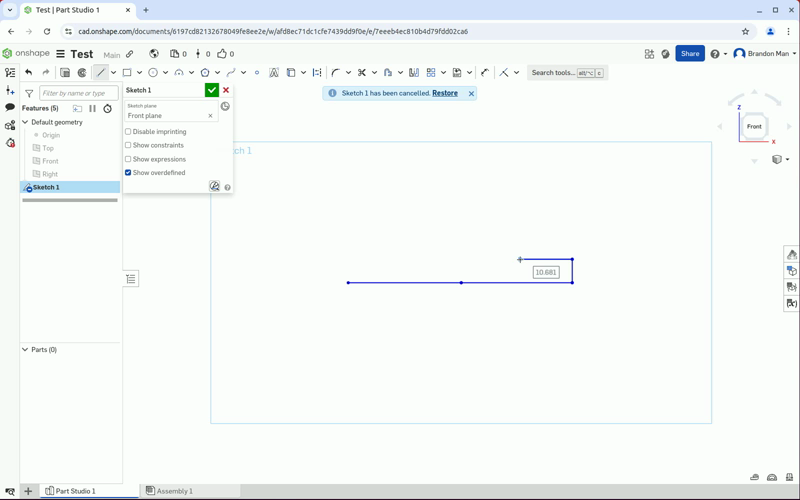
mouse_move(520, 193)
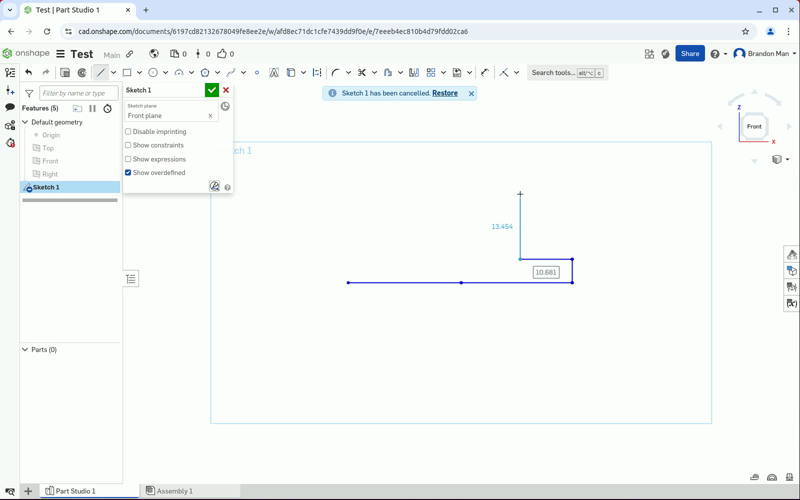
click(520, 193)
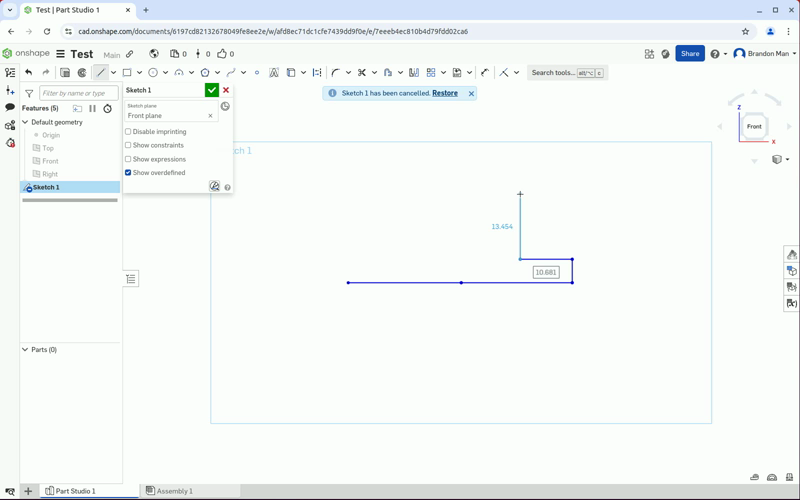
key_up(shift)
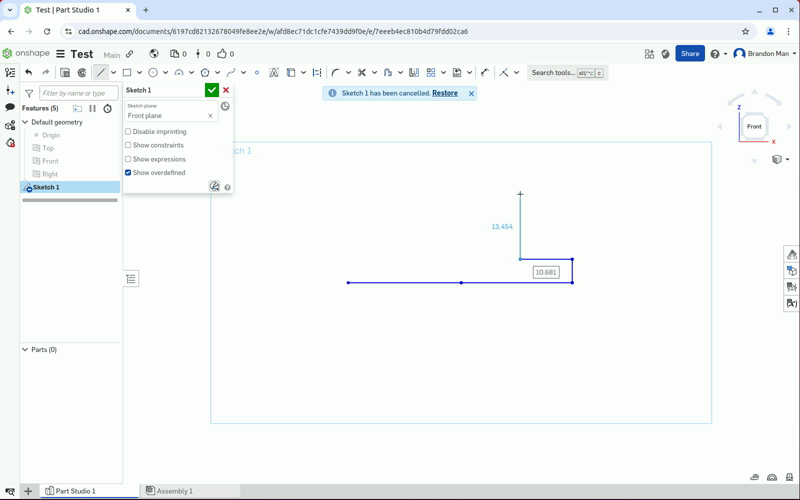
key_down(shift)
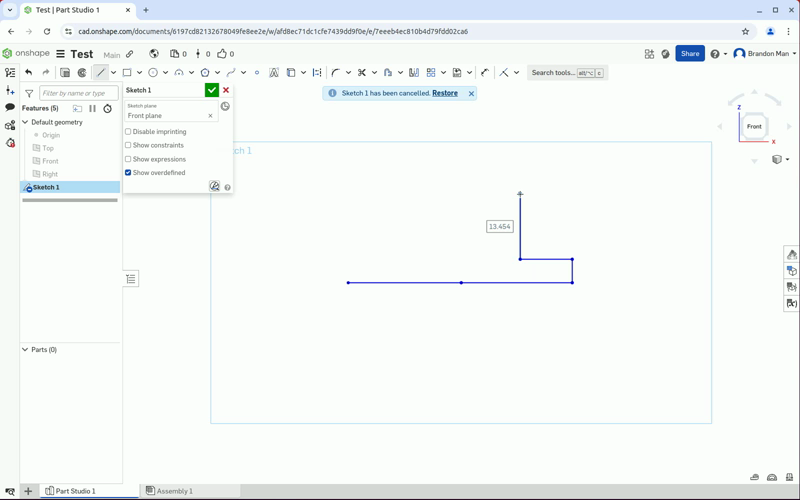
mouse_move(550, 193)
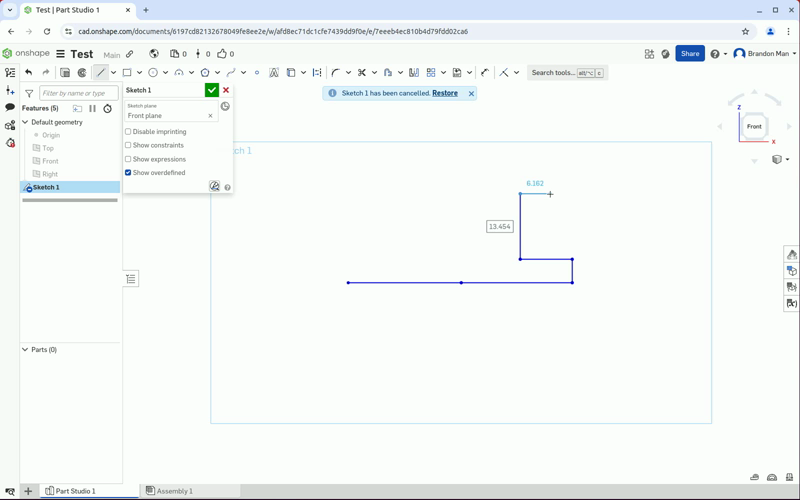
mouse_move(499, 193)
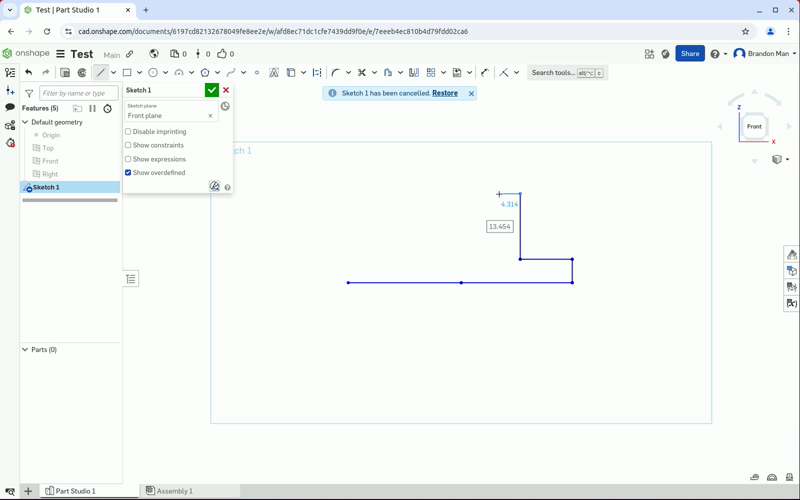
click(499, 193)
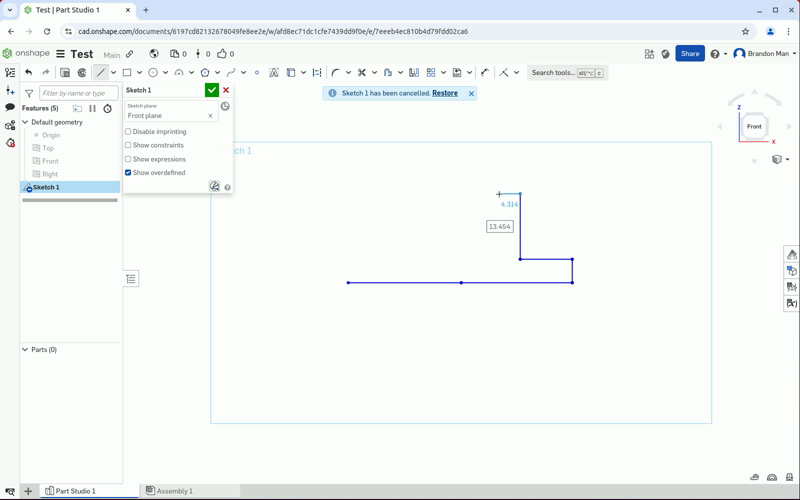
key_up(shift)
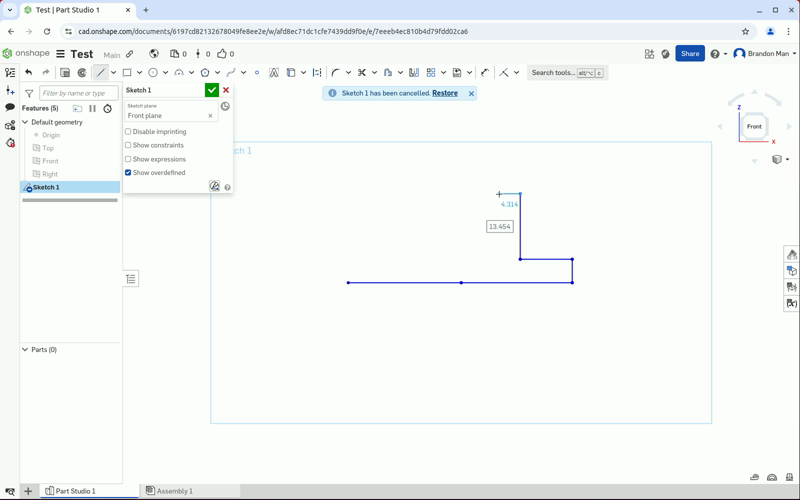
key(esc)
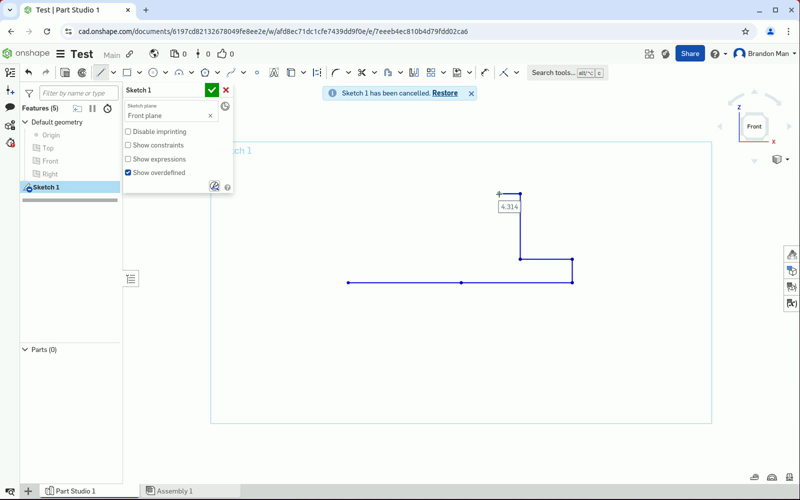
key(a)
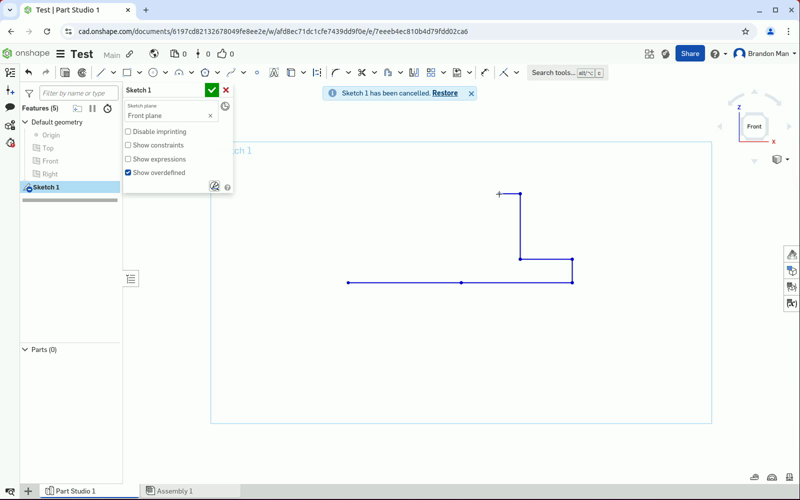
mouse_move(499, 193)
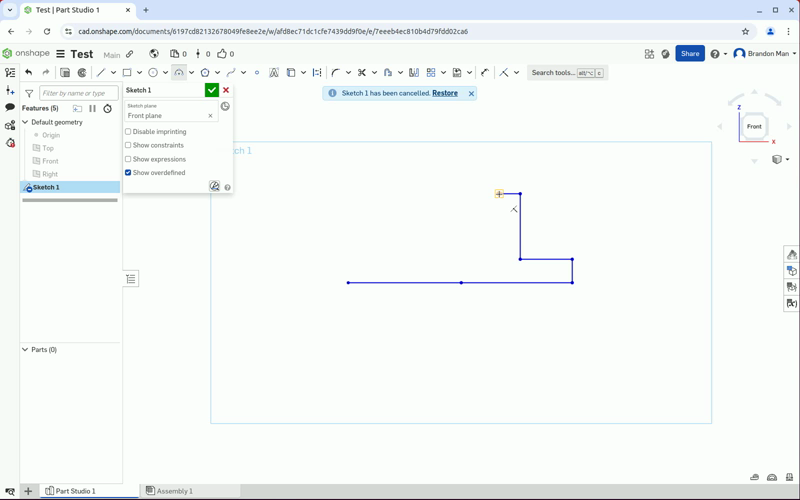
click(499, 193)
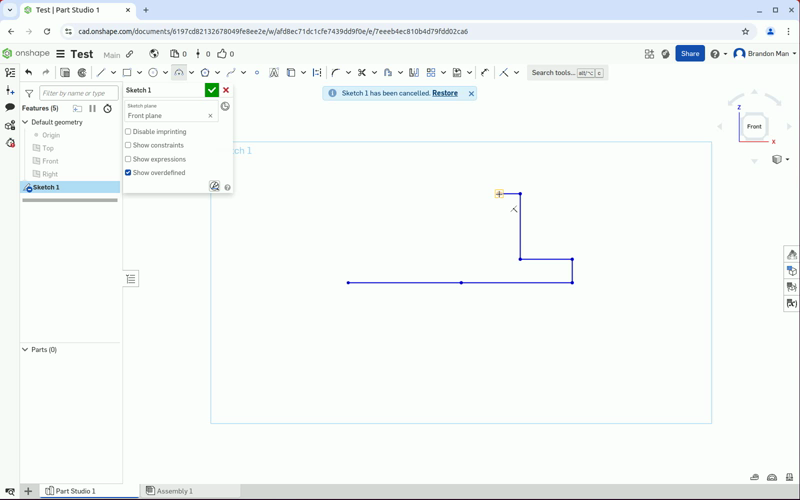
key_down(shift)
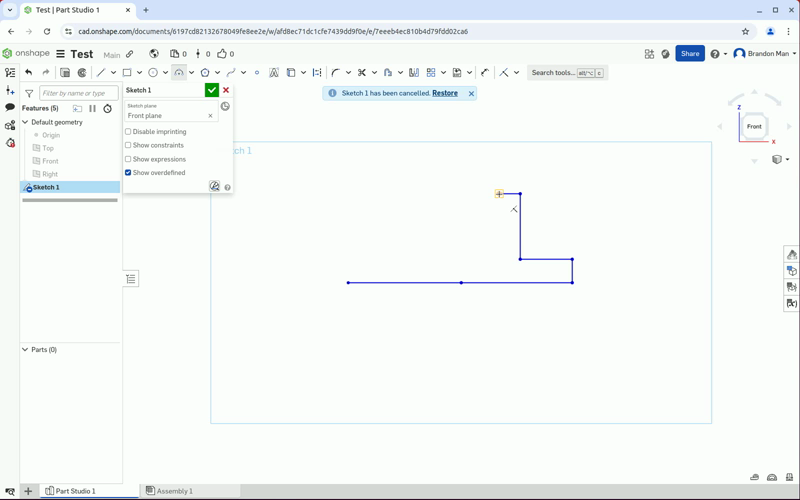
mouse_move(421, 193)
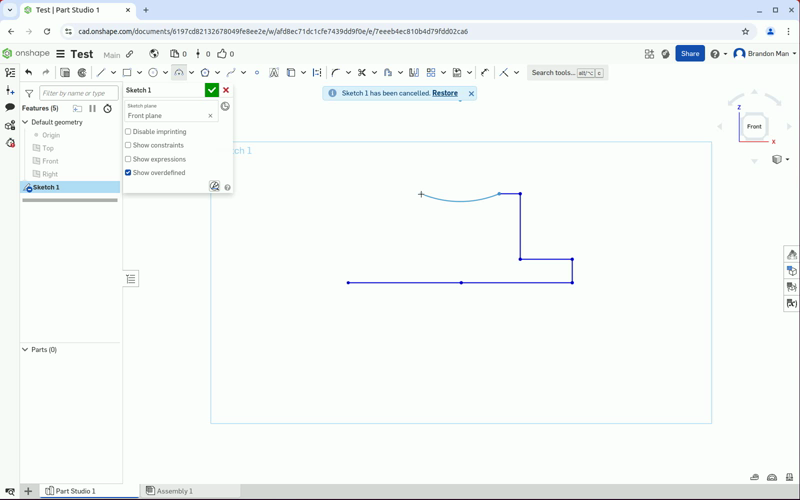
click(421, 193)
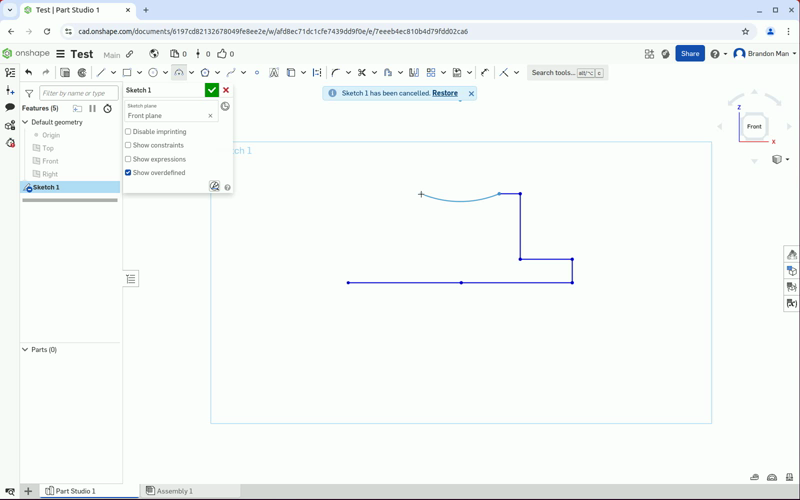
mouse_move(460, 232)
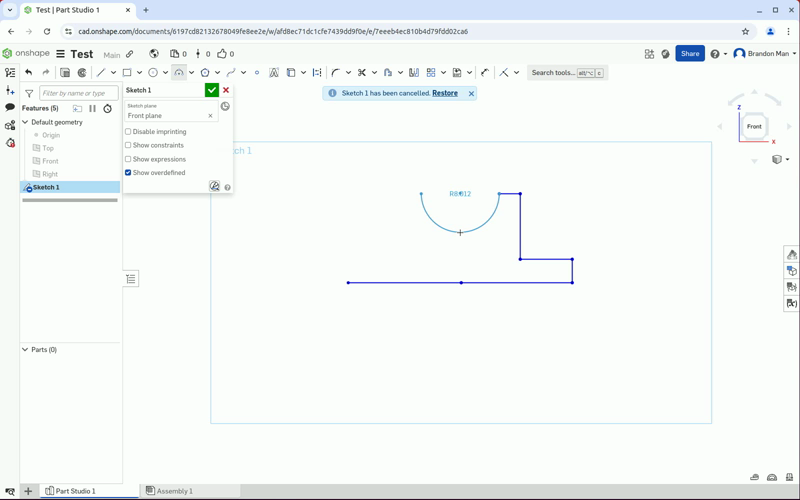
click(460, 232)
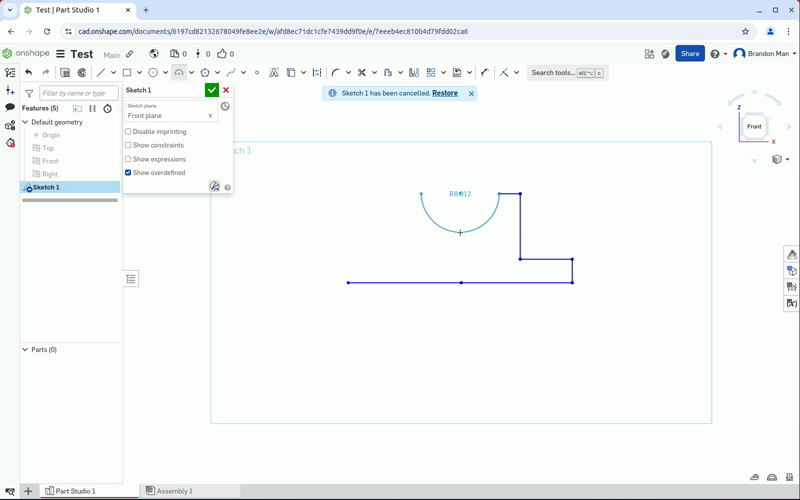
key_up(shift)
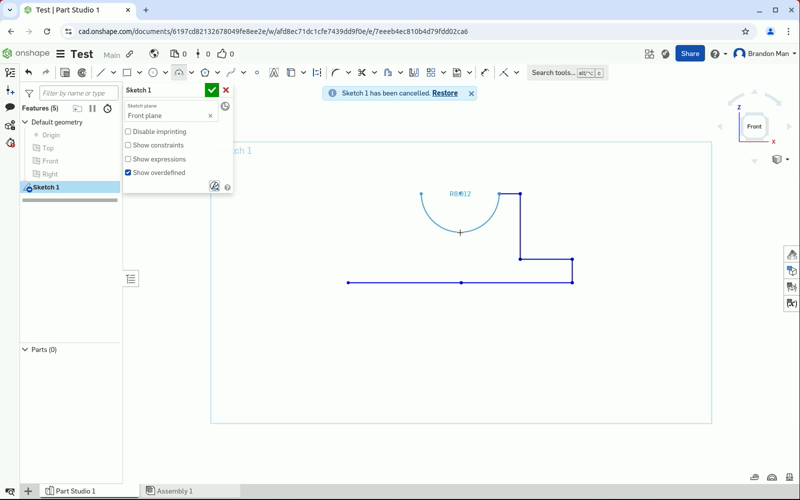
key(esc)
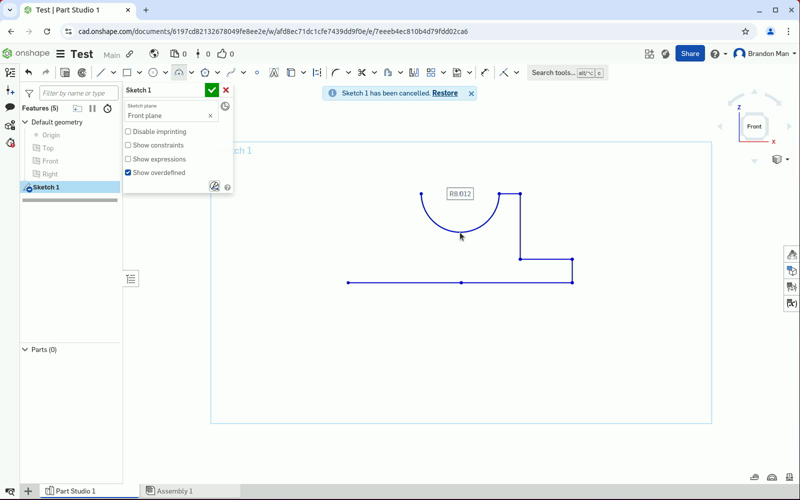
key(l)
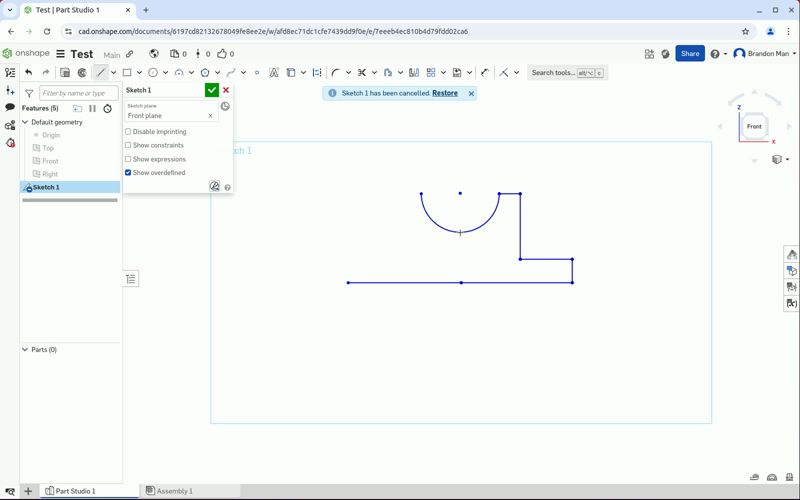
mouse_move(421, 193)
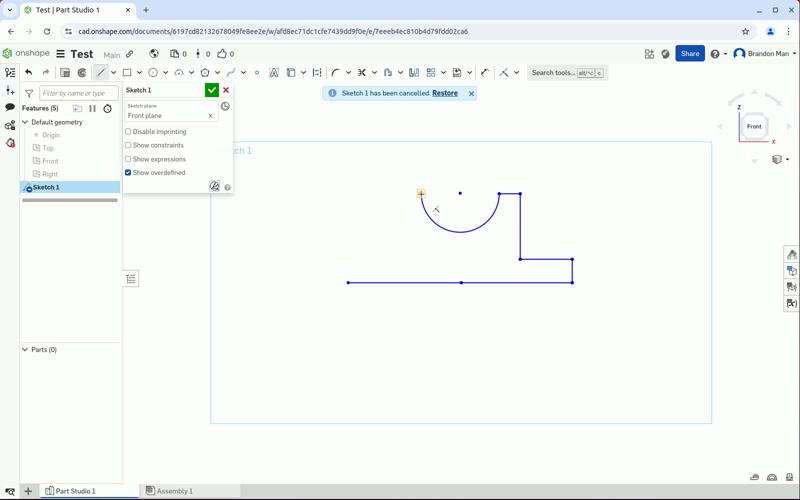
click(421, 193)
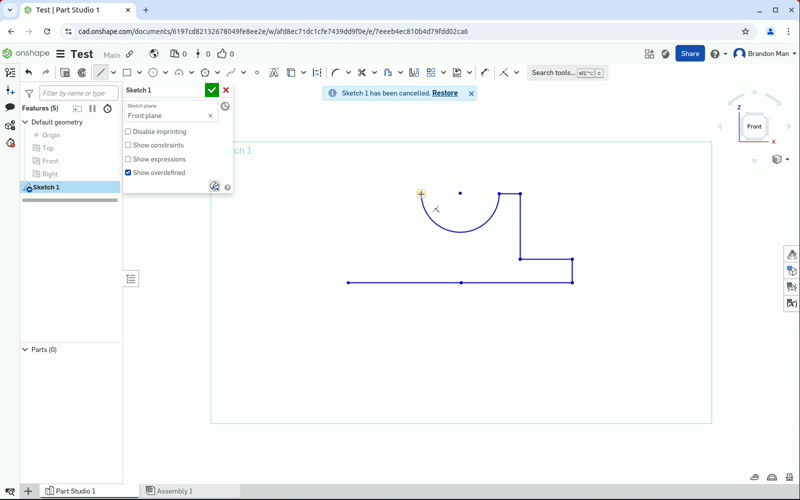
key_down(shift)
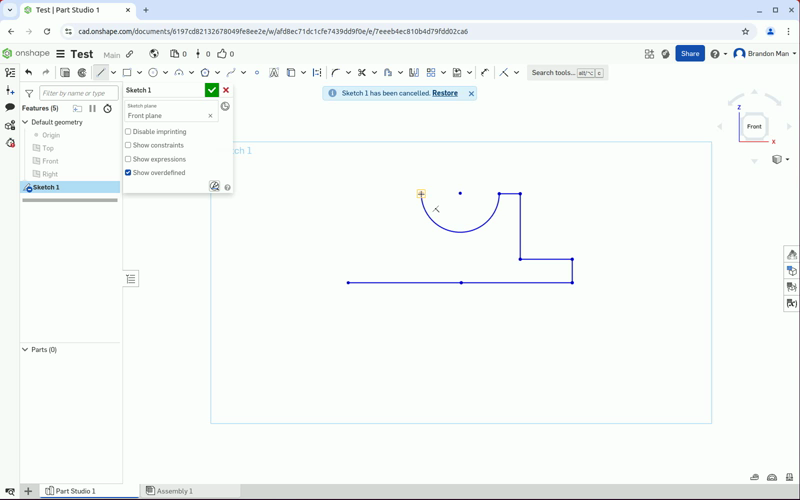
mouse_move(451, 193)
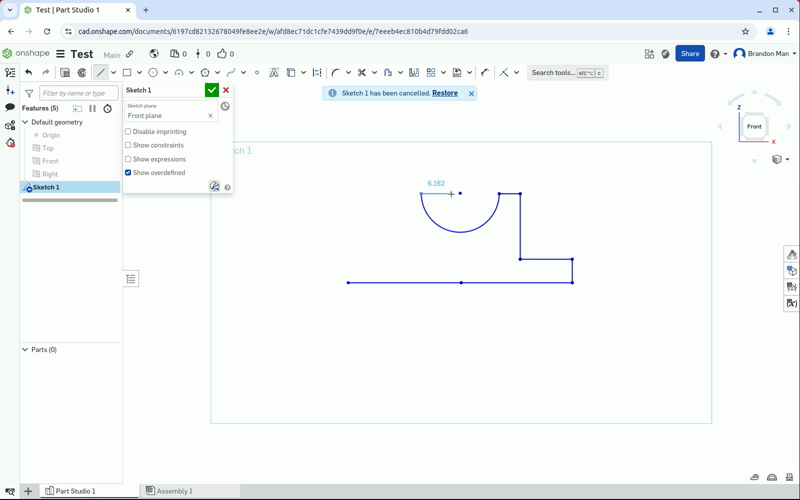
mouse_move(400, 193)
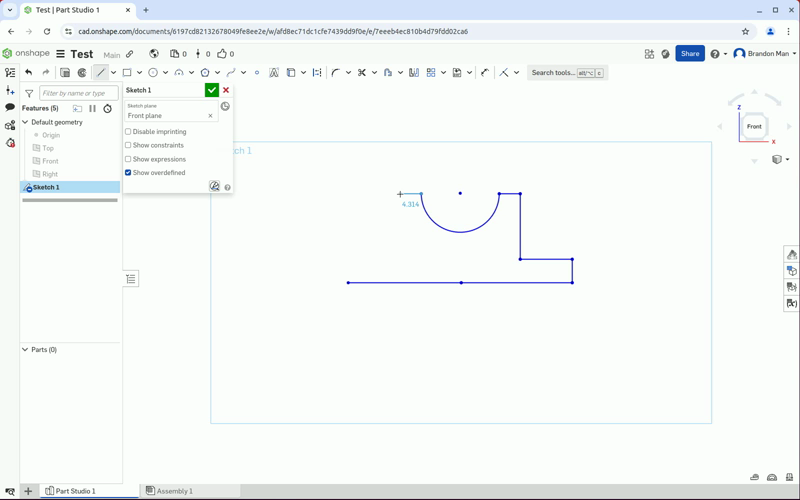
click(400, 193)
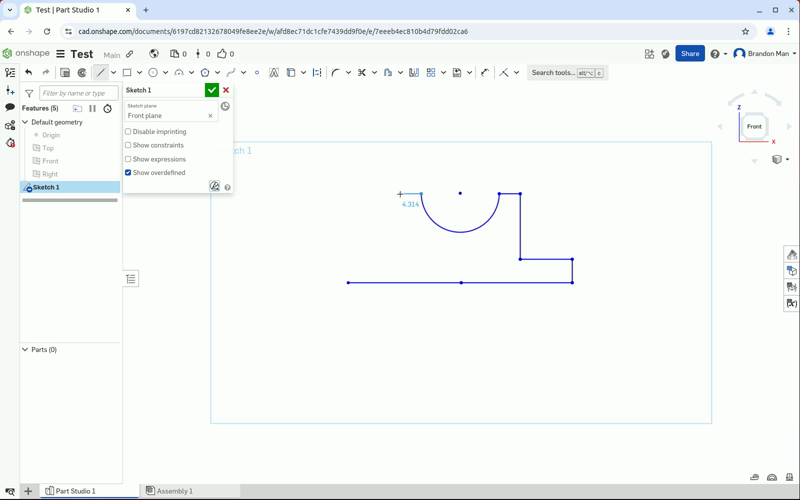
key_up(shift)
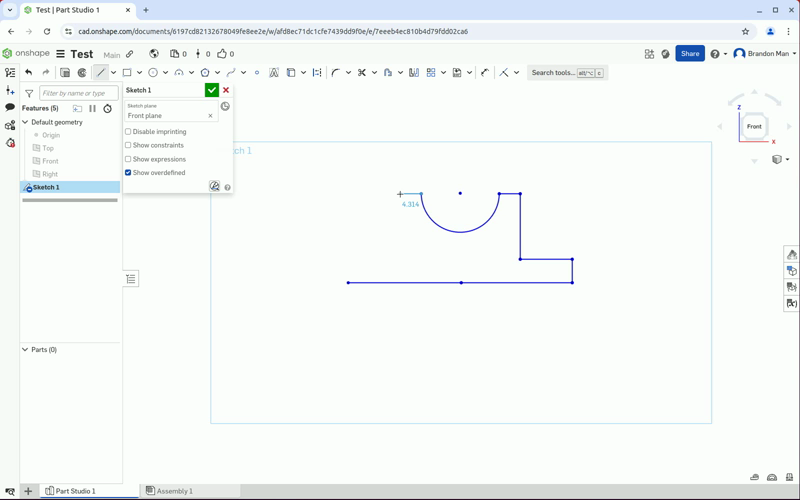
key_down(shift)
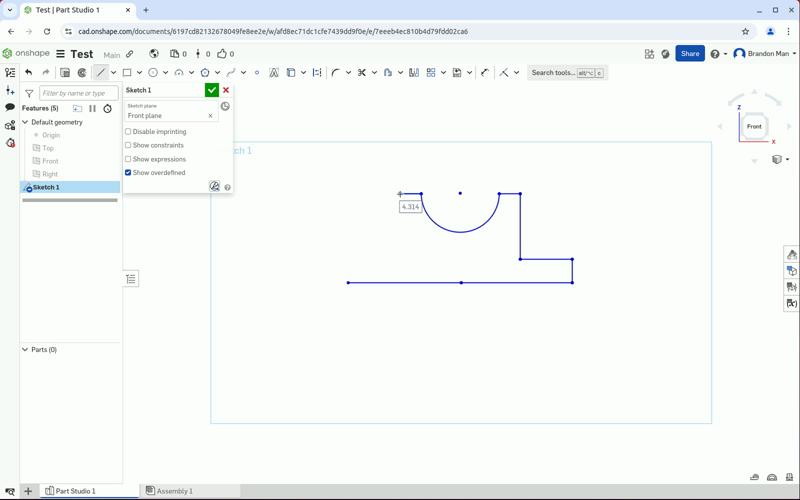
mouse_move(400, 257)
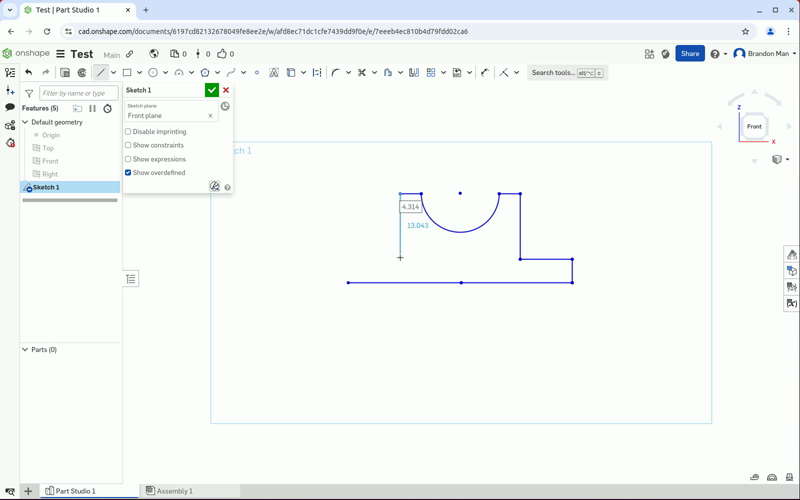
click(400, 257)
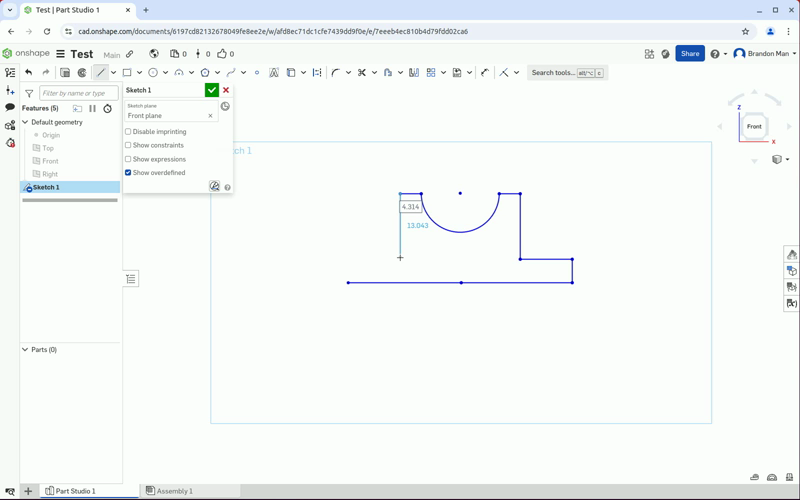
key_up(shift)
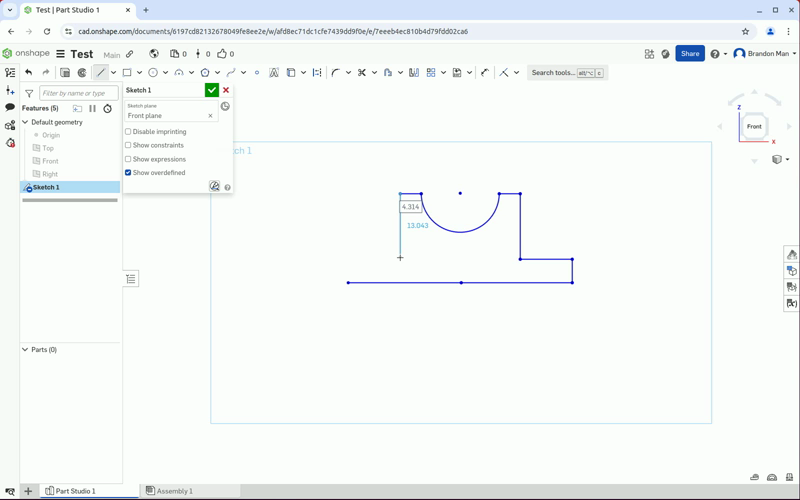
key_down(shift)
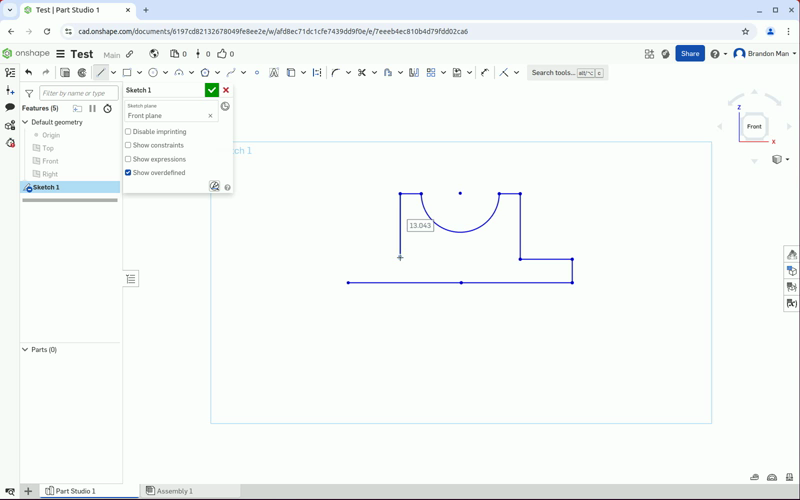
mouse_move(430, 257)
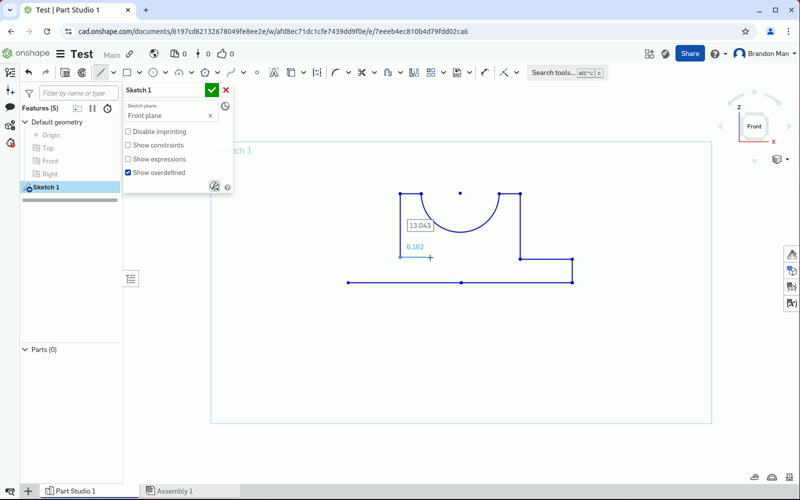
mouse_move(348, 257)
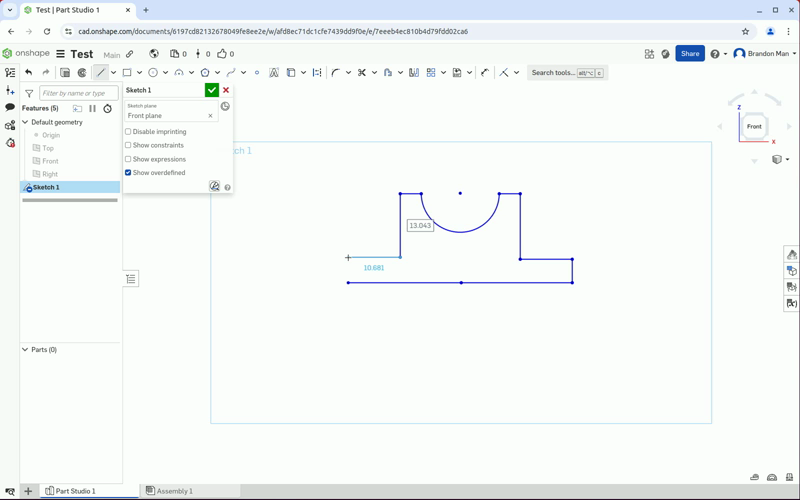
click(348, 257)
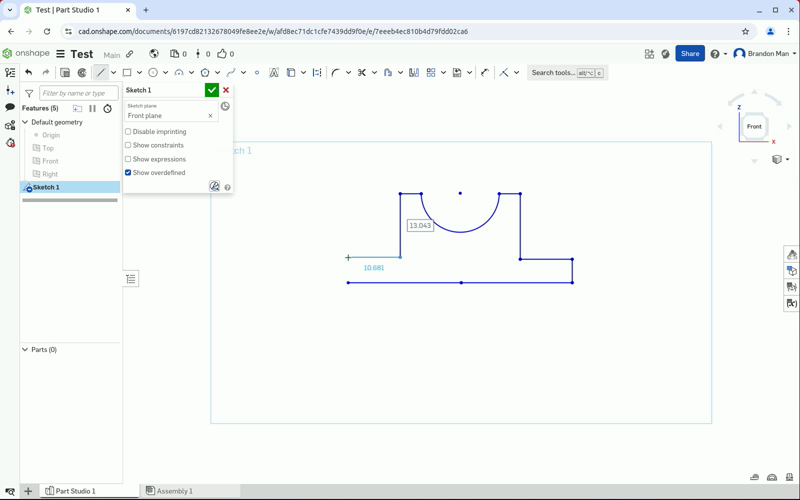
key_up(shift)
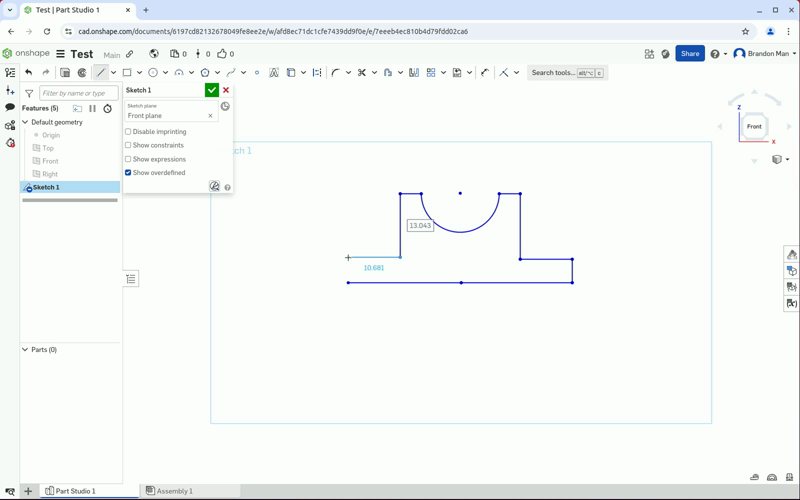
mouse_move(378, 257)
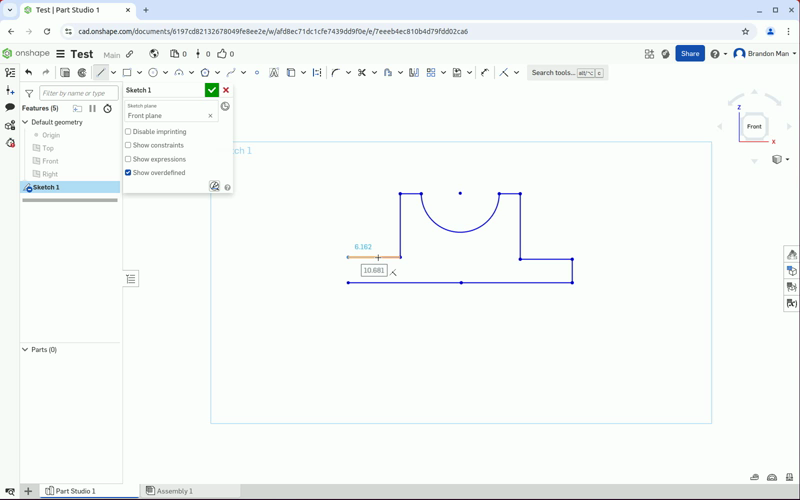
key_down(shift)
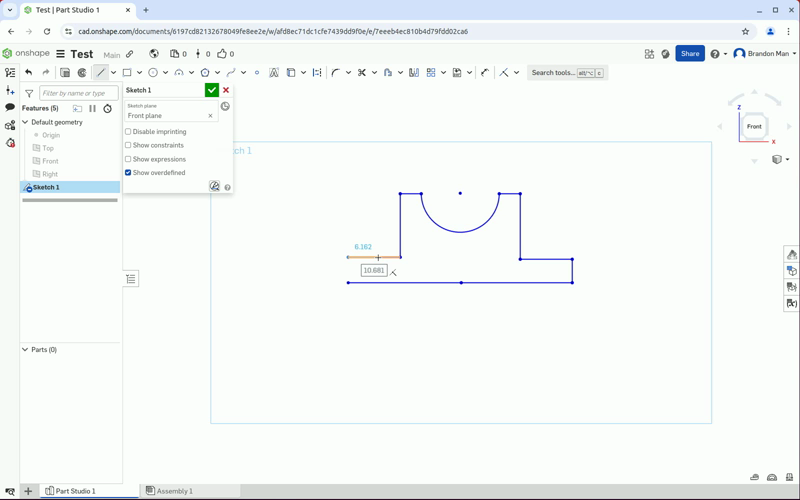
mouse_move(348, 282)
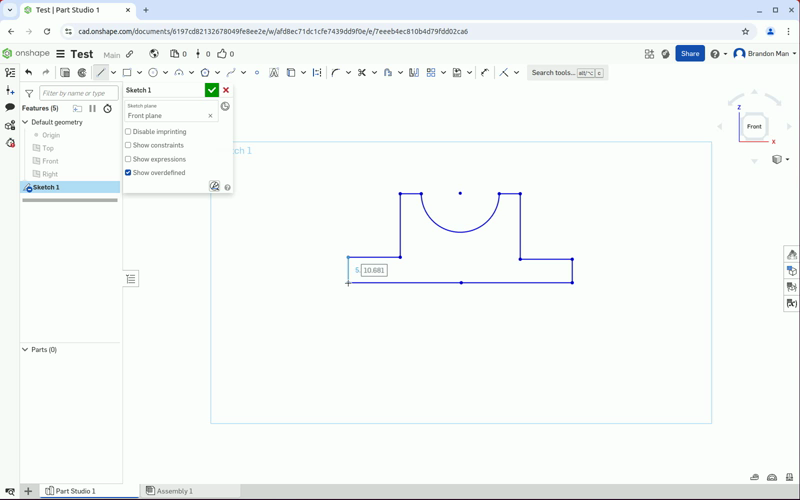
key_up(shift)
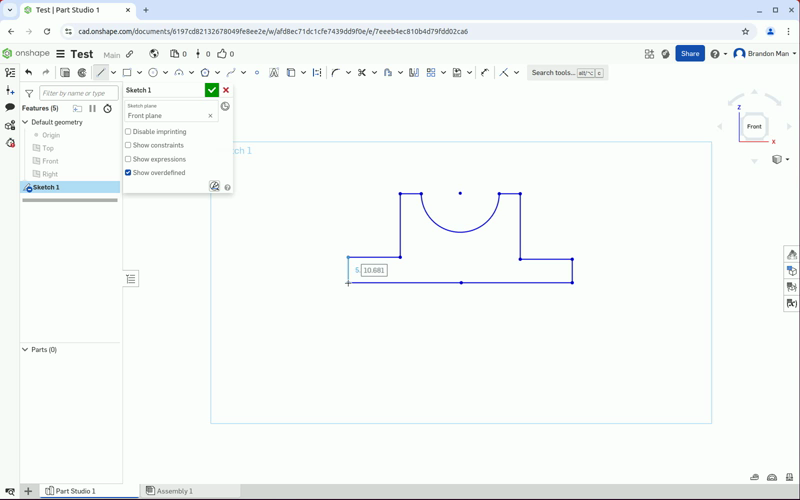
click(348, 282)
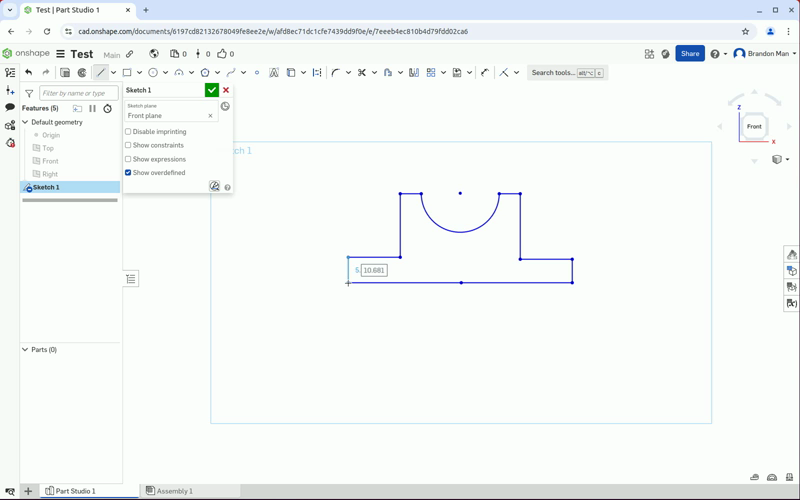
key(esc)
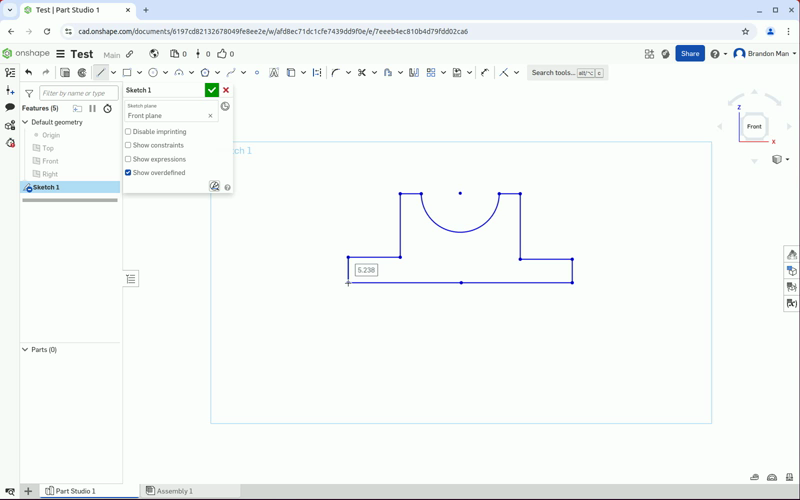
mouse_move(432, 221)
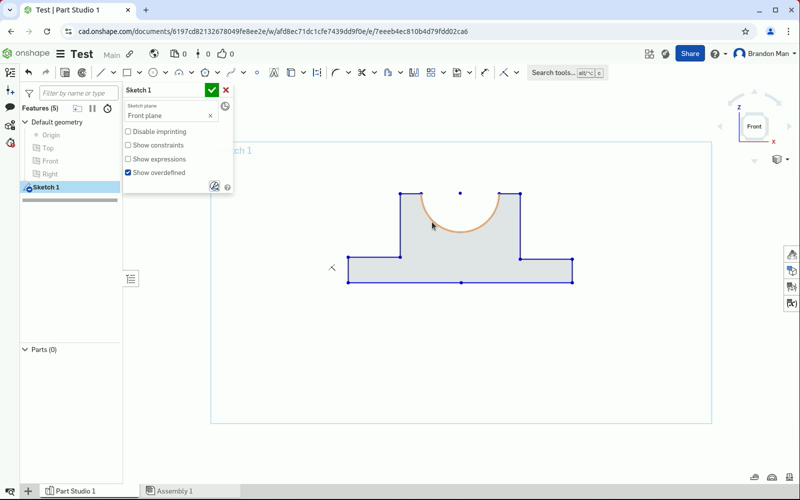
scroll(6)
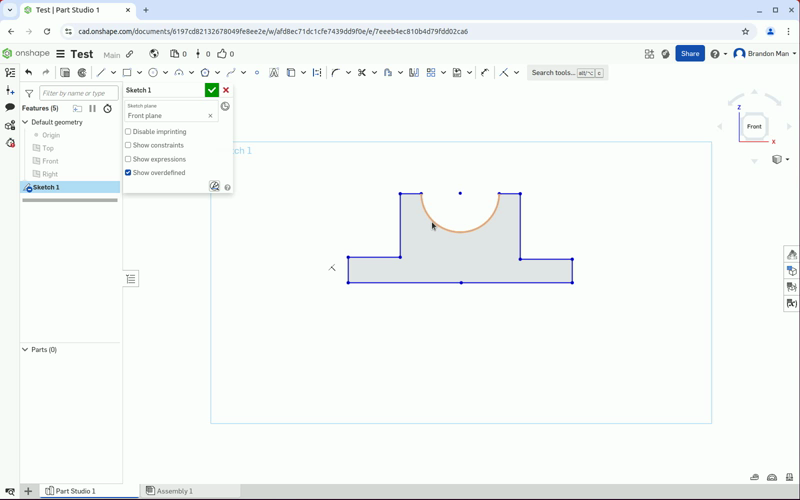
scroll(6)
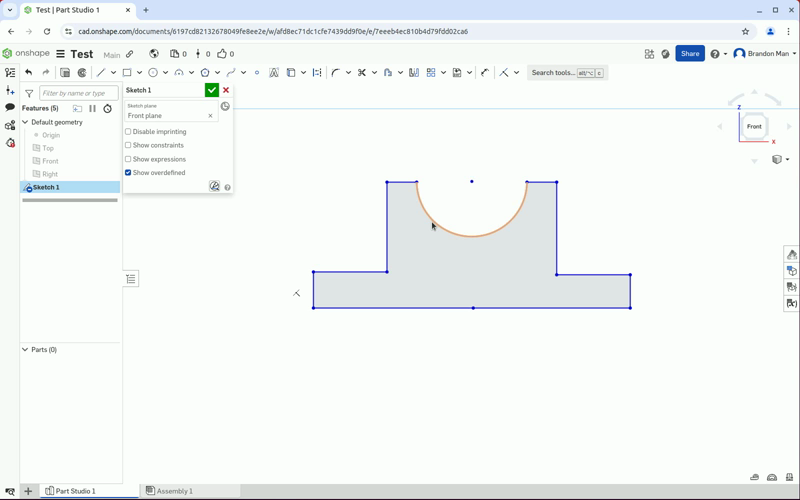
scroll(6)
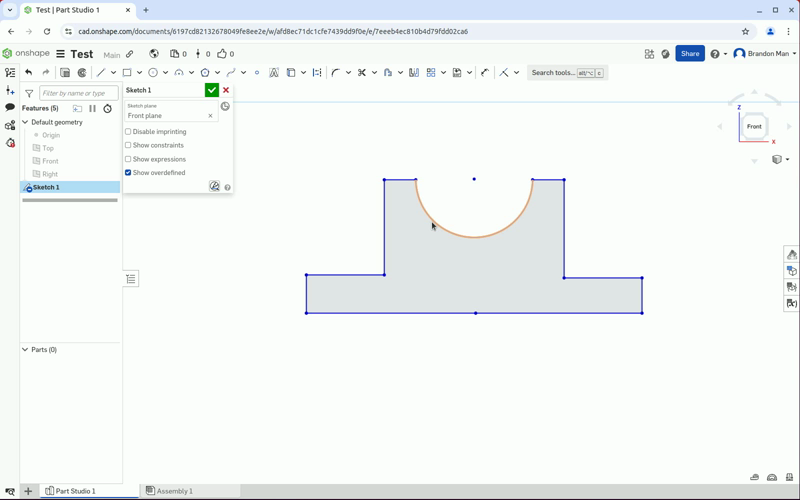
scroll(6)
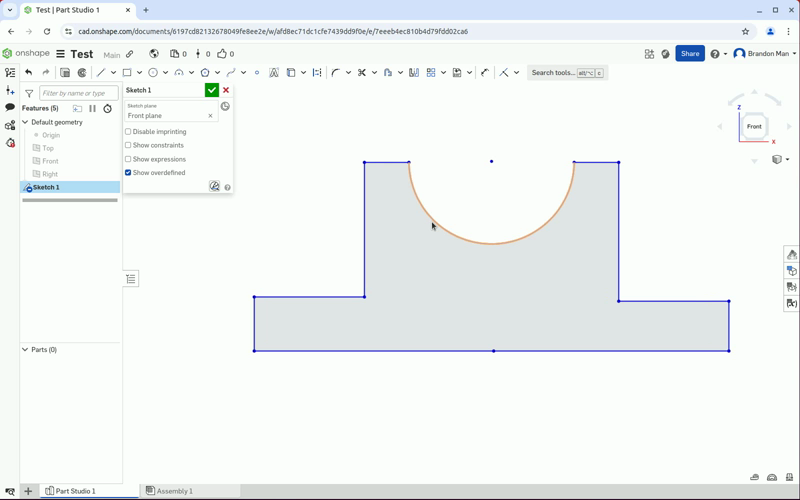
scroll(6)
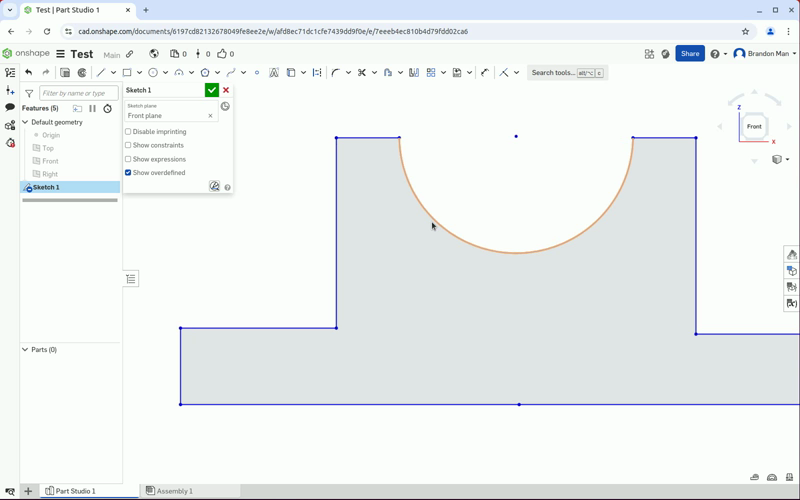
scroll(6)
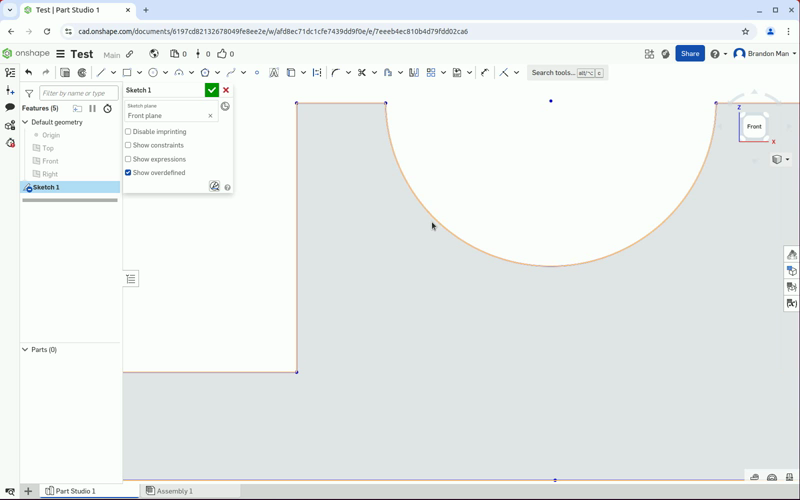
scroll(6)
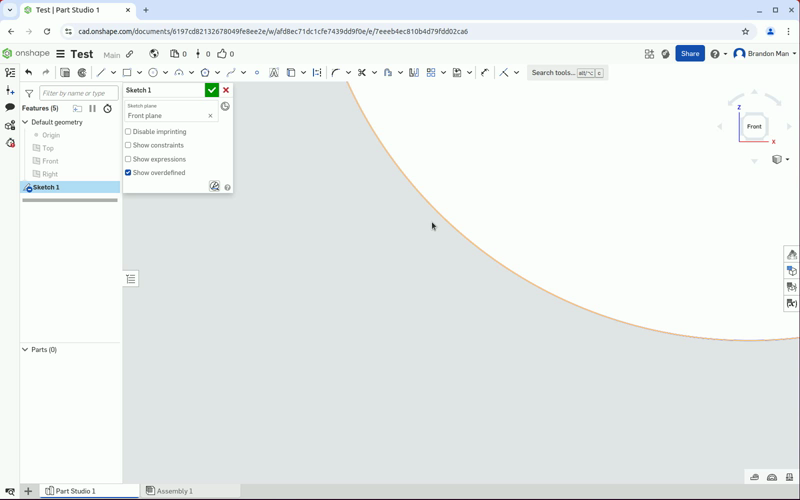
click(432, 221)
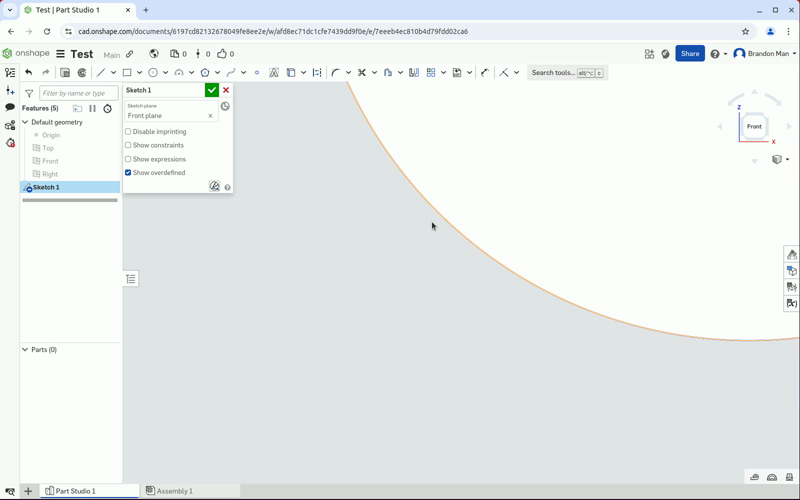
scroll(-6)
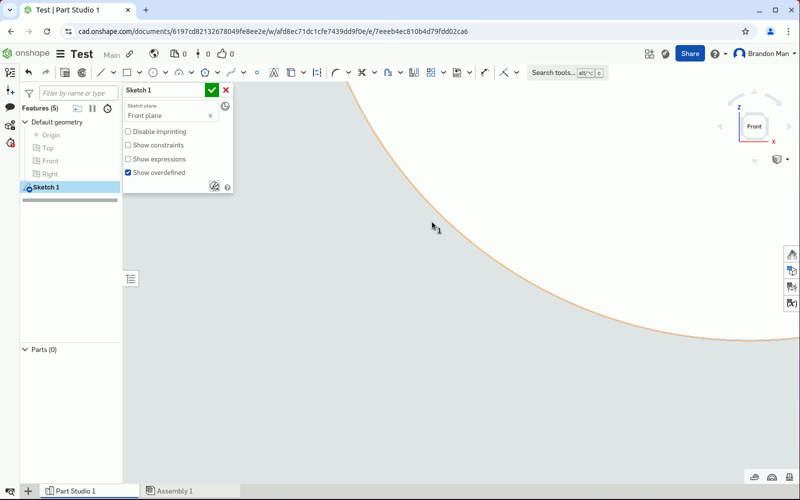
scroll(-6)
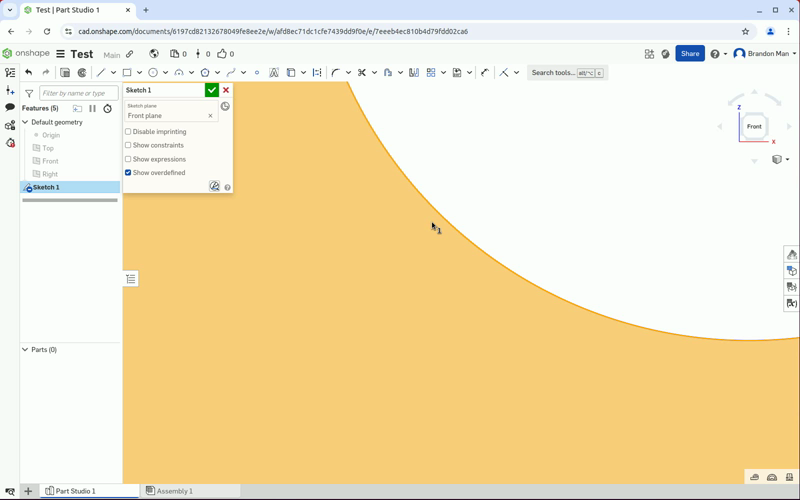
scroll(-6)
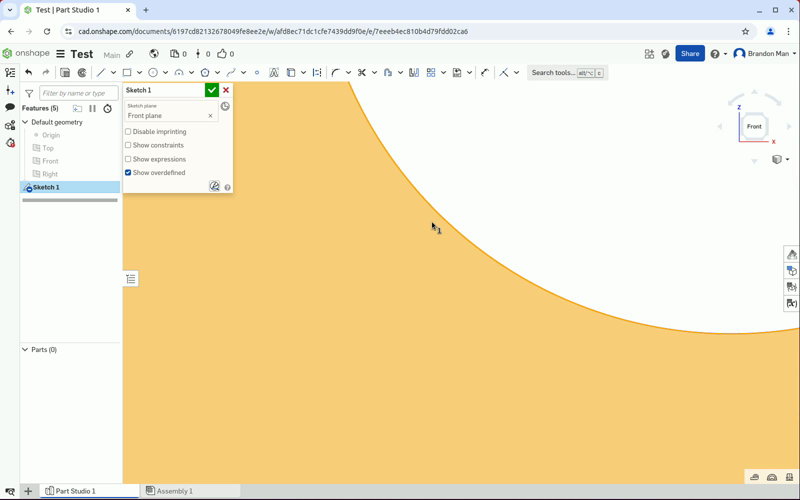
scroll(-6)
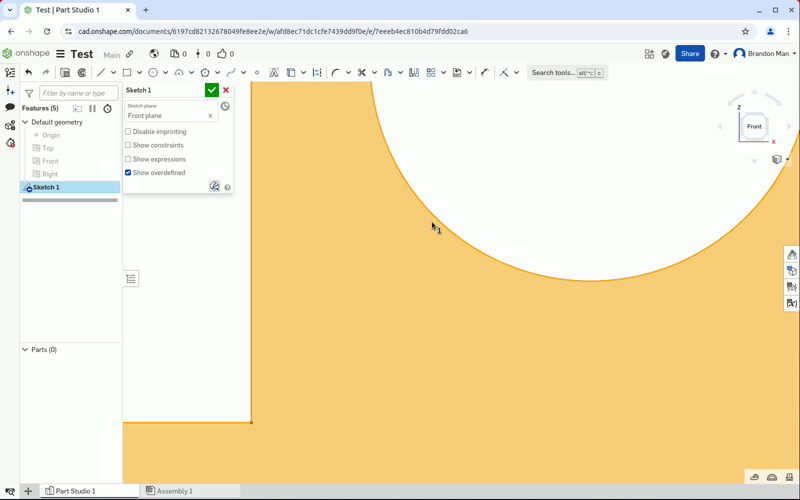
scroll(-6)
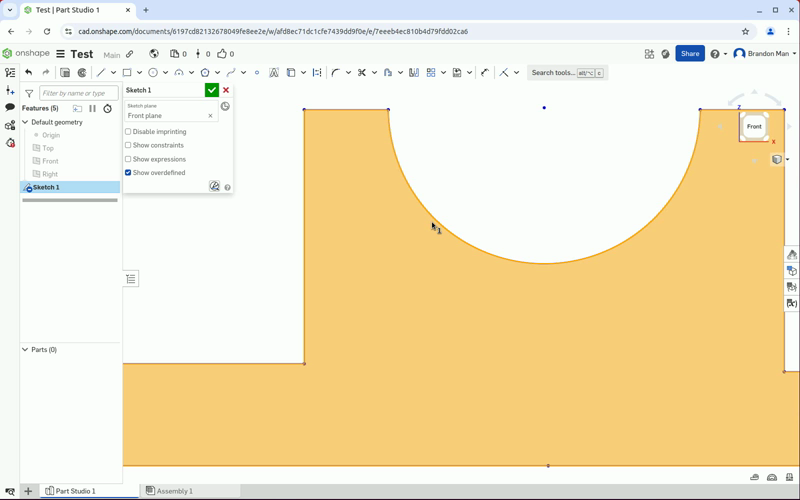
scroll(-6)
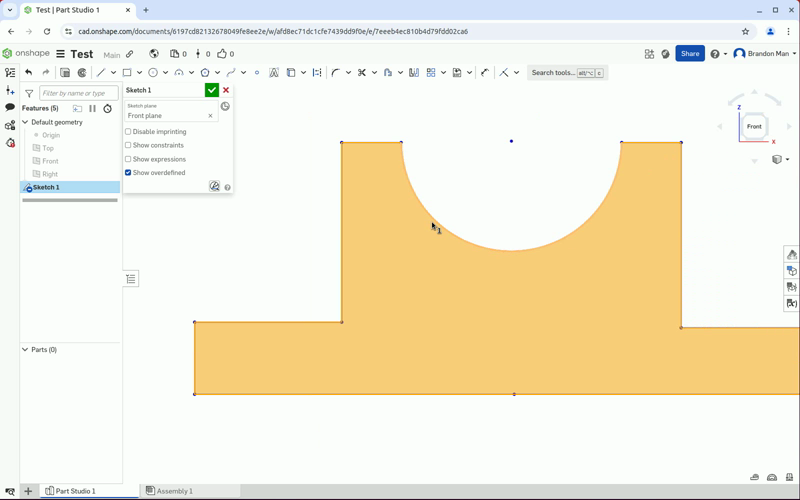
scroll(-6)
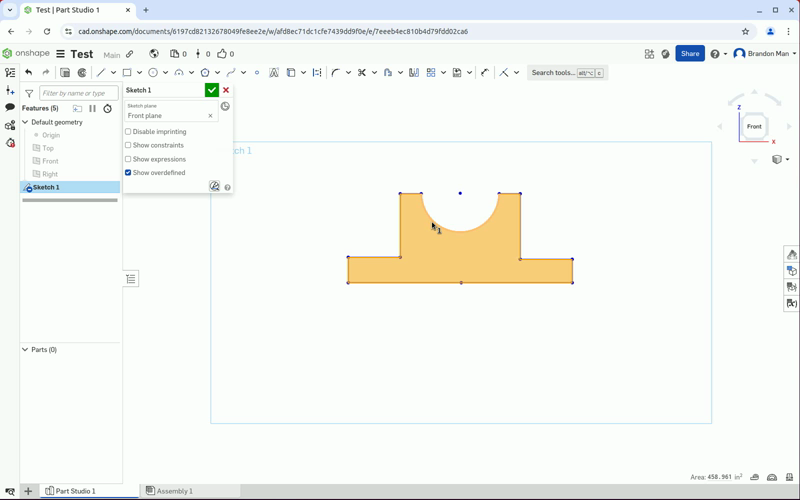
mouse_move(73, 352)
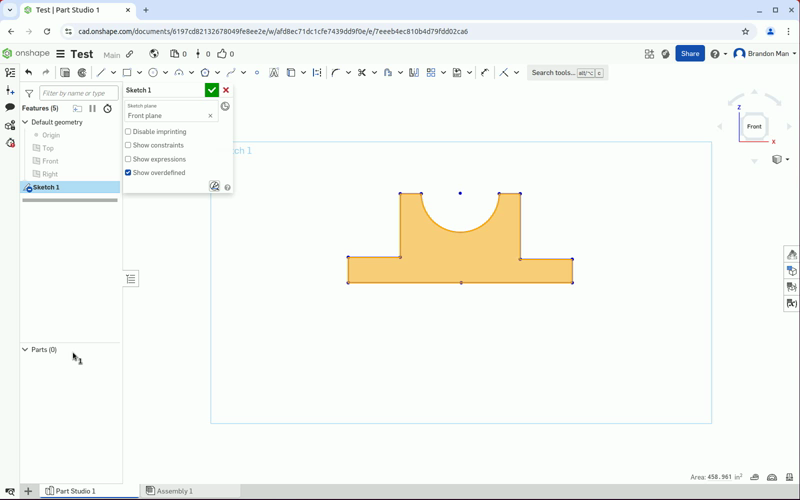
key(shift+y)
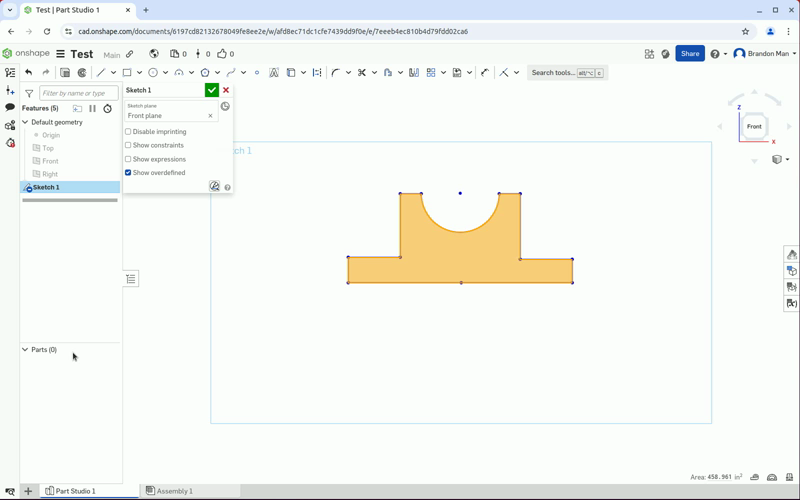
key(shift+e)
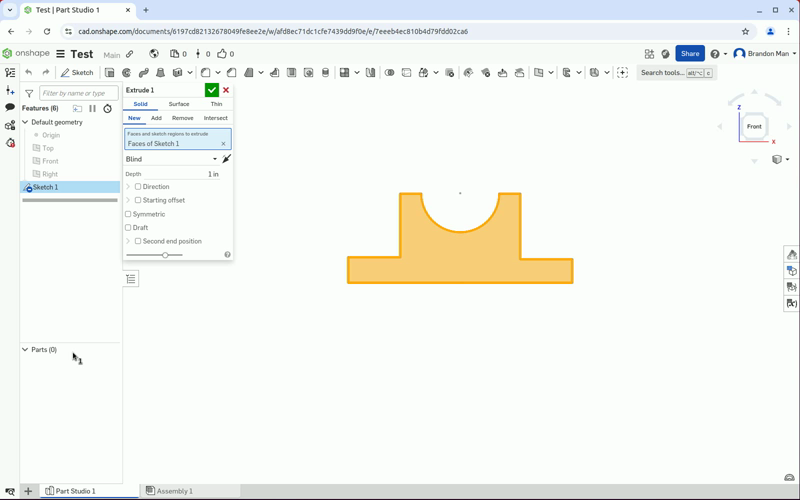
mouse_move(143, 106)
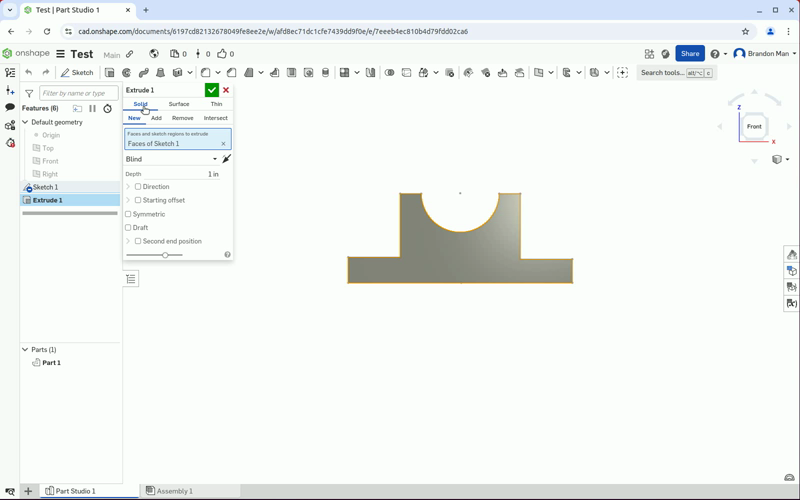
click(143, 106)
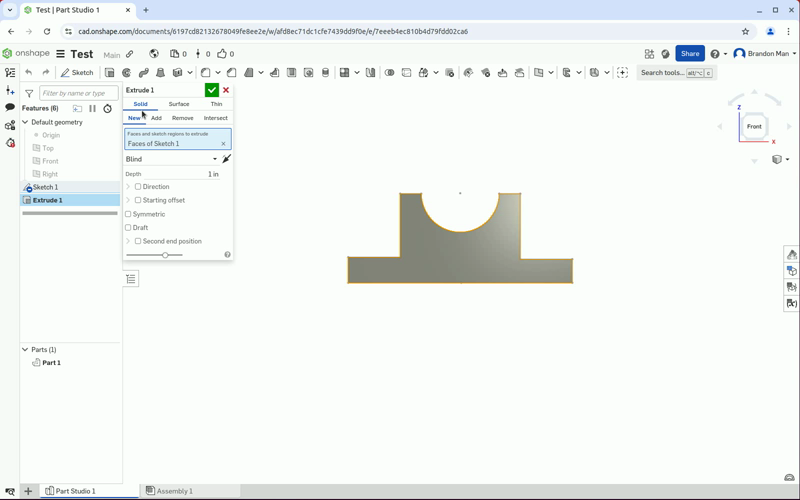
mouse_move(137, 120)
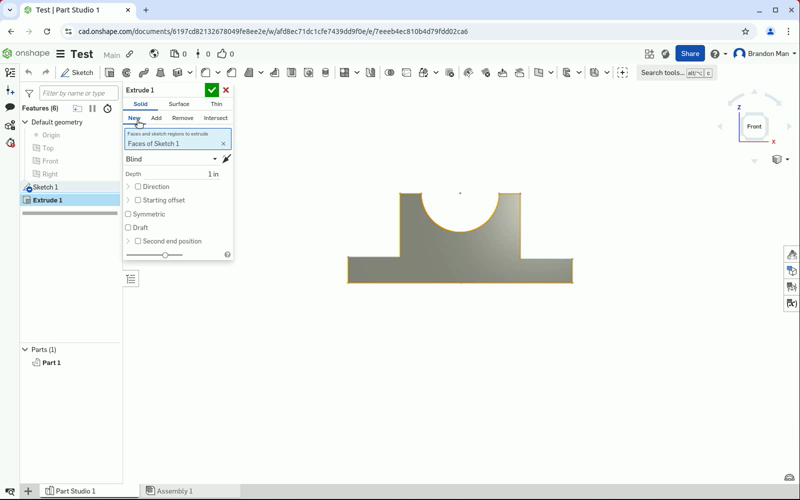
click(137, 120)
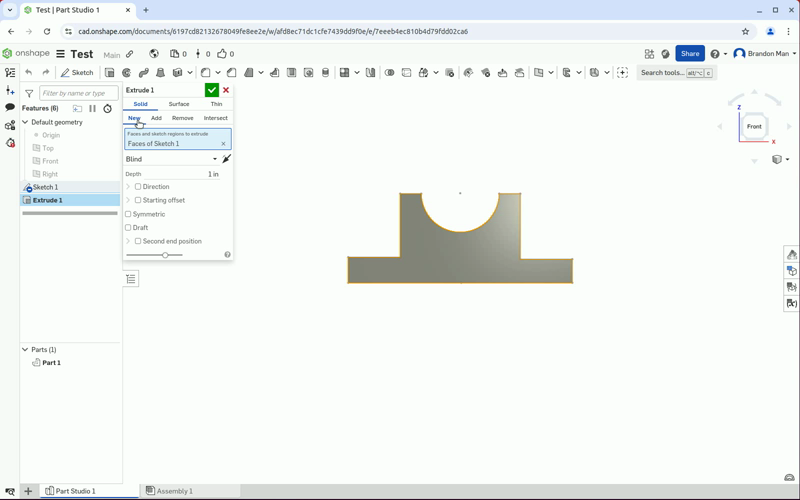
key(tab, 4)
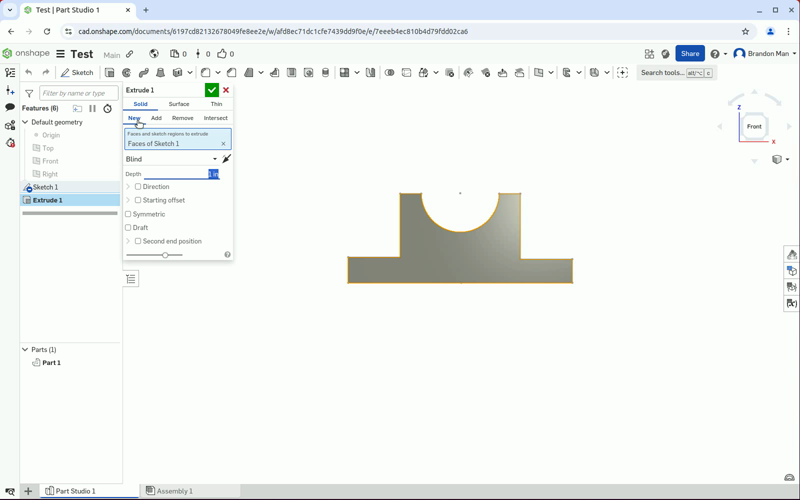
text(17.572)
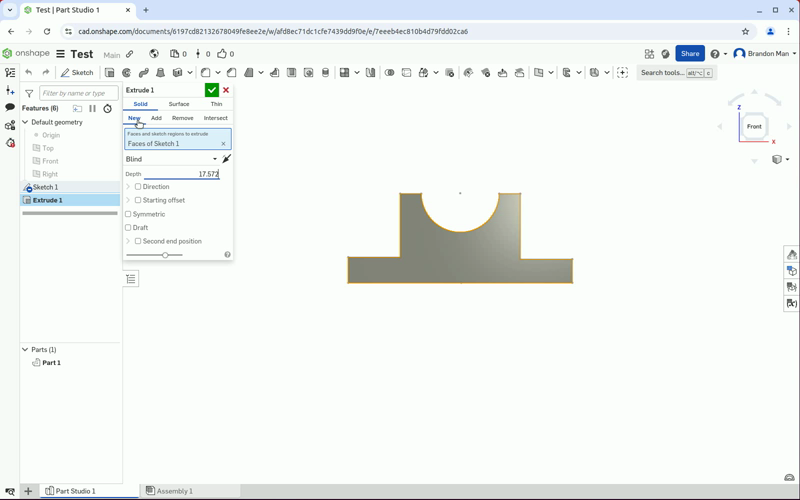
key(enter)
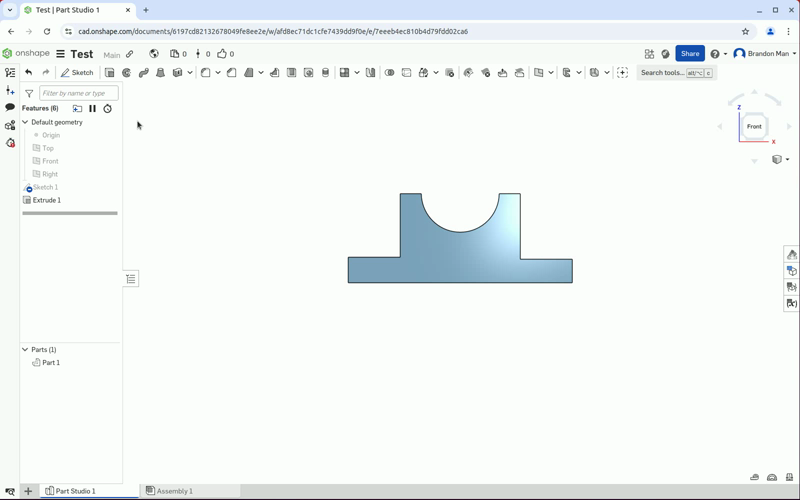
key(shift+h)
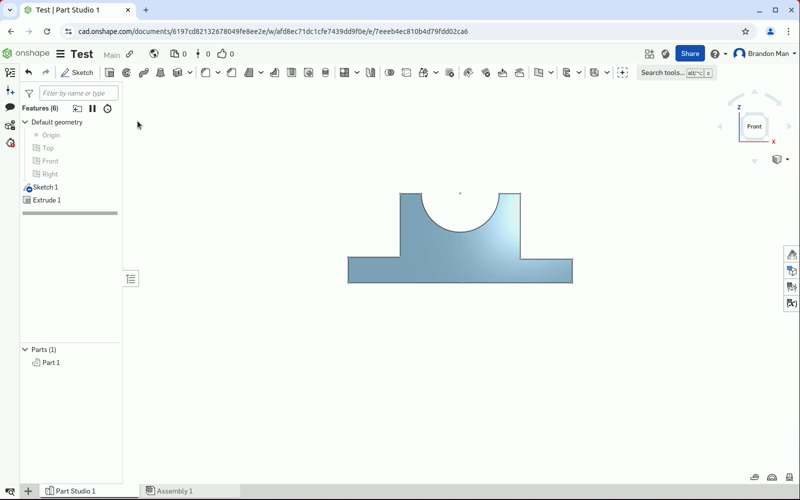
key(shift+h)
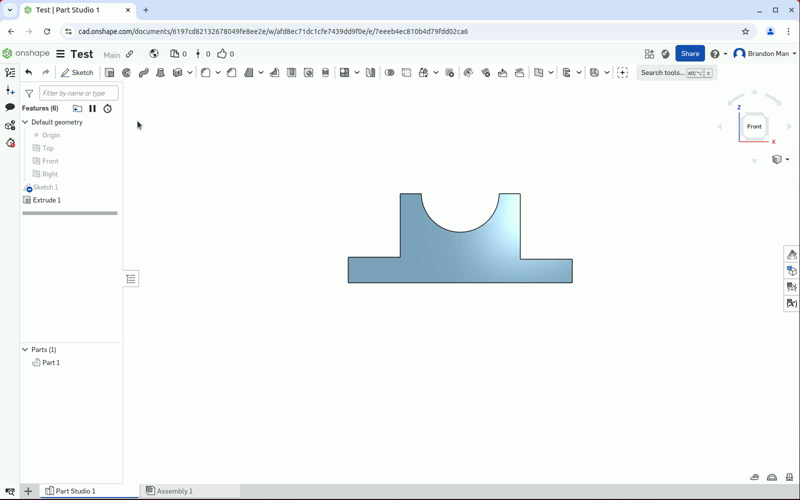
mouse_move(73, 189)
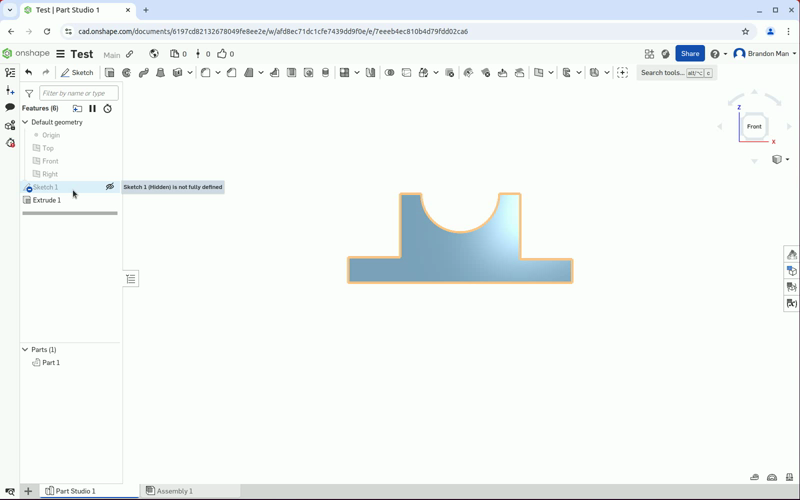
click(73, 189)
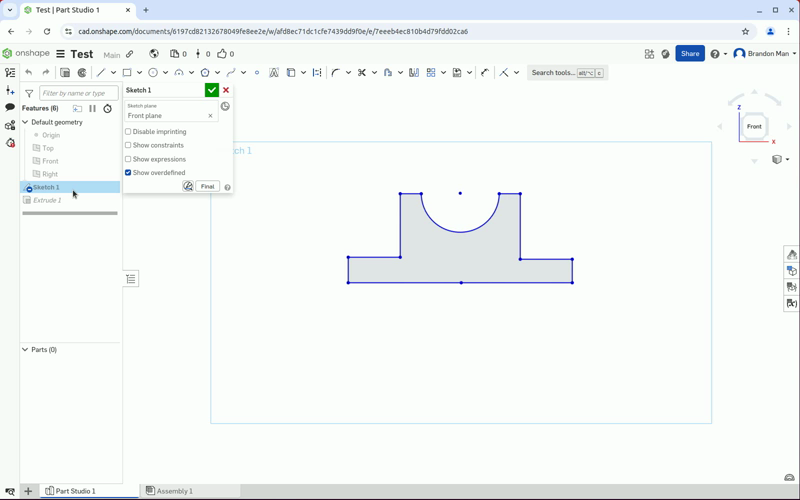
mouse_move(229, 92)
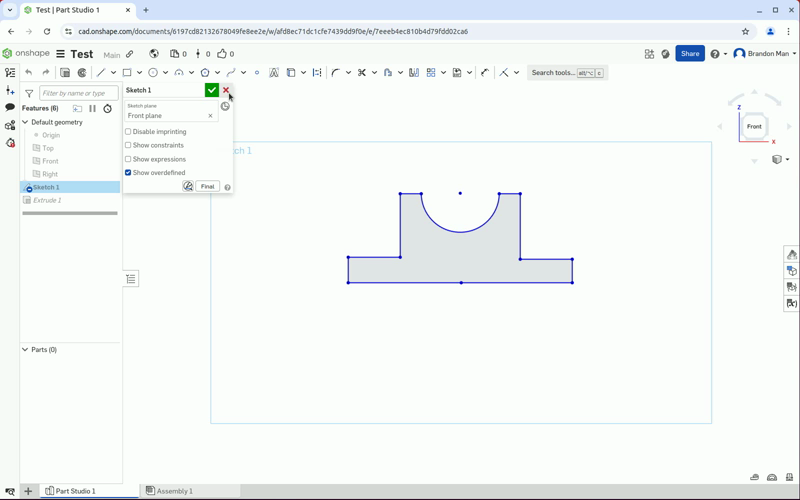
click(229, 92)
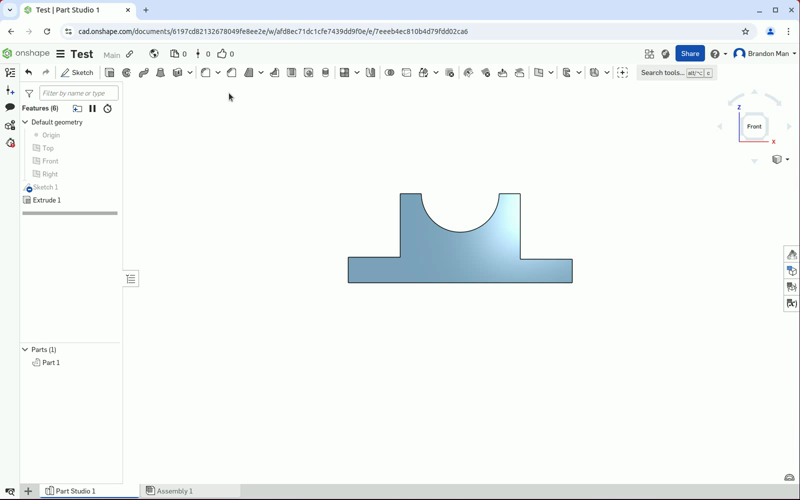
mouse_move(73, 352)
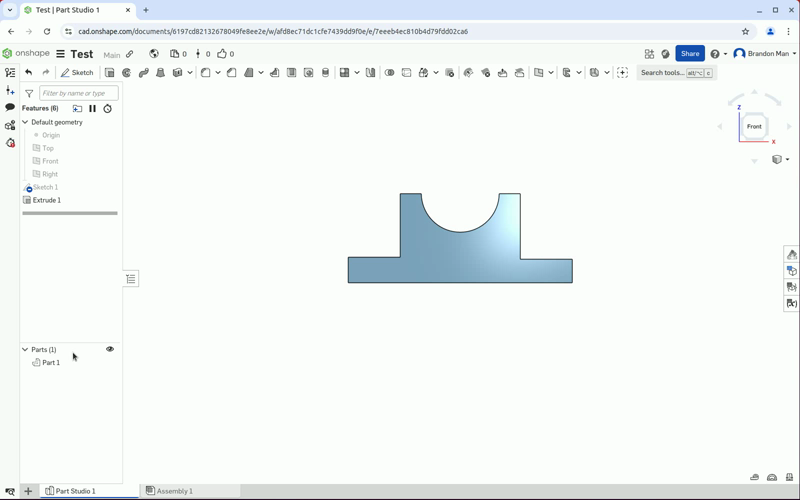
key(y)
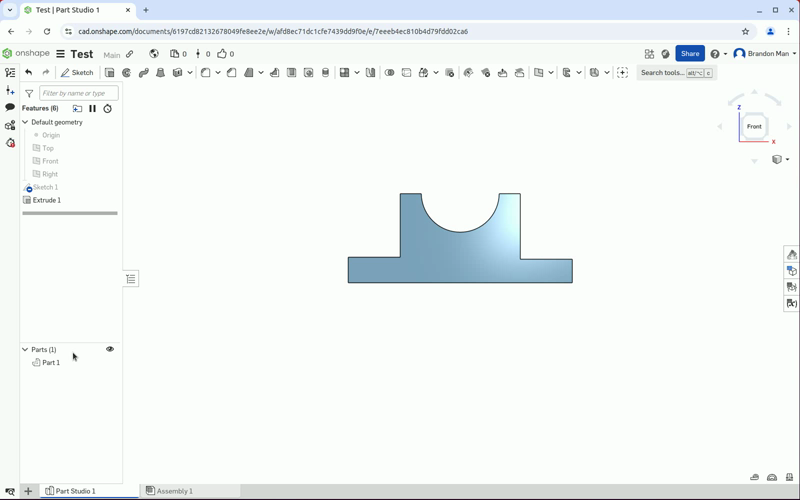
key(shift+p)
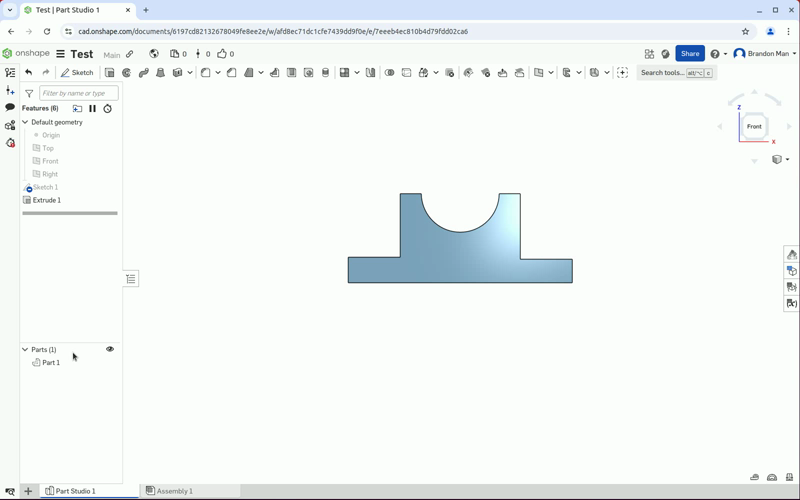
key(space)
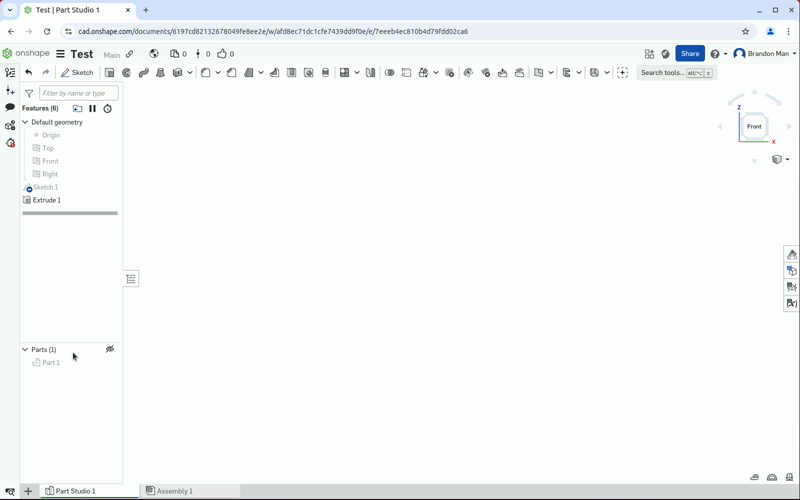
key_down(shift)
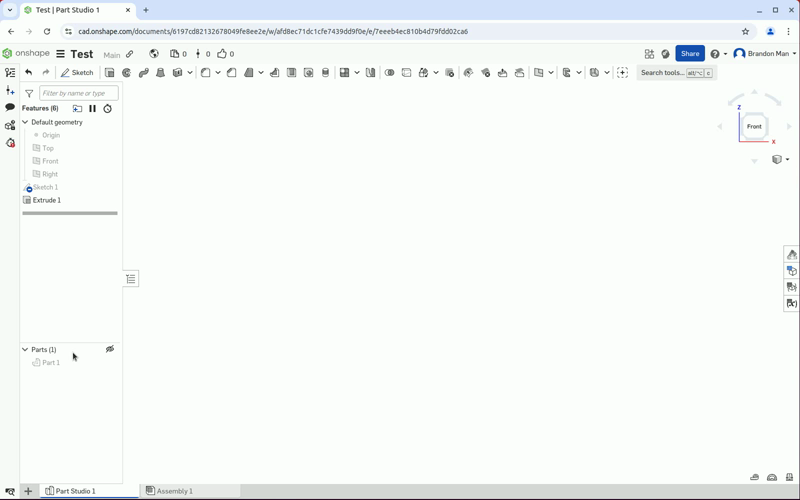
key(down)
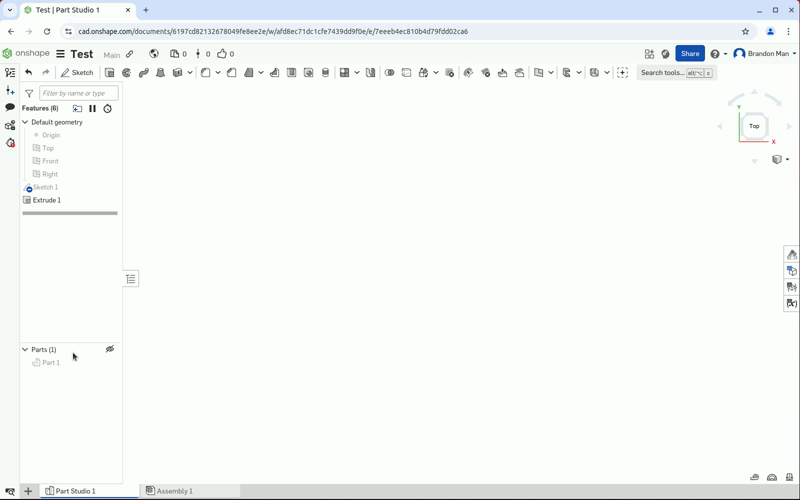
key_up(shift)
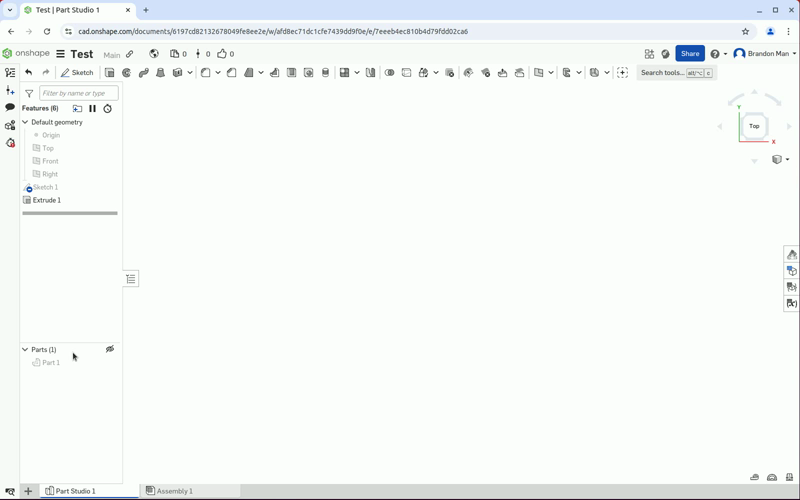
mouse_move(73, 352)
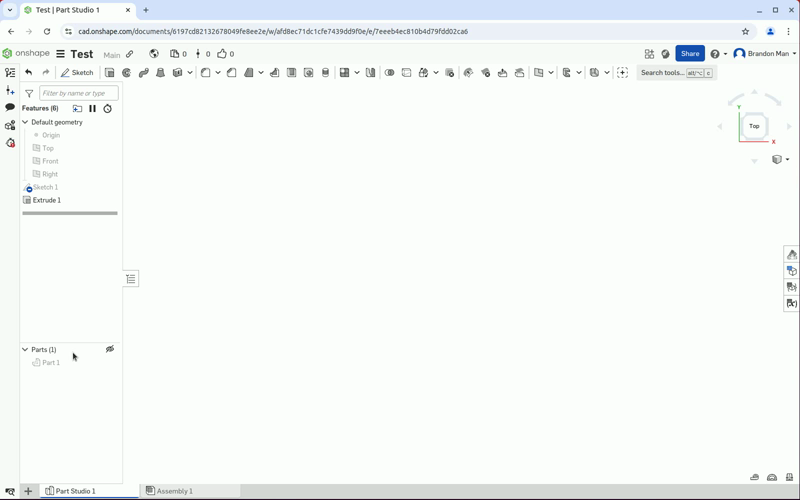
key(shift+y)
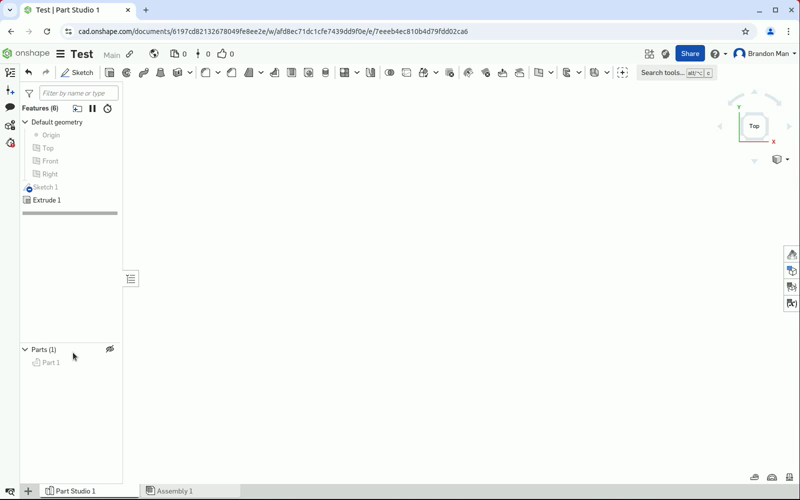
key(shift+s)
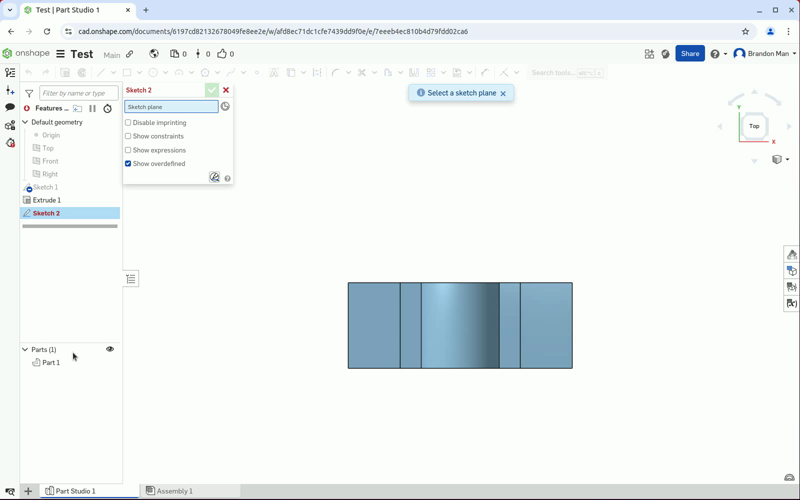
mouse_move(73, 150)
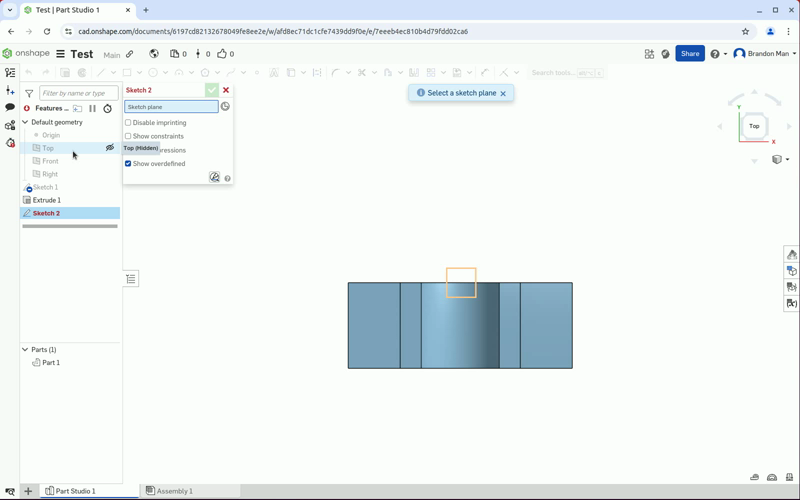
click(73, 150)
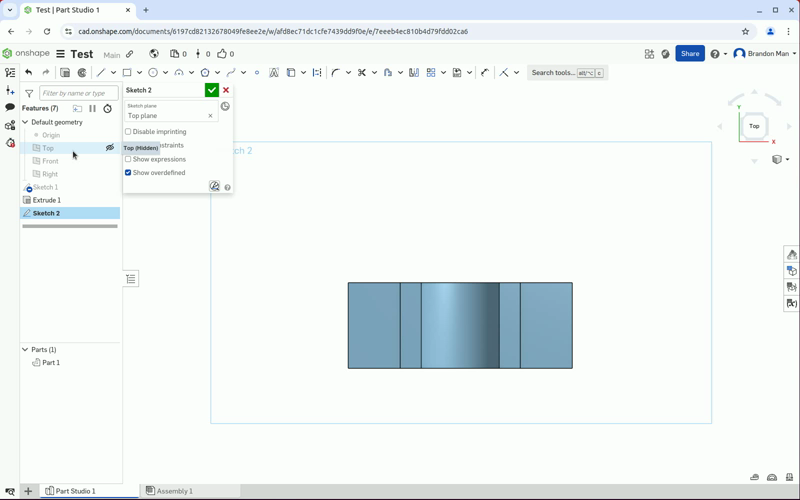
mouse_move(73, 352)
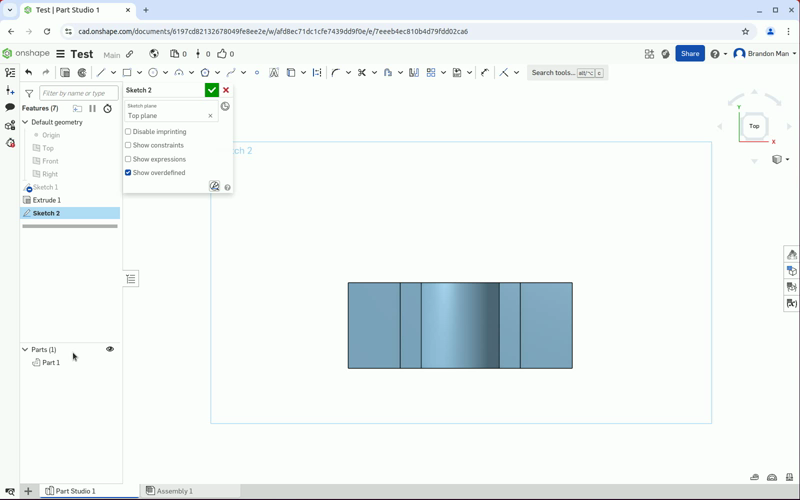
key(y)
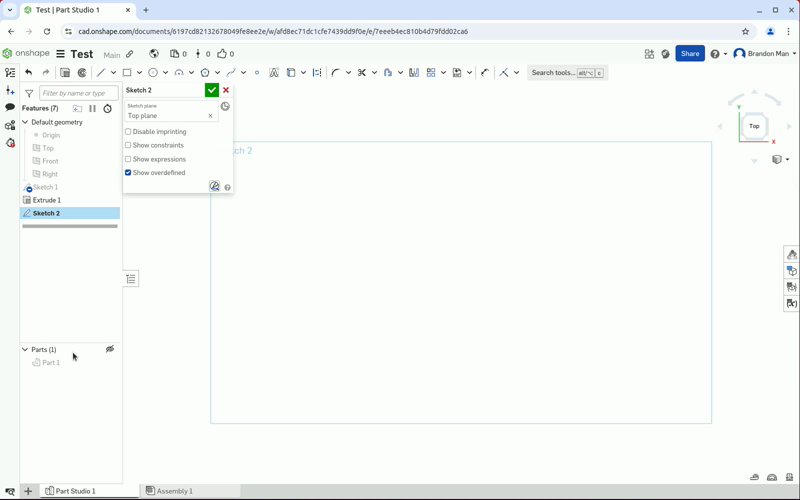
key(c)
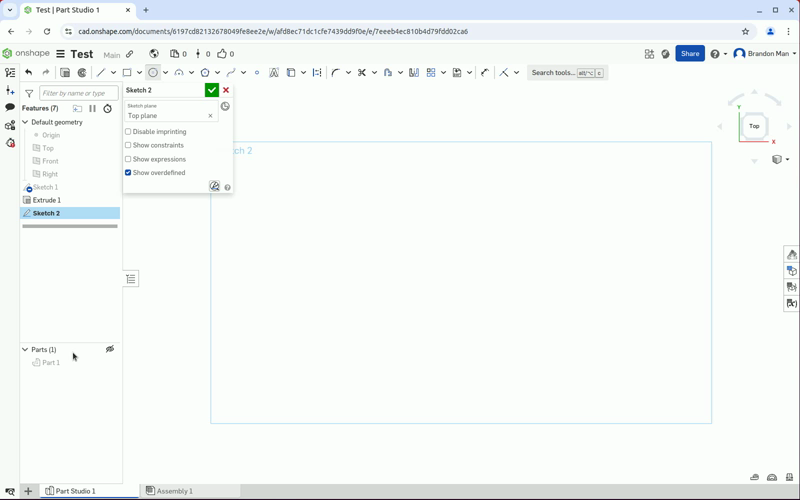
key_down(shift)
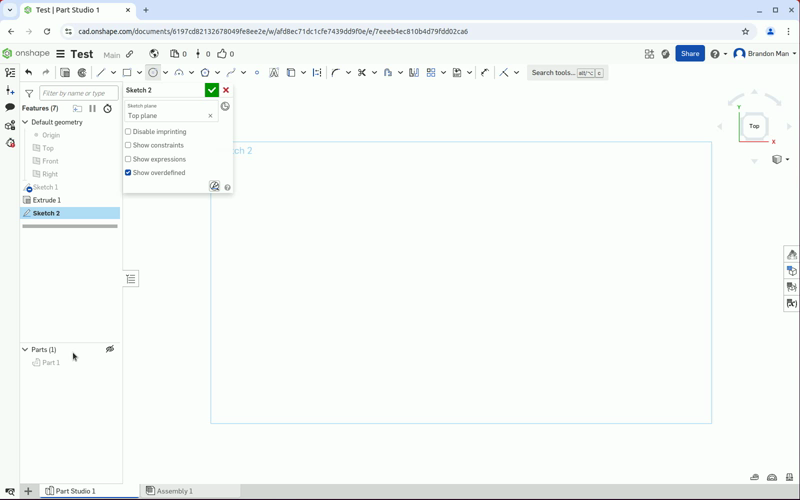
mouse_move(375, 325)
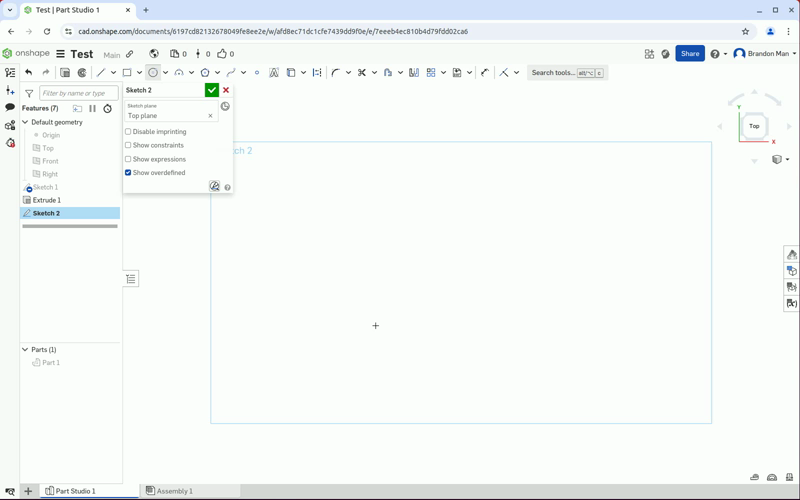
click(375, 325)
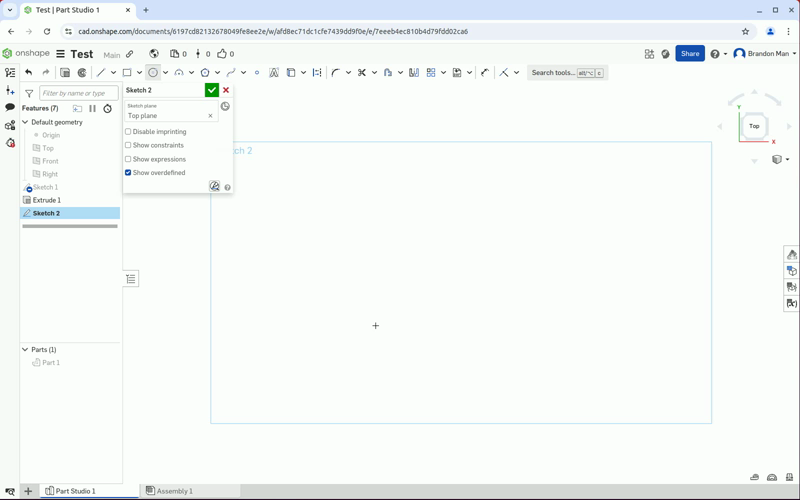
key_up(shift)
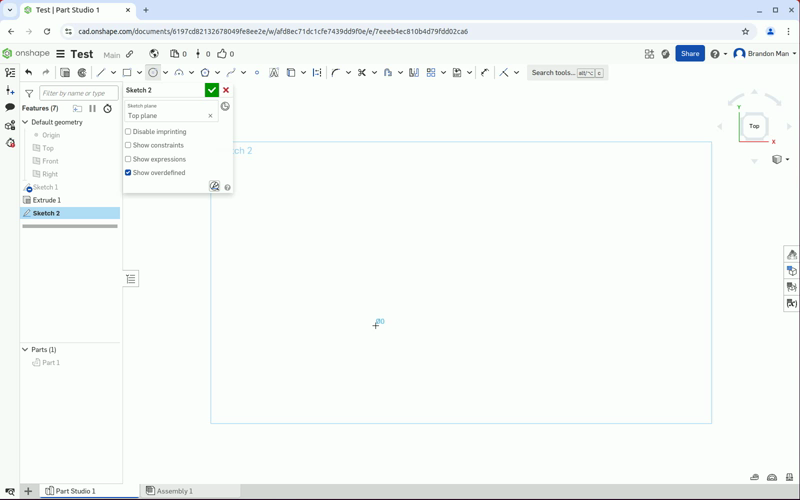
mouse_move(388, 325)
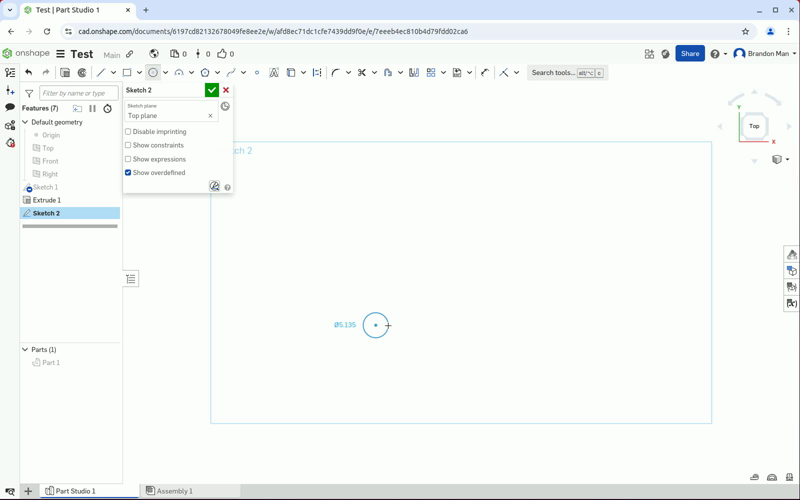
click(388, 325)
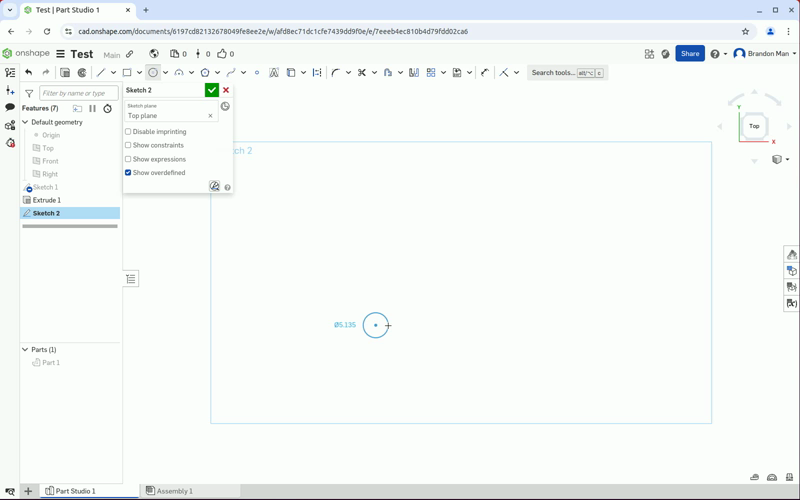
key(esc)
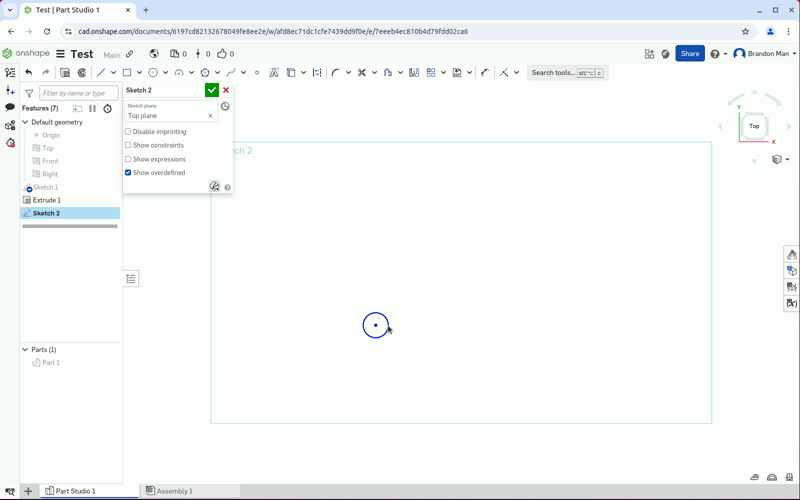
mouse_move(379, 335)
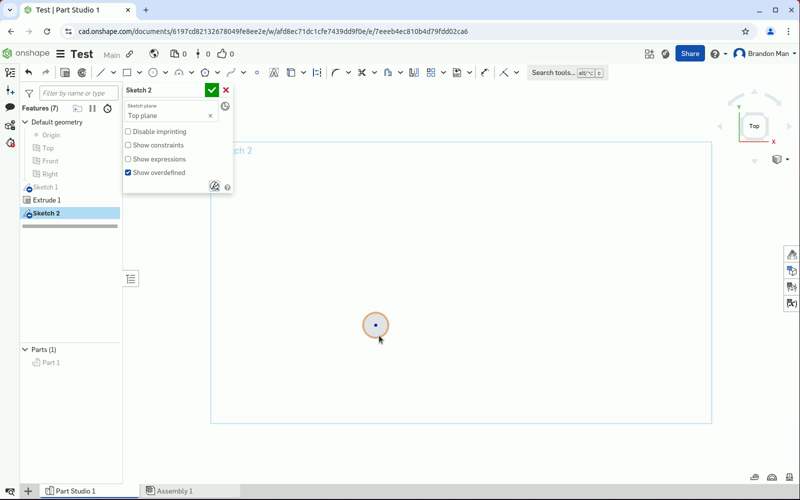
scroll(6)
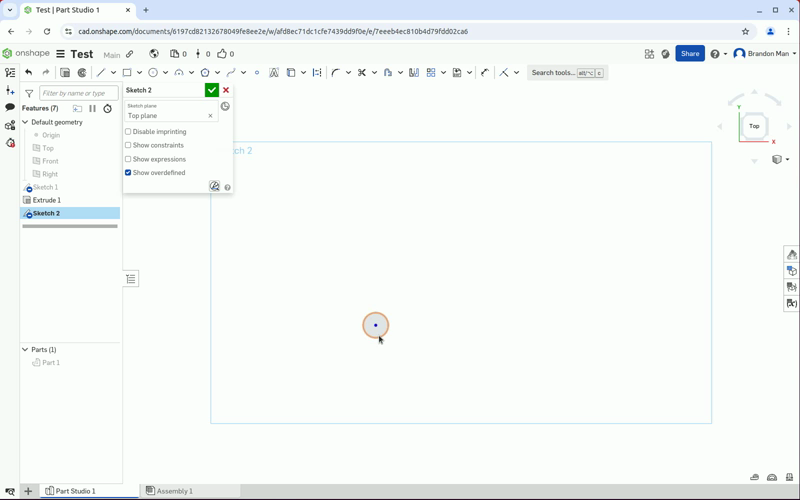
scroll(6)
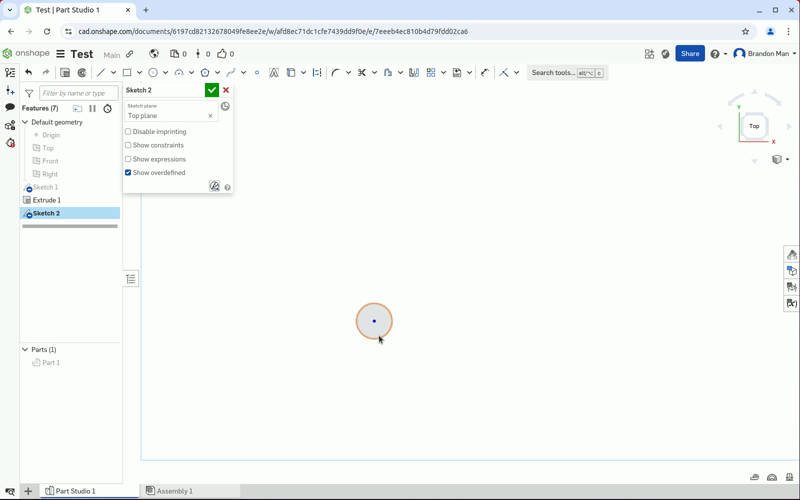
scroll(6)
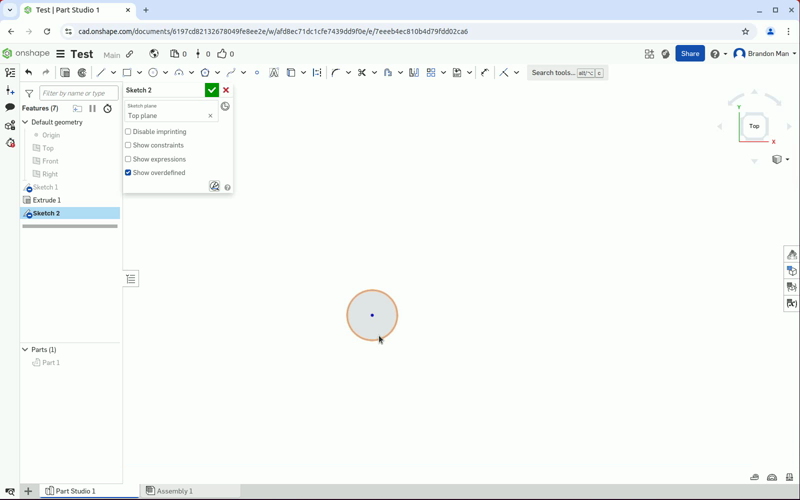
scroll(6)
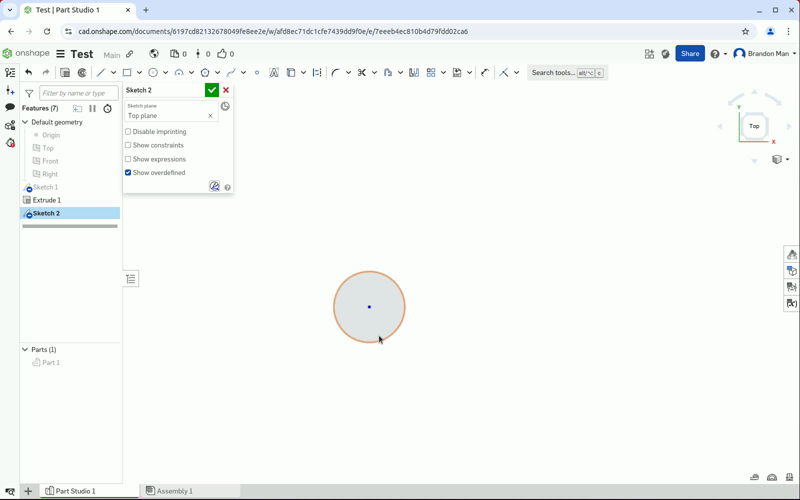
scroll(6)
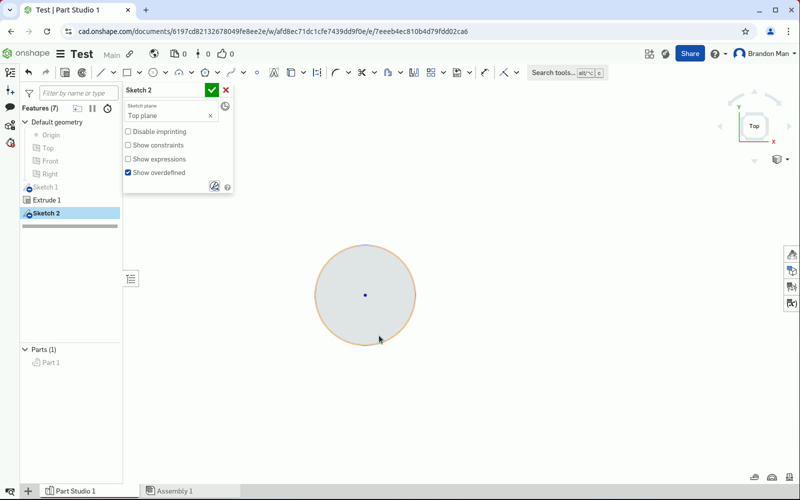
scroll(6)
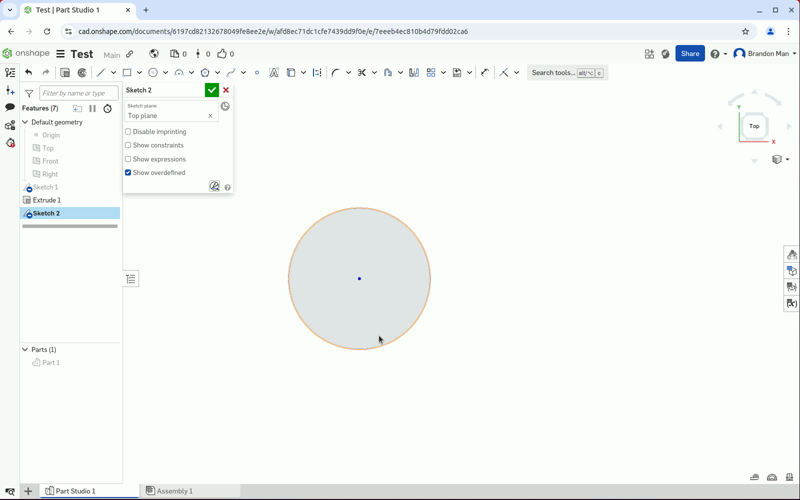
scroll(6)
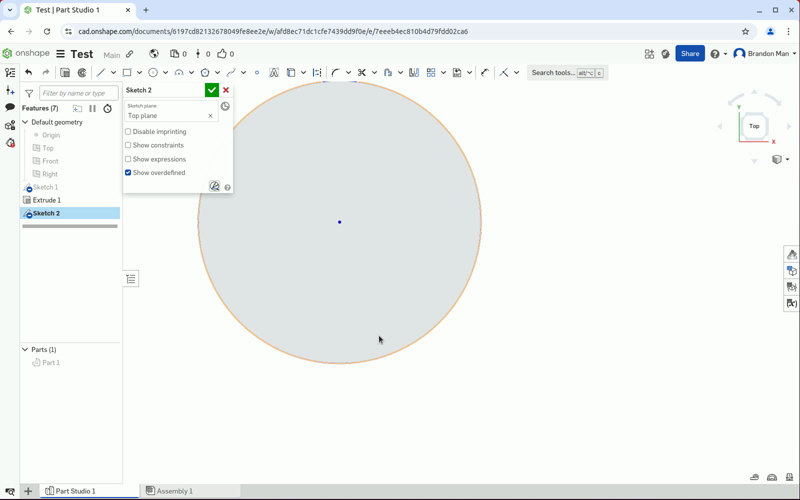
click(379, 335)
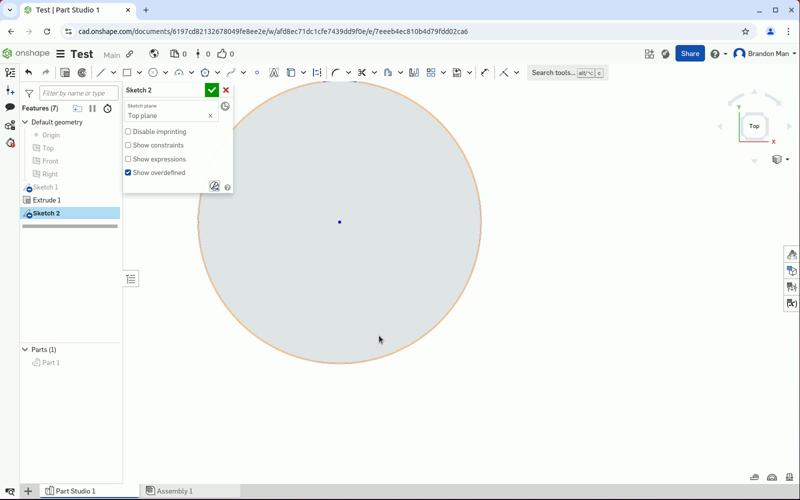
scroll(-6)
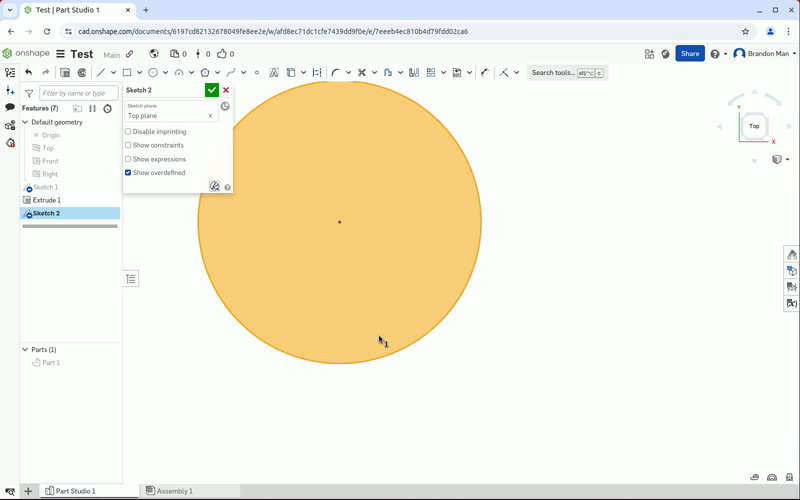
scroll(-6)
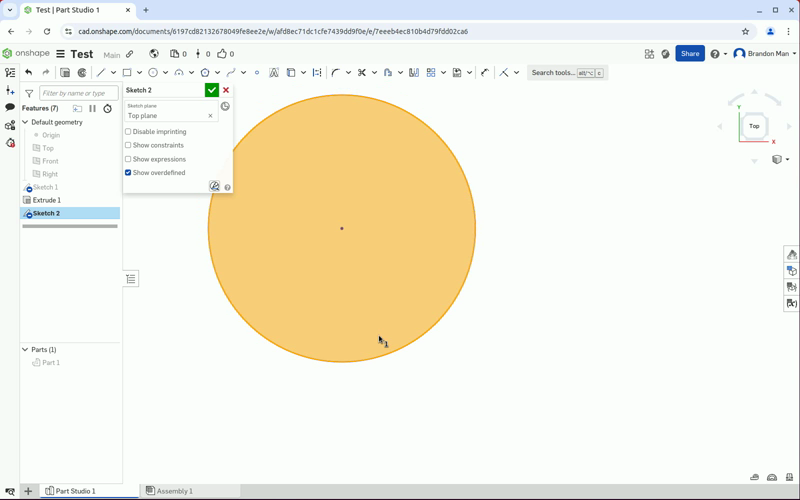
scroll(-6)
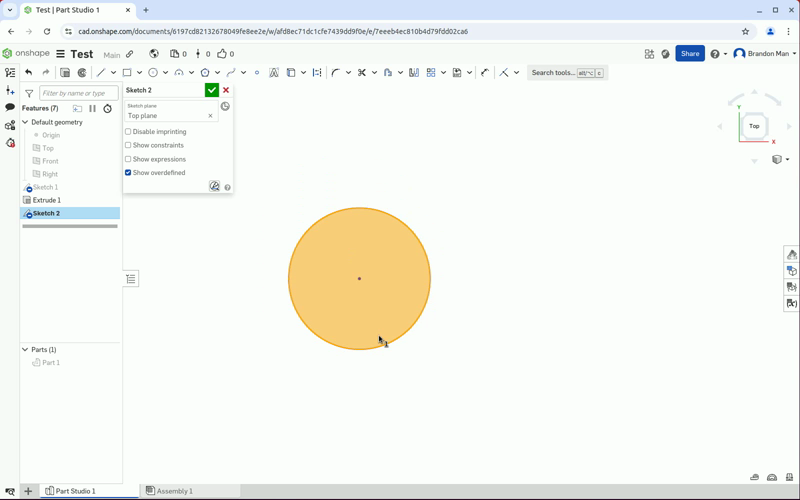
scroll(-6)
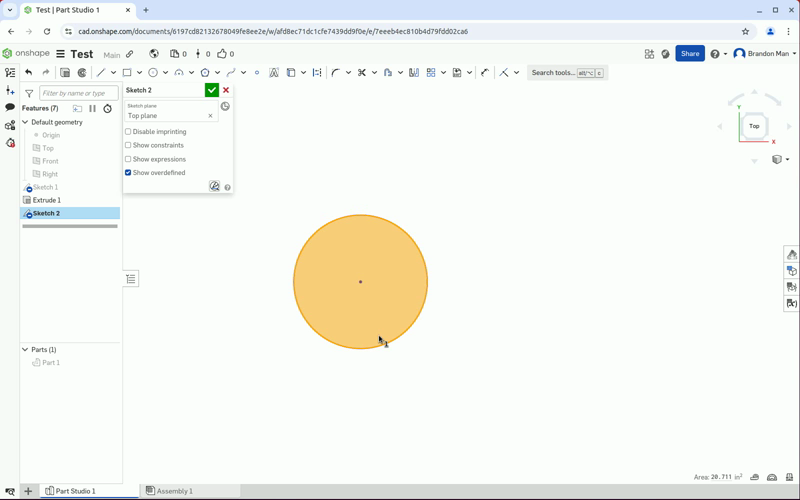
scroll(-6)
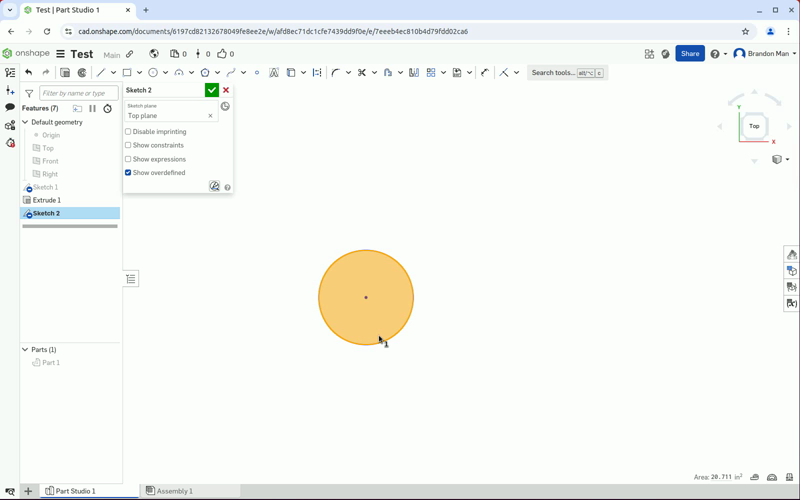
scroll(-6)
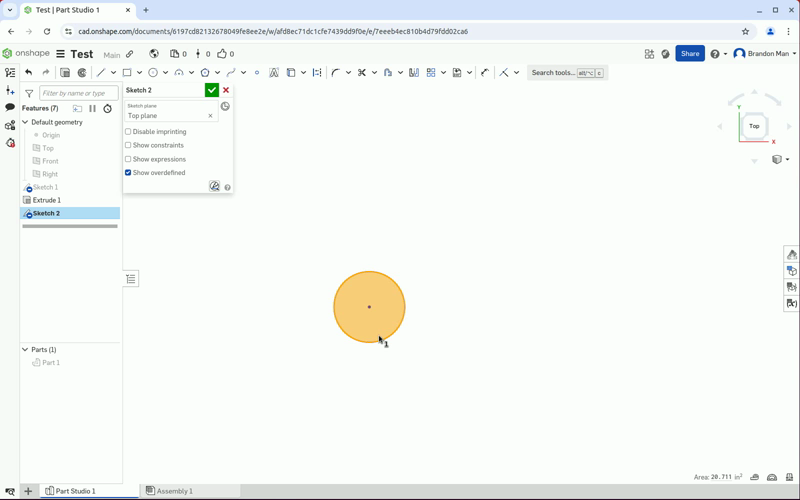
scroll(-6)
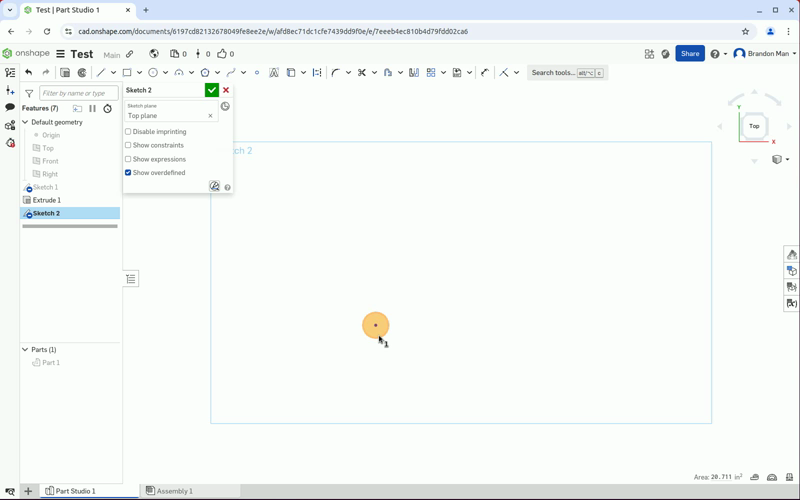
mouse_move(73, 352)
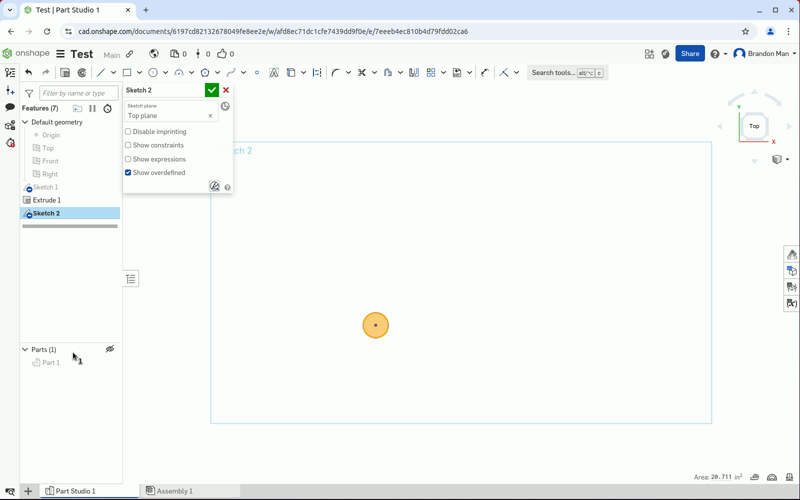
key(shift+y)
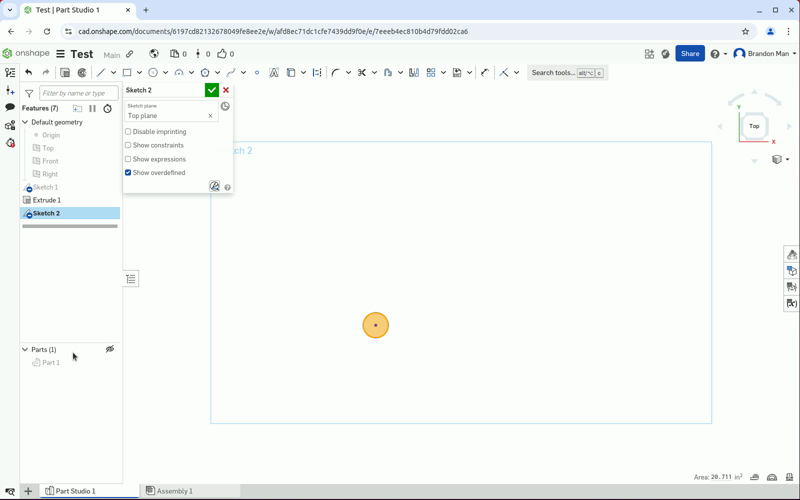
key(shift+e)
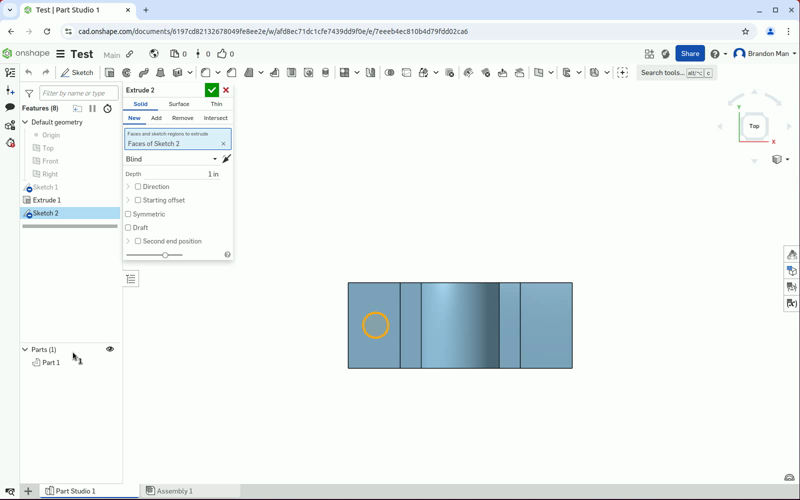
mouse_move(143, 106)
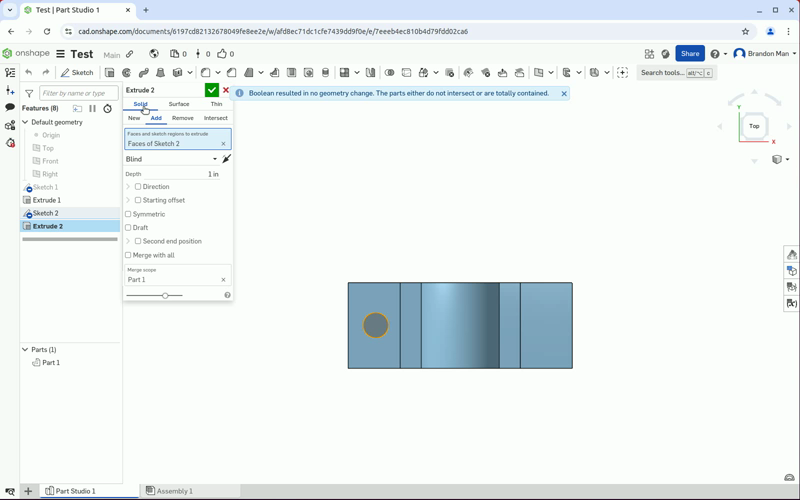
click(143, 106)
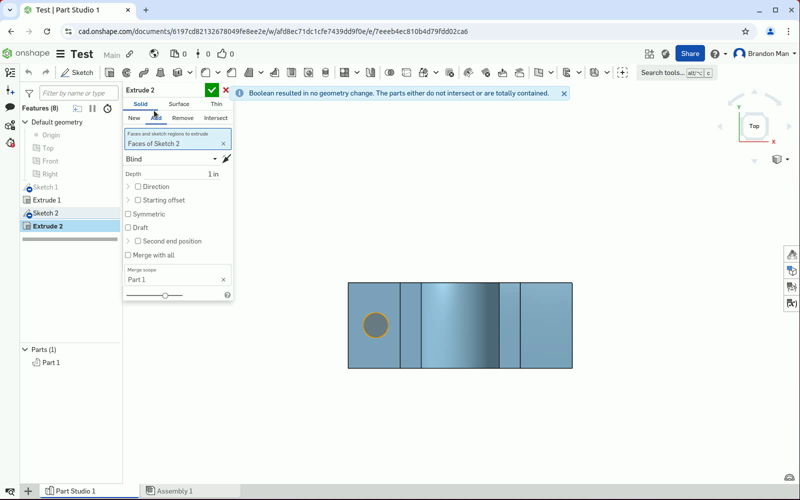
mouse_move(186, 120)
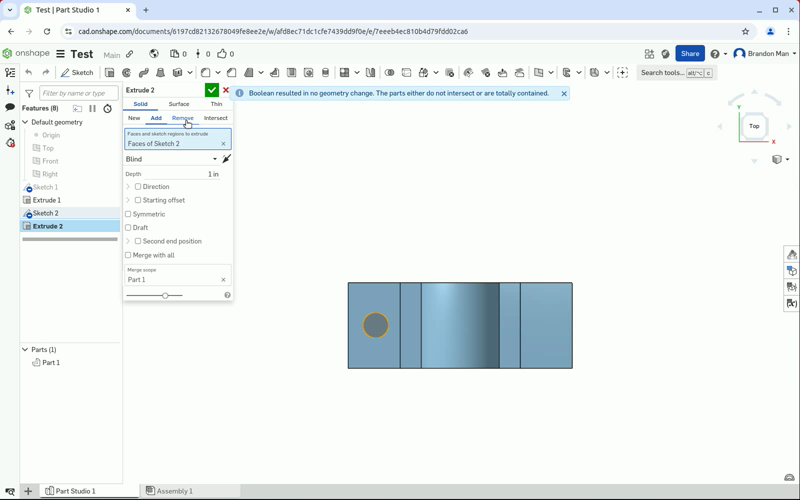
click(186, 120)
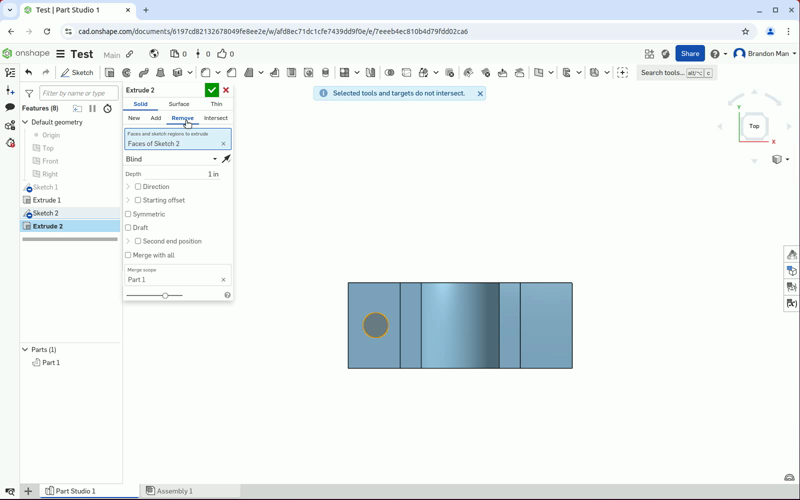
key(tab, 4)
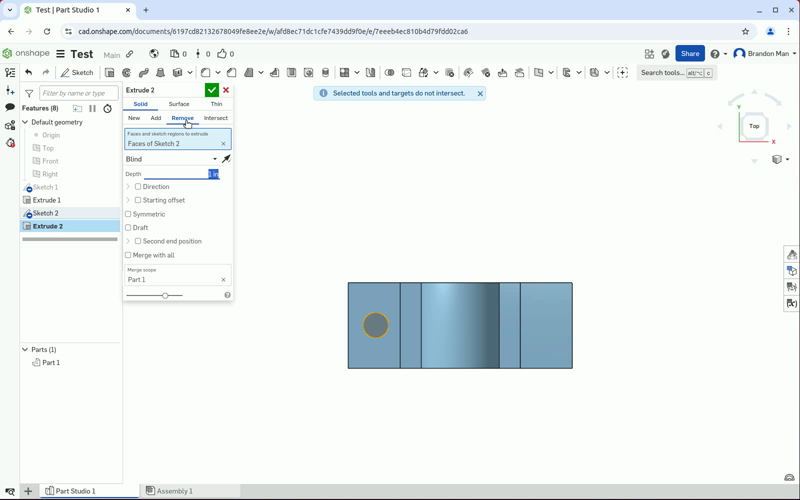
text(-8.666)
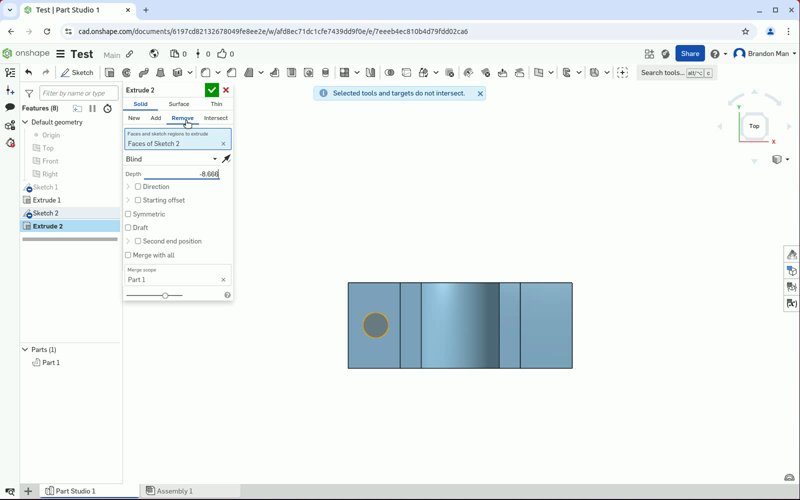
key(tab, 6)
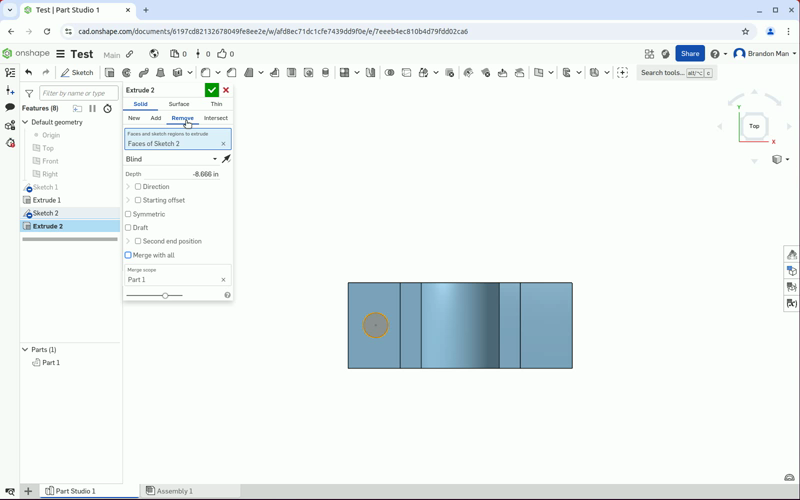
key(space)
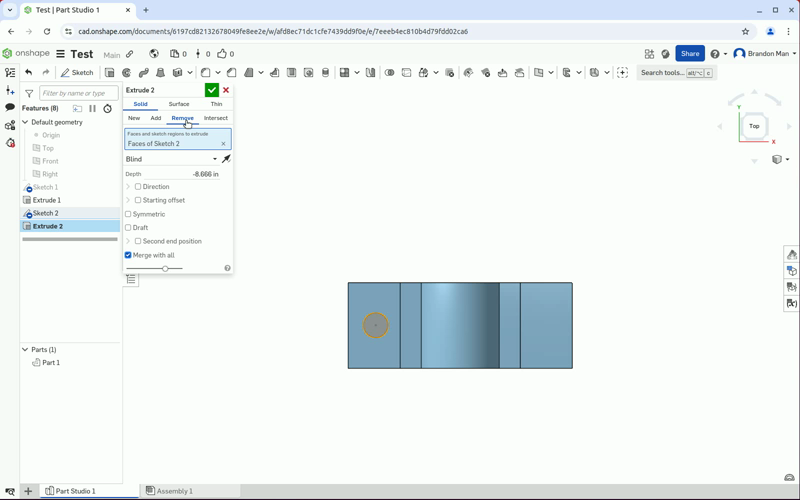
key(enter)
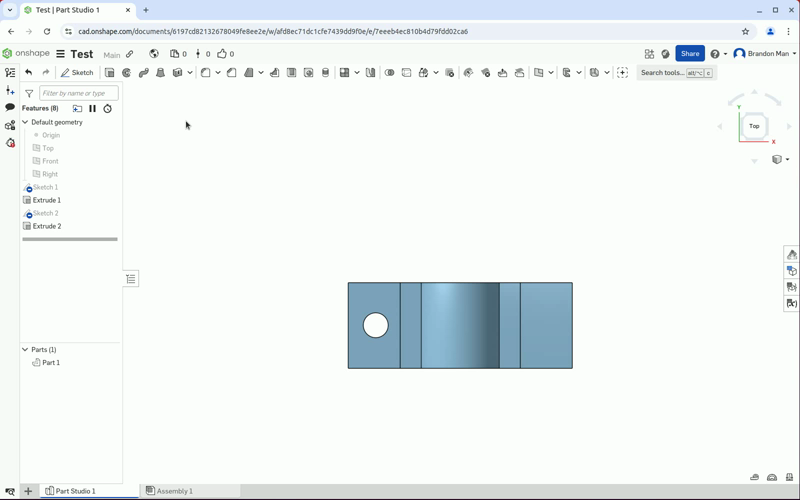
key(shift+h)
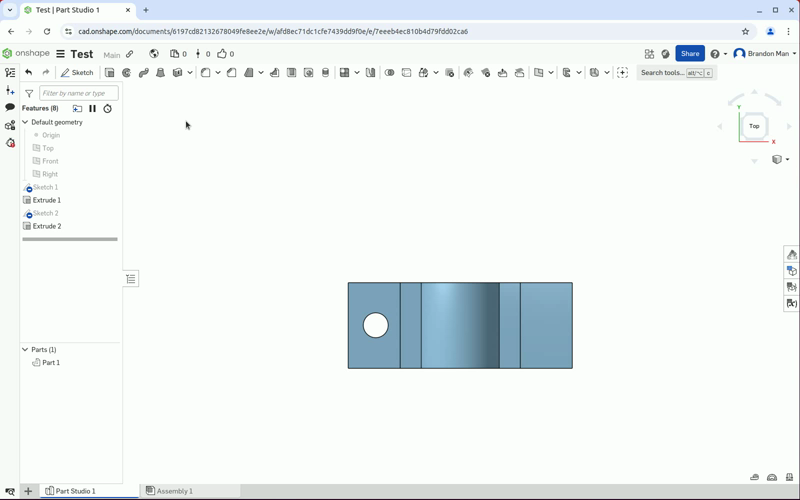
key(shift+h)
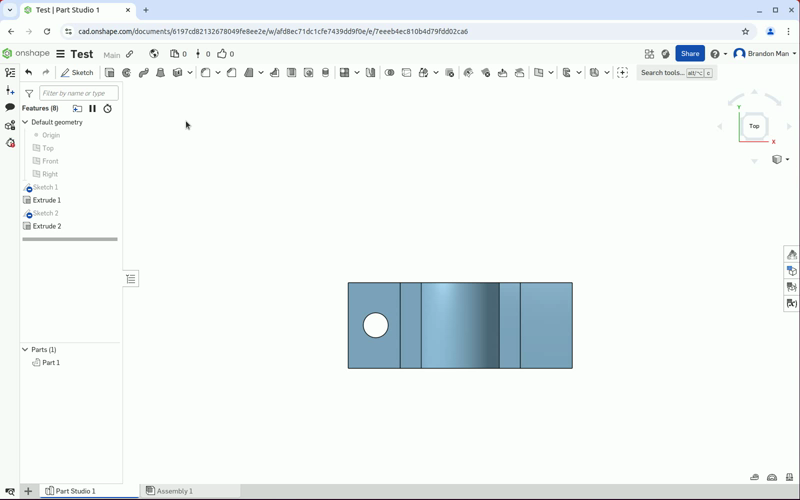
mouse_move(73, 189)
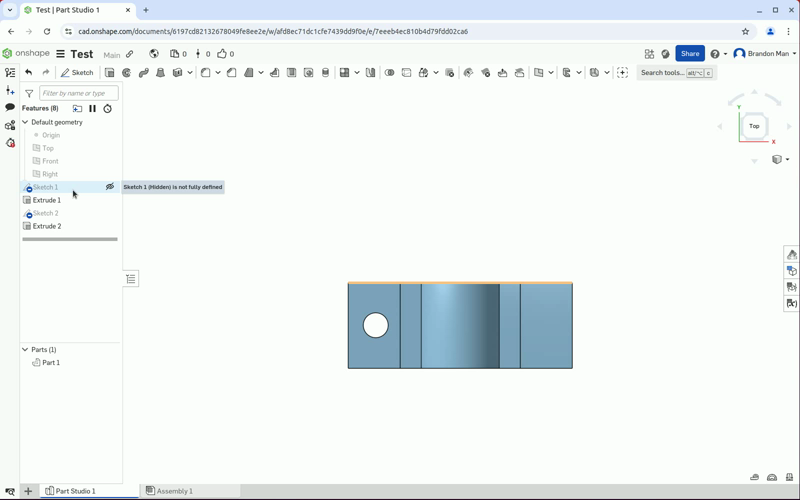
click(73, 189)
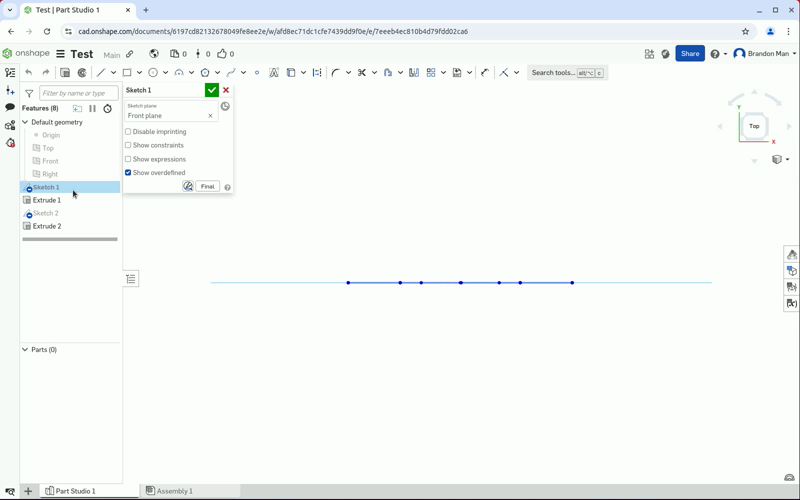
mouse_move(229, 92)
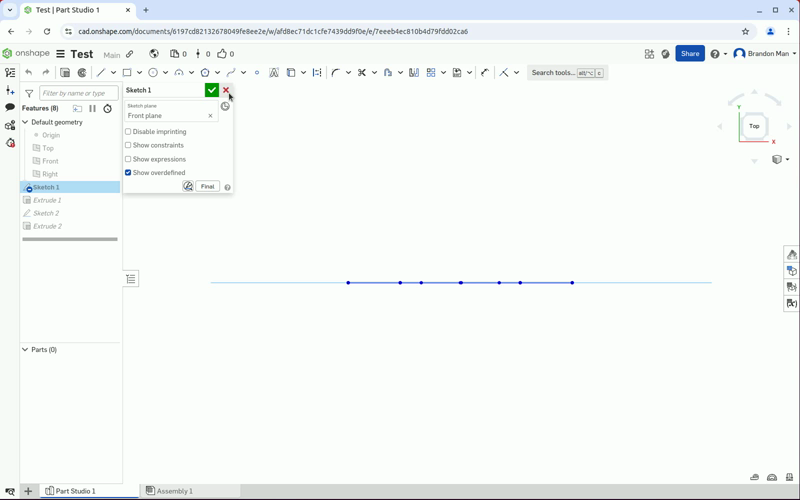
click(229, 92)
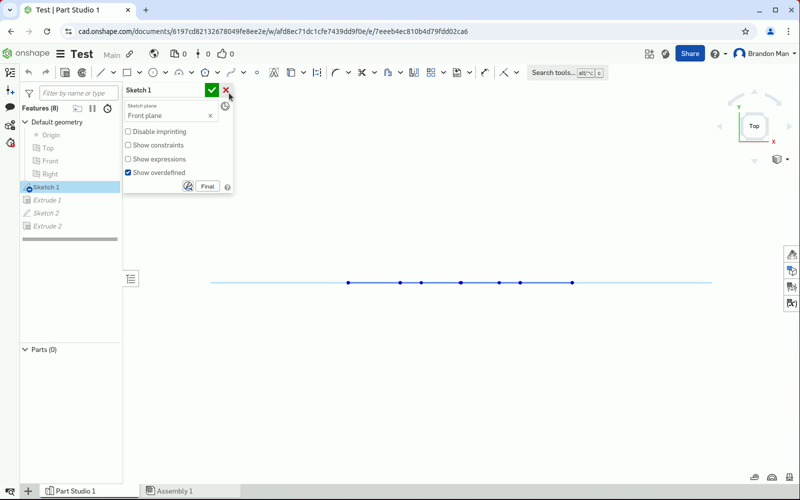
key(shift+s)
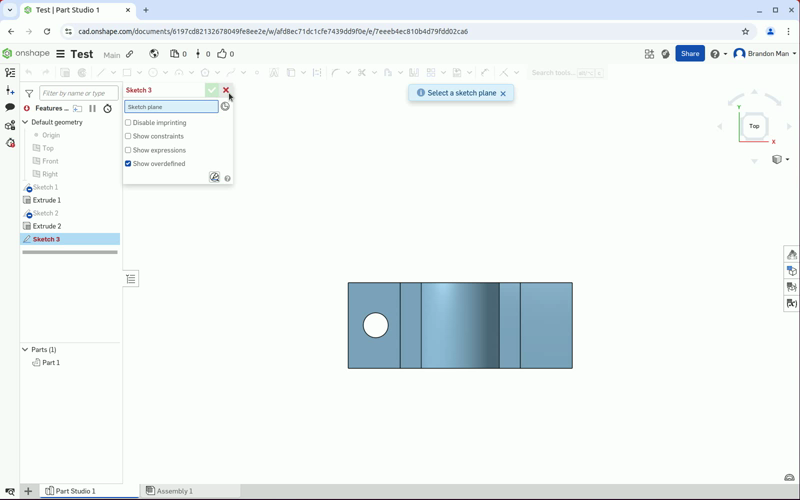
mouse_move(73, 150)
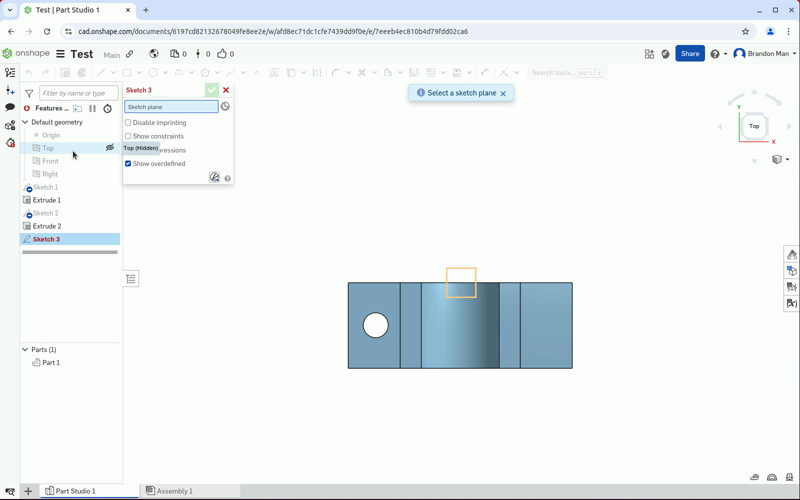
click(73, 150)
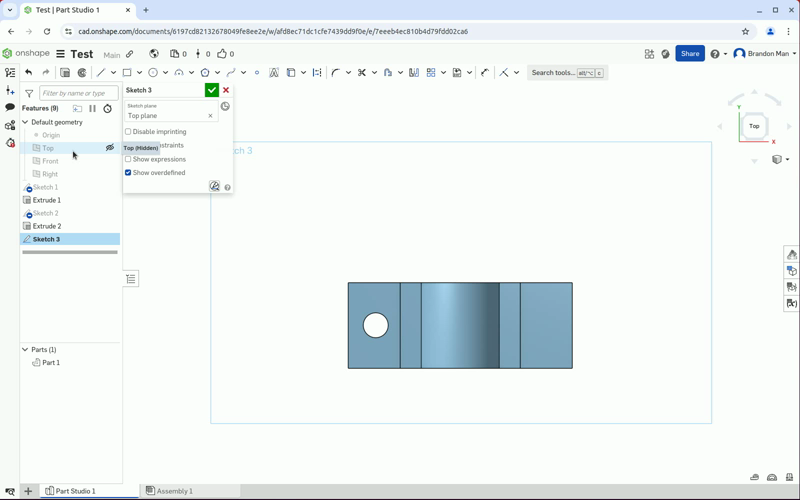
mouse_move(73, 352)
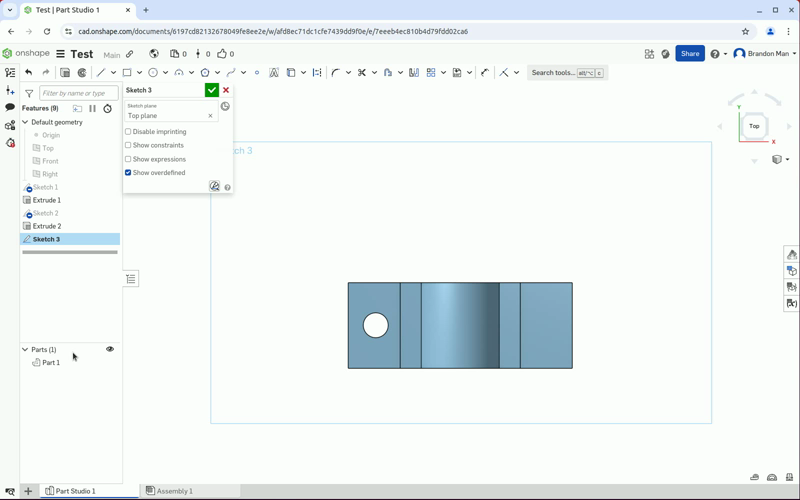
key(y)
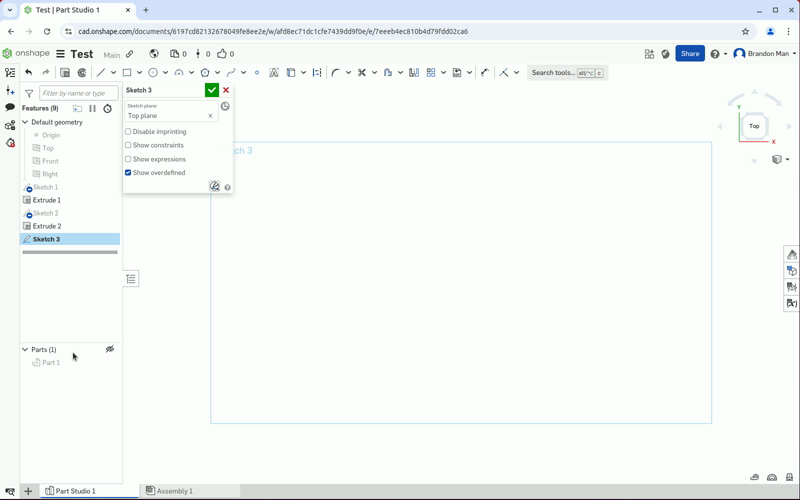
key(c)
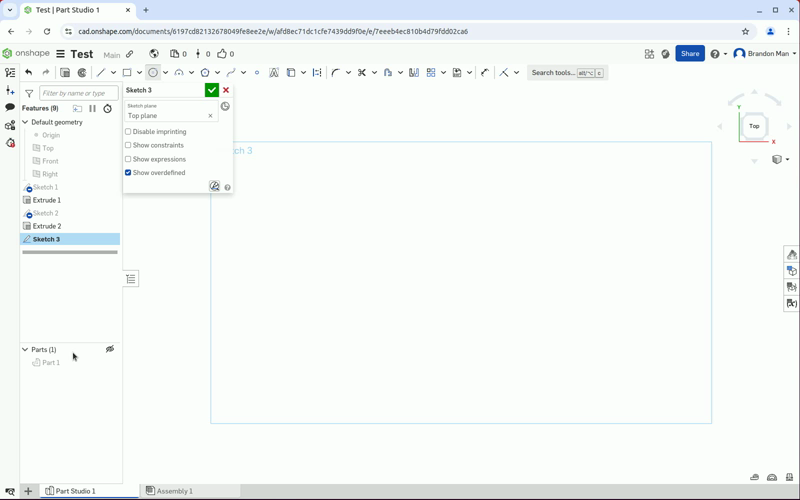
key_down(shift)
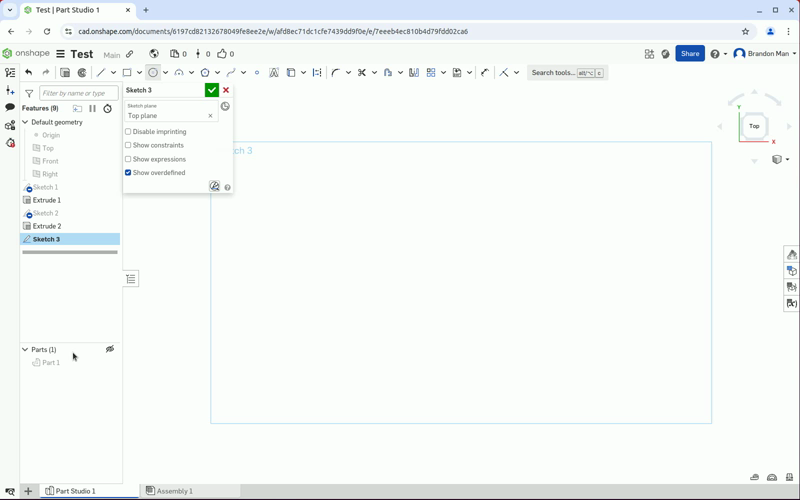
mouse_move(546, 325)
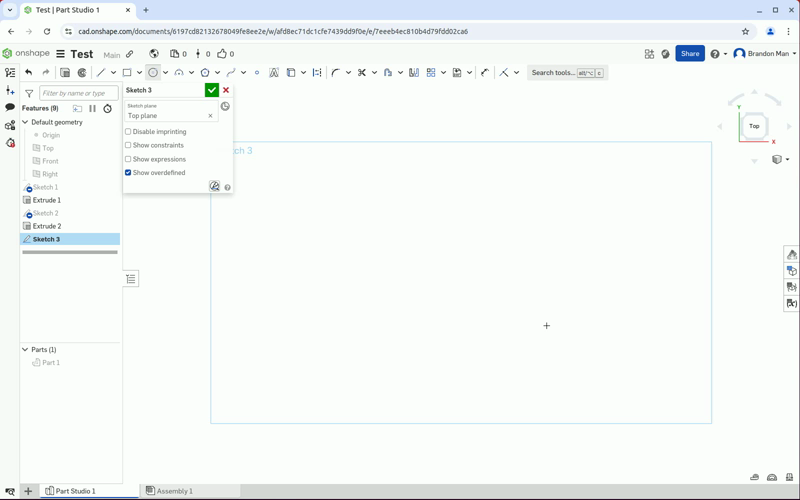
click(546, 325)
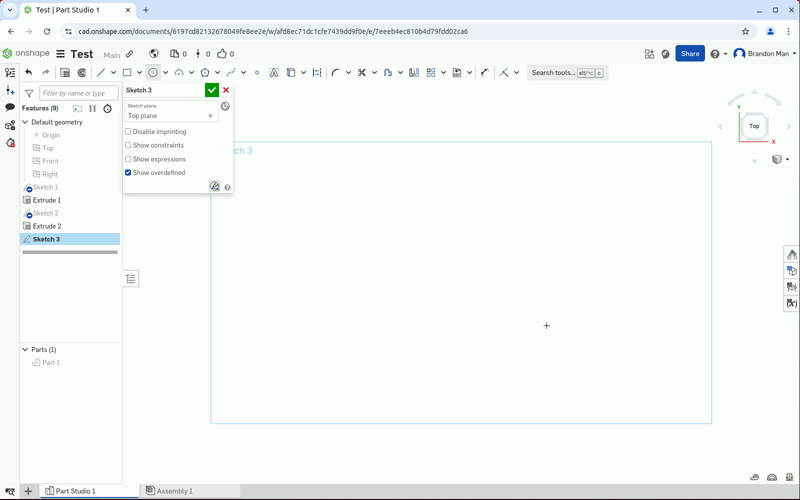
key_up(shift)
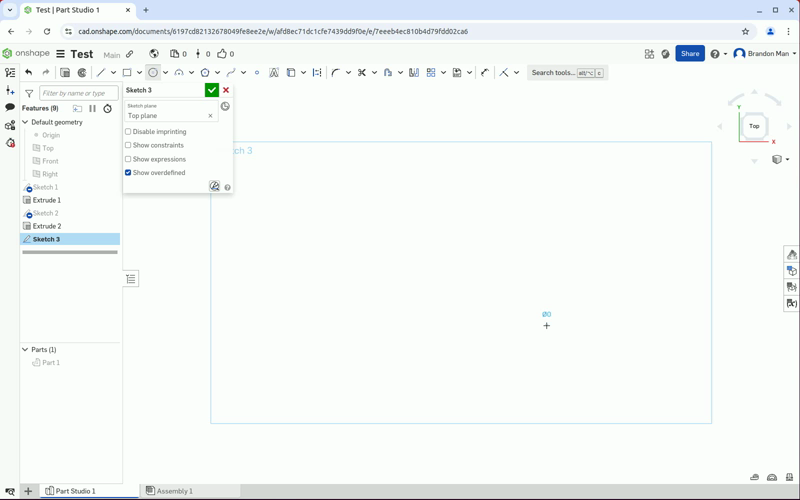
mouse_move(559, 325)
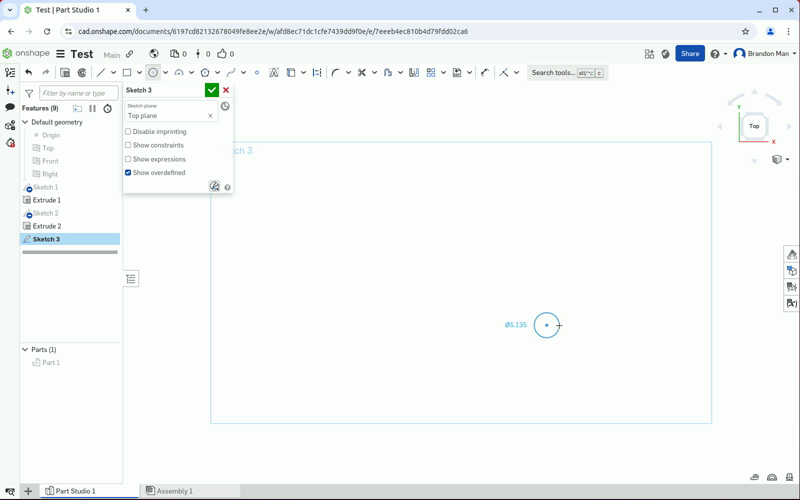
click(559, 325)
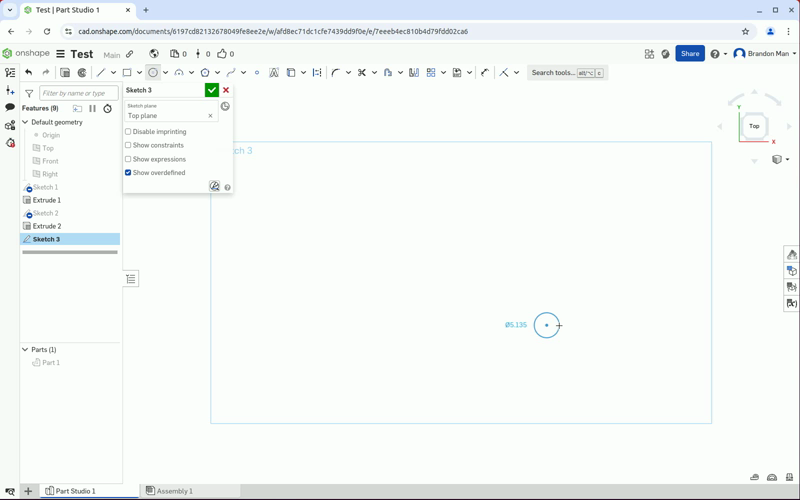
key(esc)
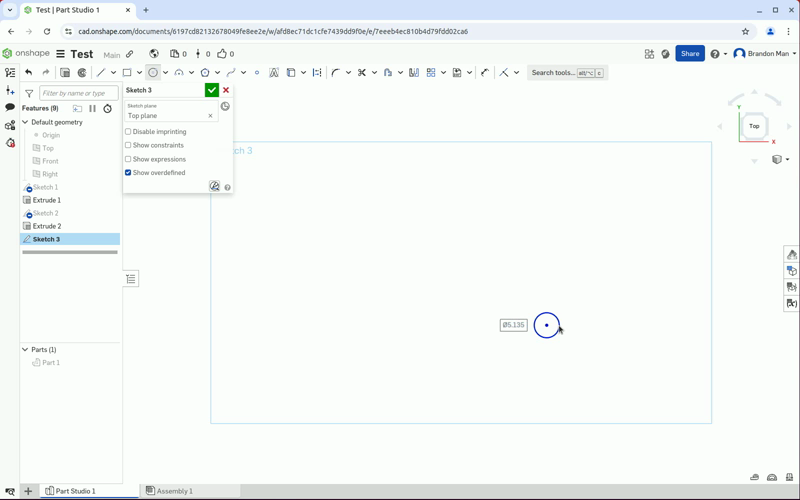
mouse_move(535, 323)
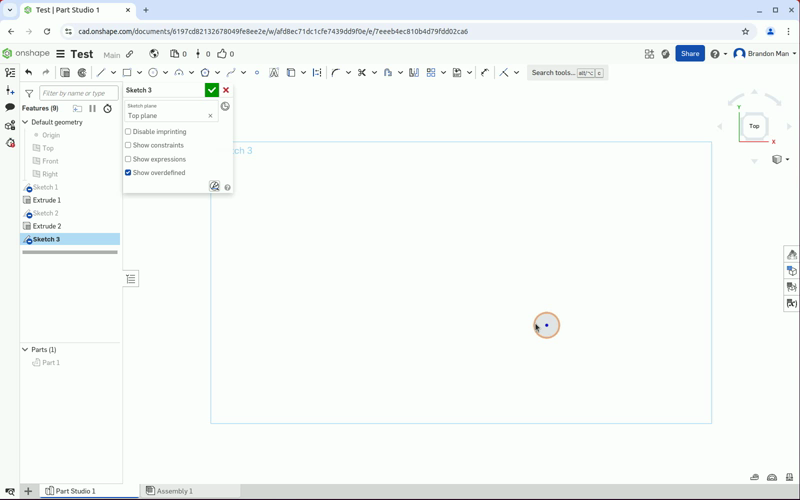
scroll(6)
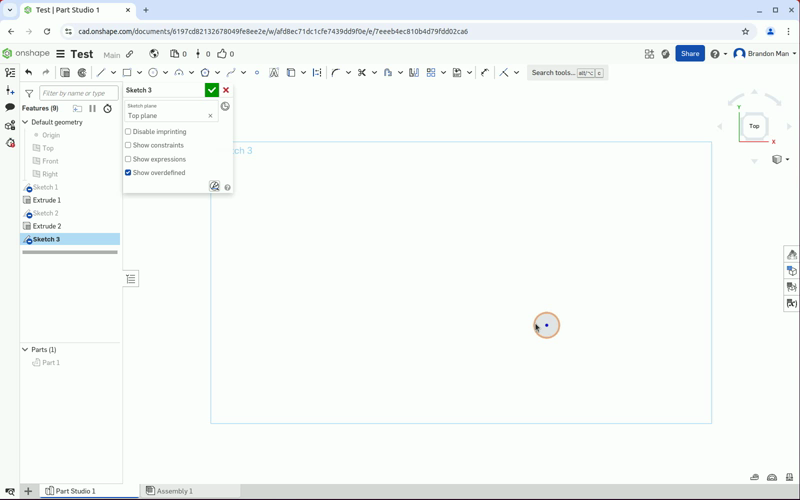
scroll(6)
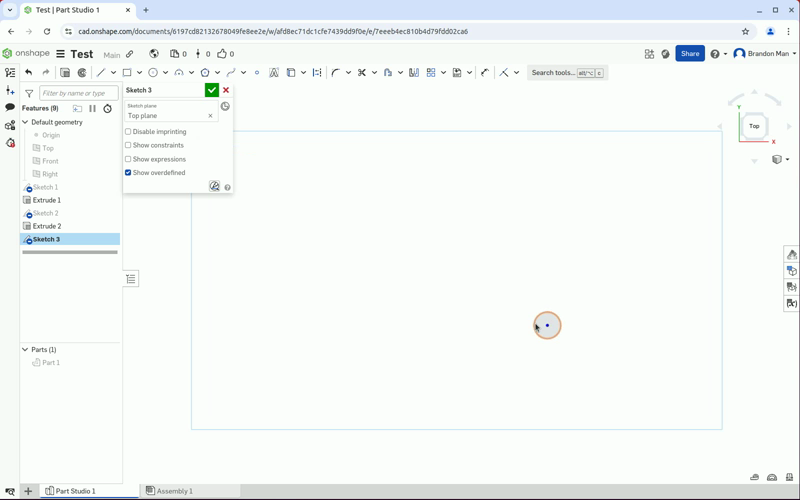
scroll(6)
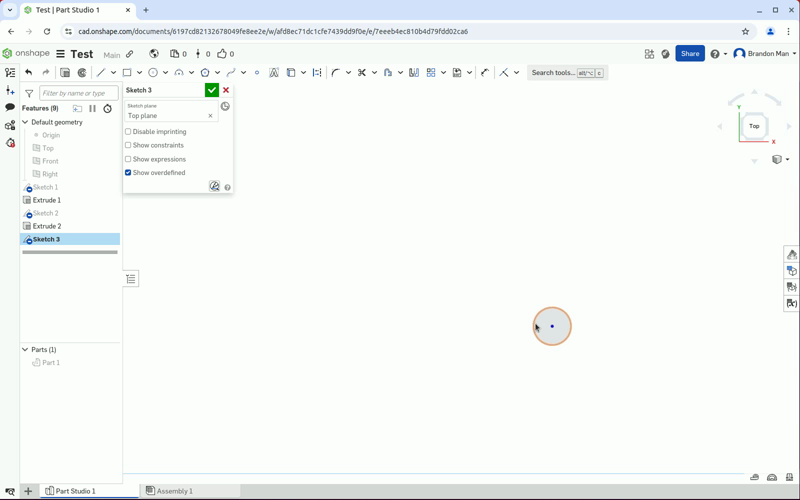
scroll(6)
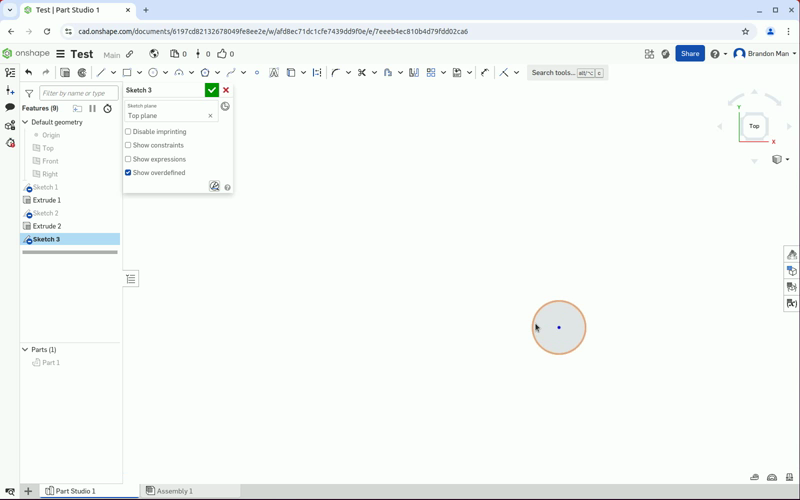
scroll(6)
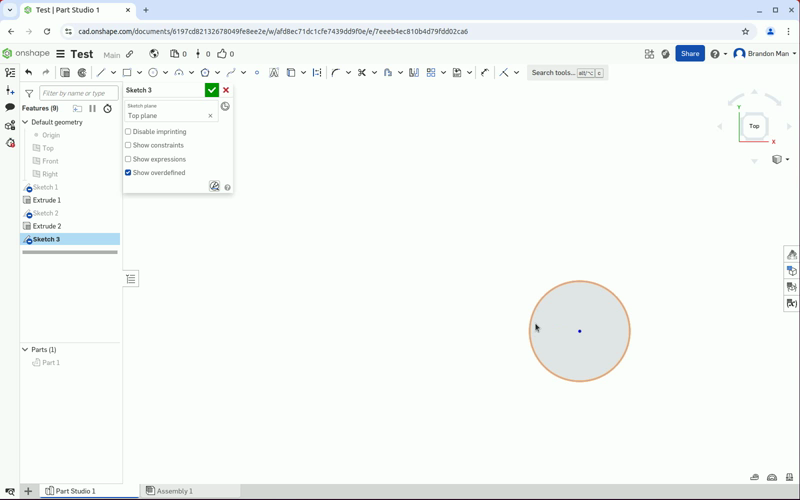
scroll(6)
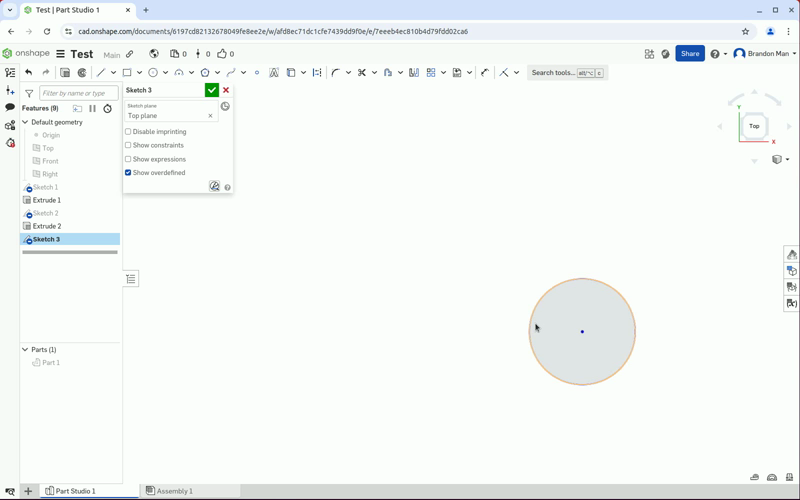
scroll(6)
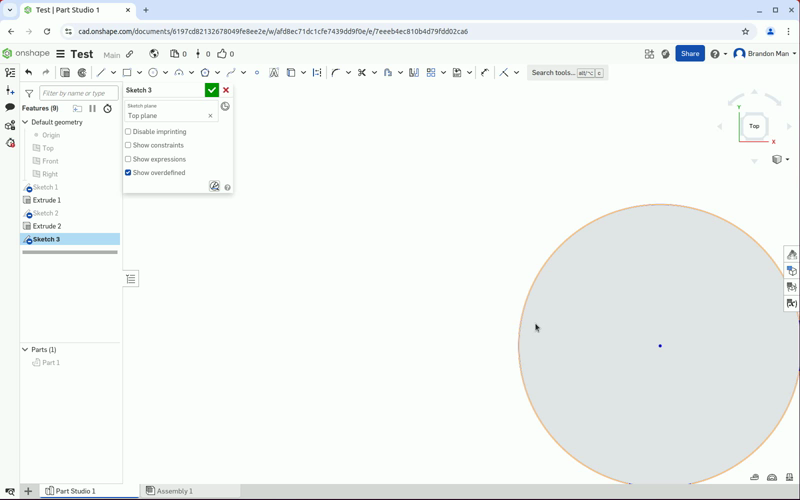
click(535, 323)
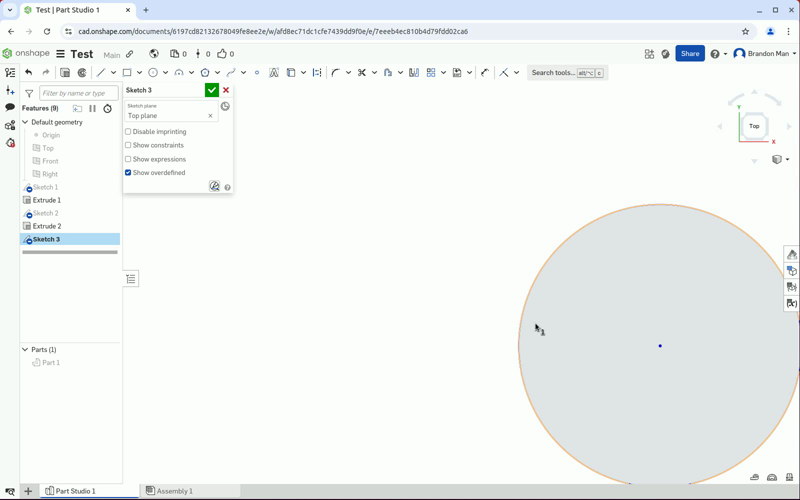
scroll(-6)
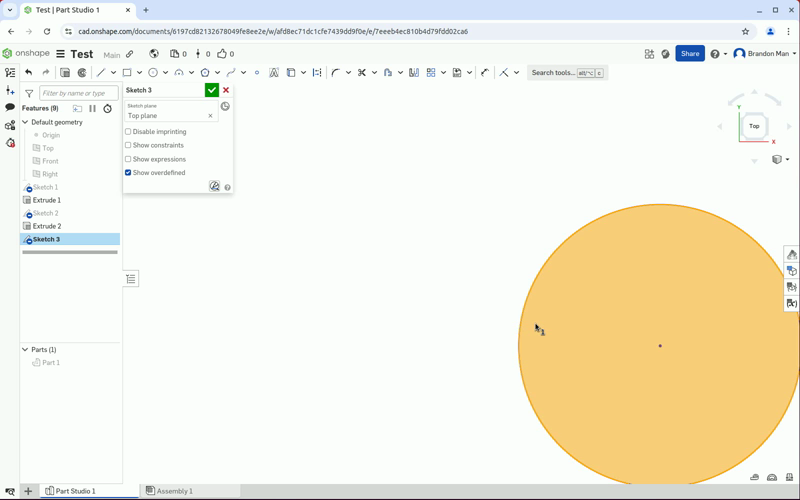
scroll(-6)
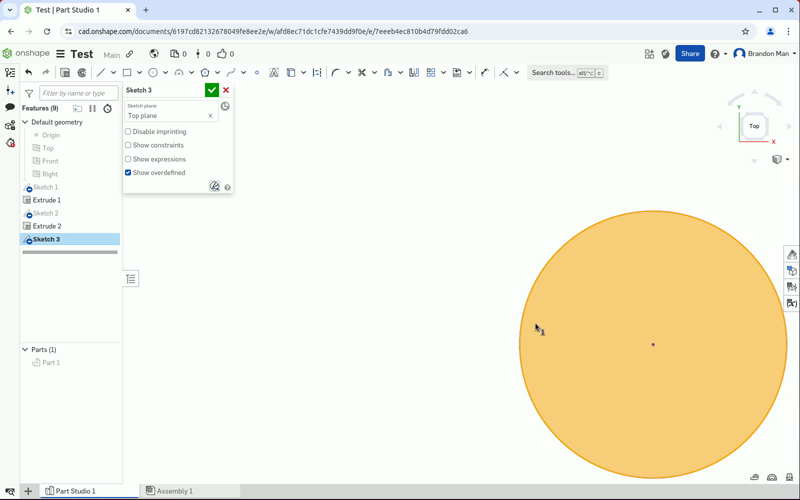
scroll(-6)
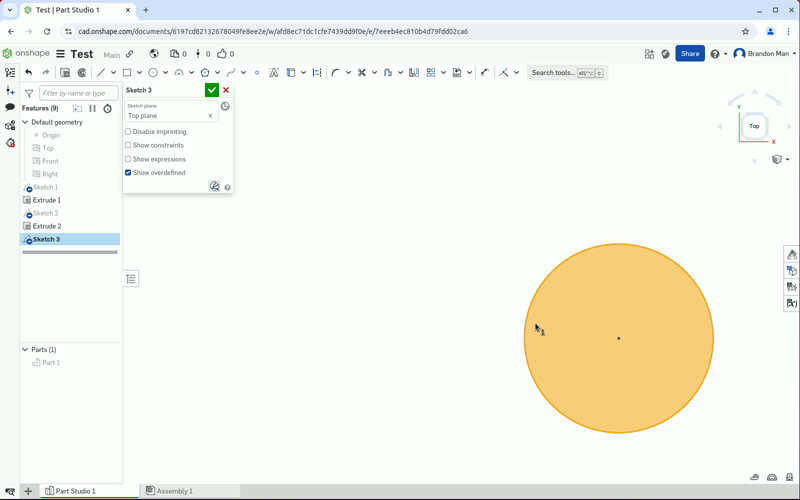
scroll(-6)
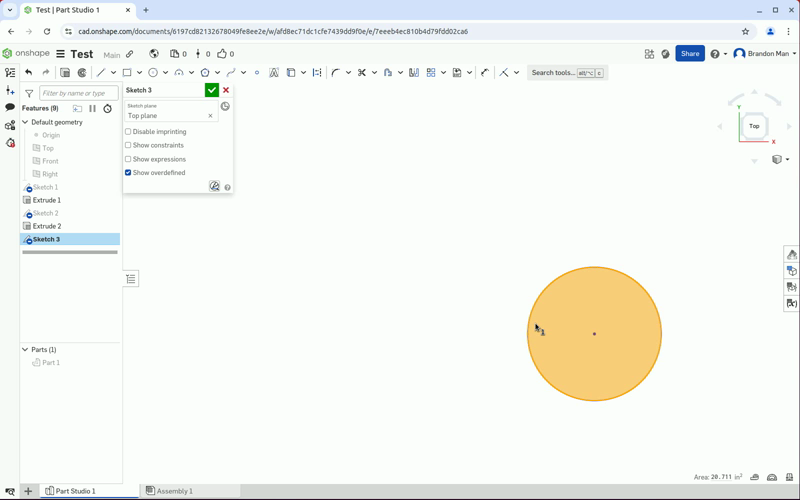
scroll(-6)
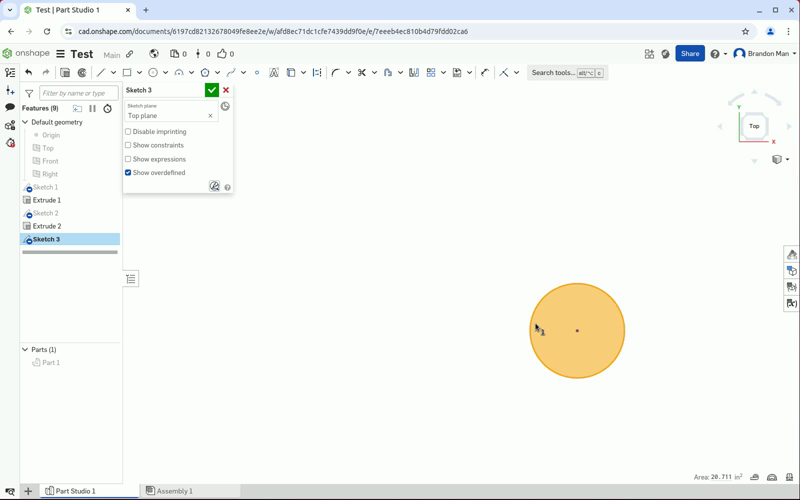
scroll(-6)
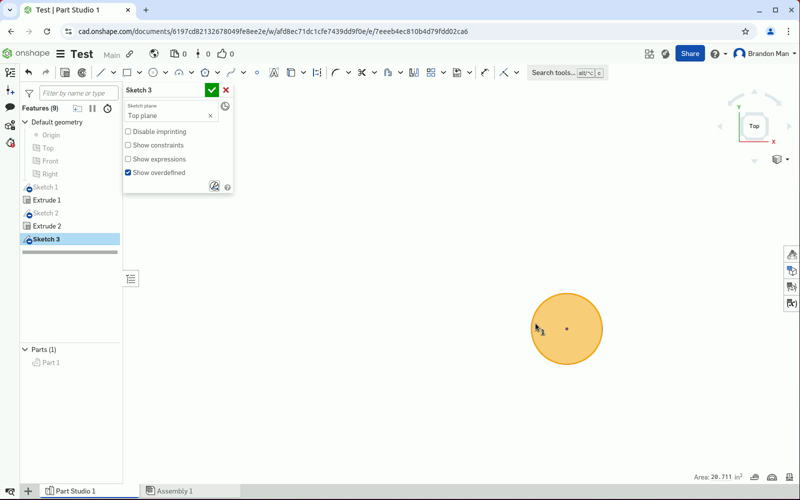
scroll(-6)
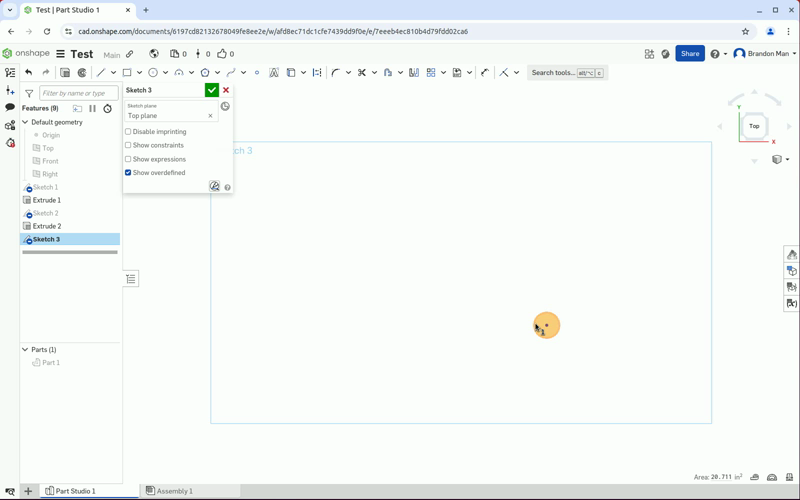
mouse_move(73, 352)
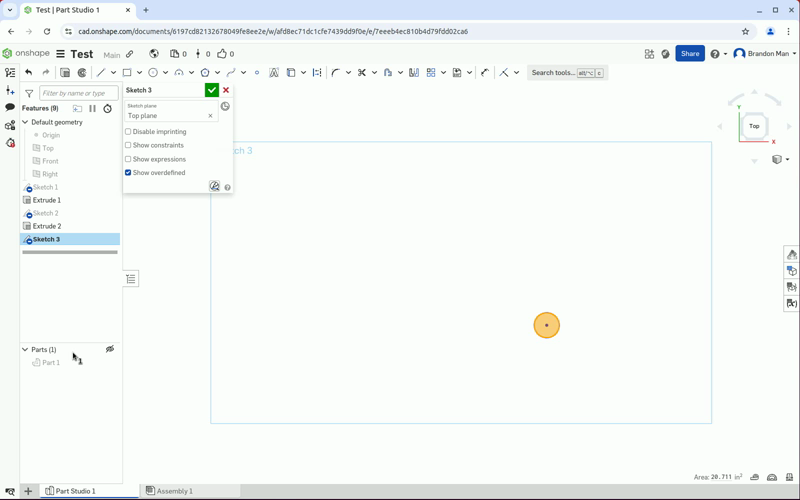
key(shift+y)
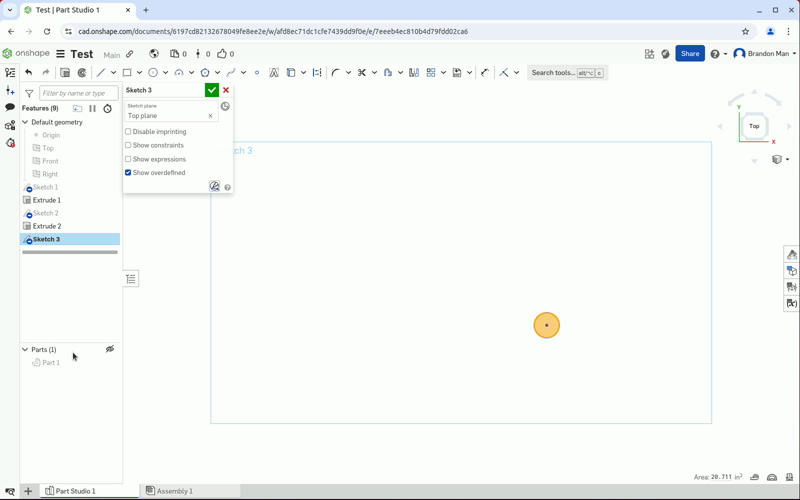
key(shift+e)
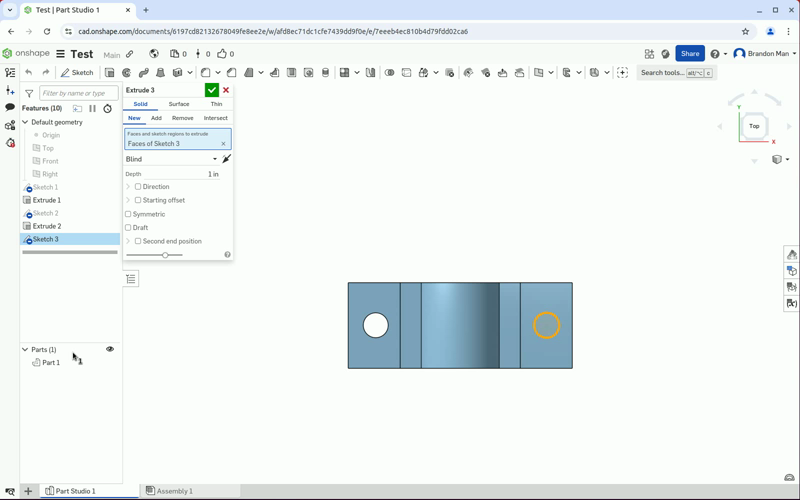
mouse_move(143, 106)
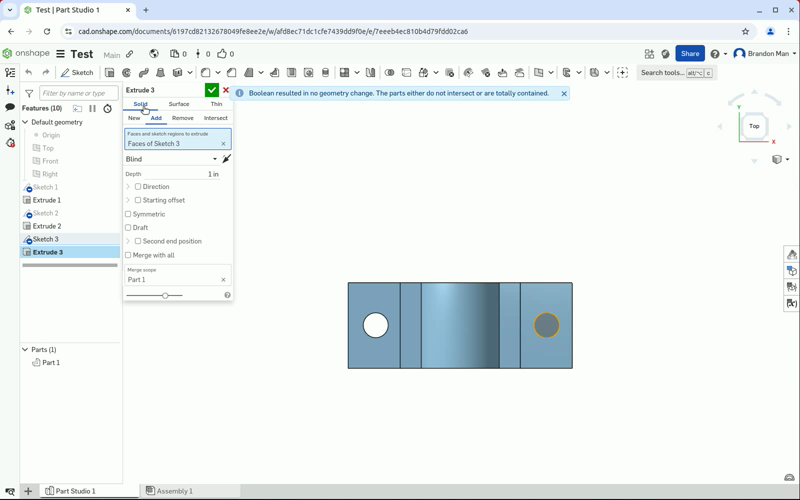
click(143, 106)
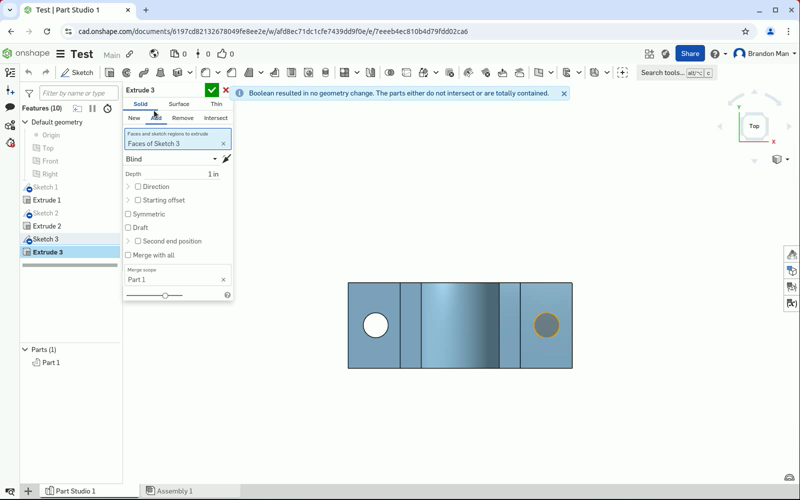
mouse_move(186, 120)
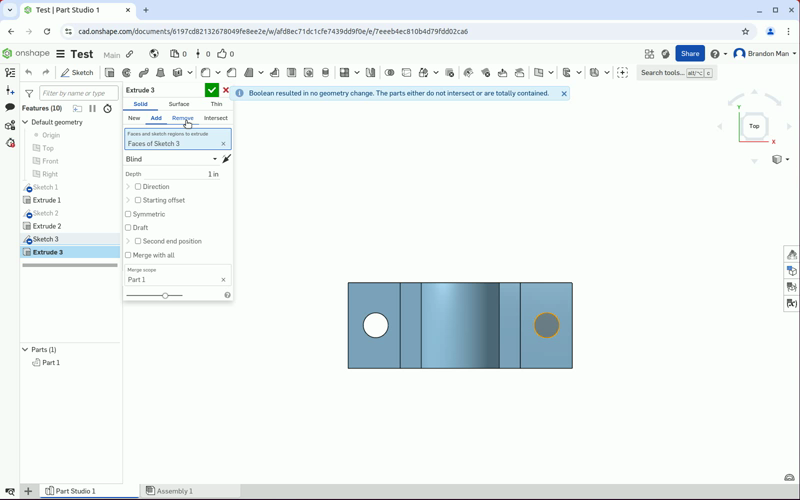
click(186, 120)
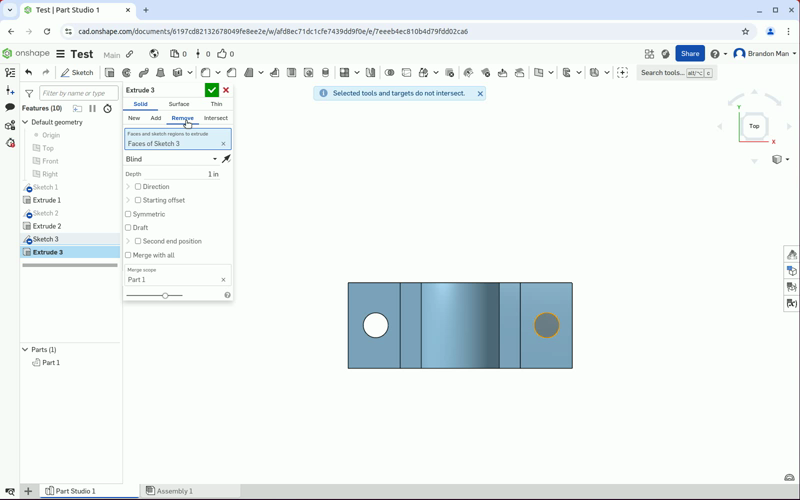
key(tab, 4)
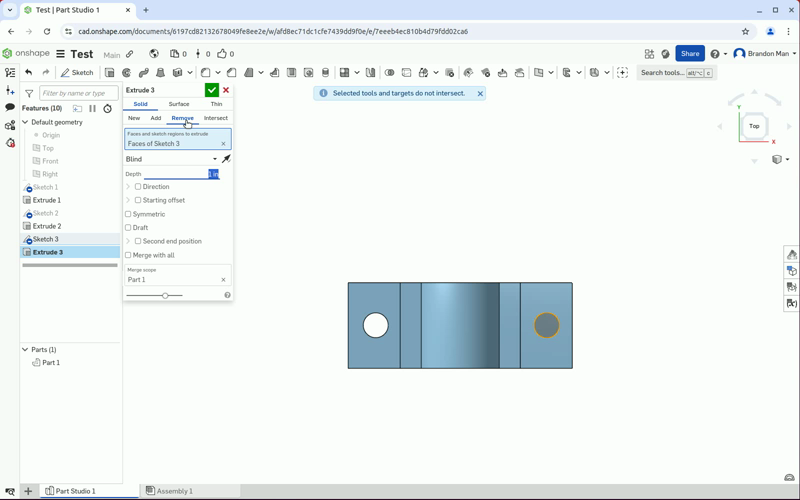
text(-8.666)
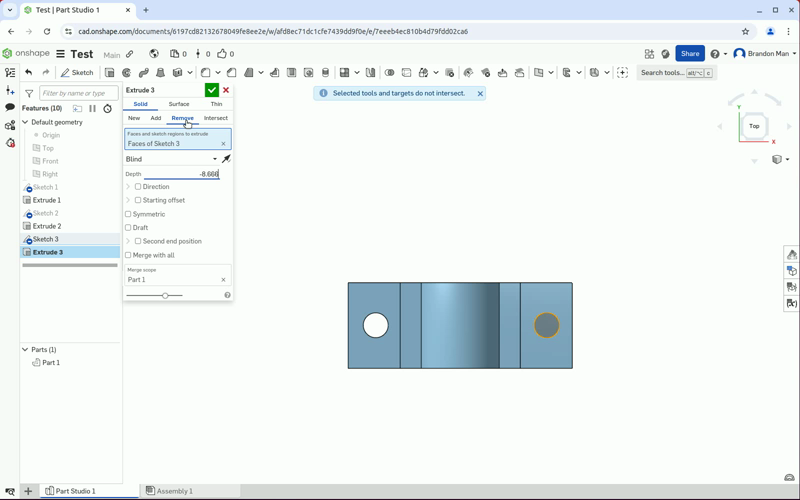
key(tab, 6)
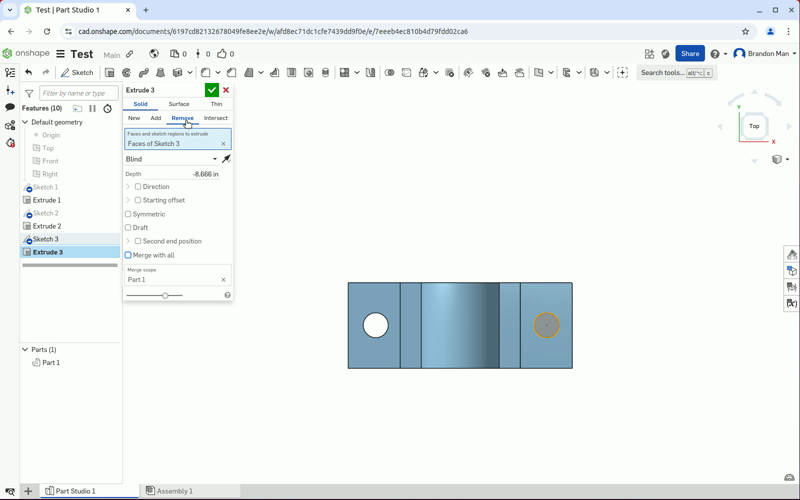
key(space)
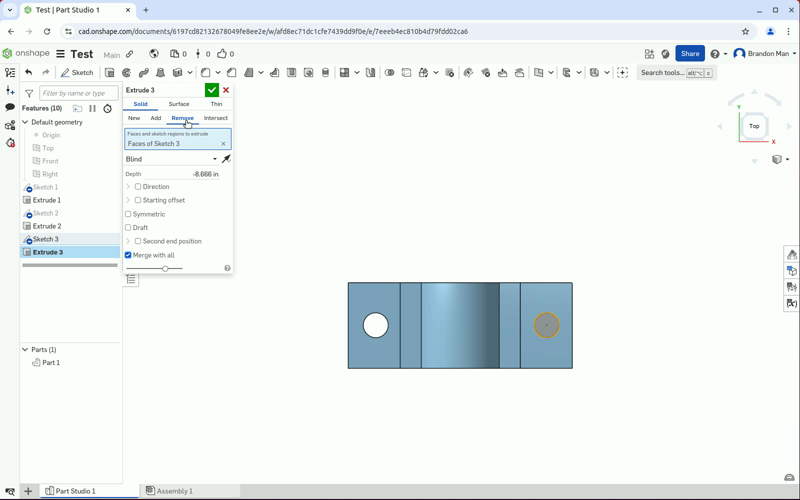
key(enter)
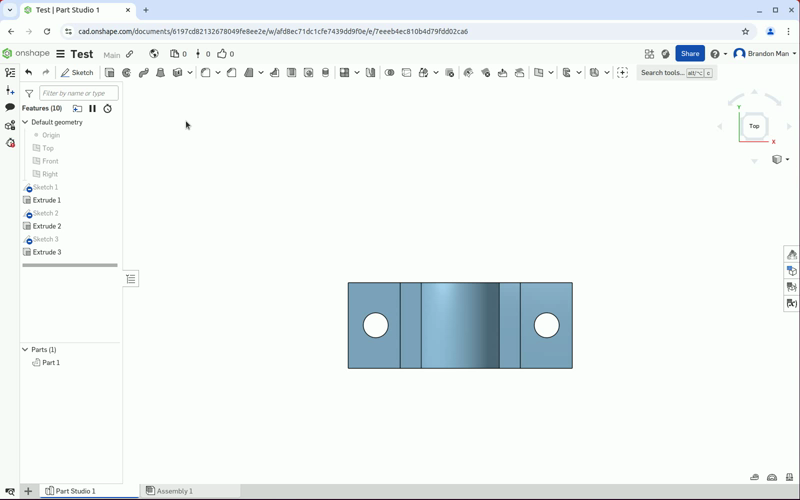
key(shift+h)
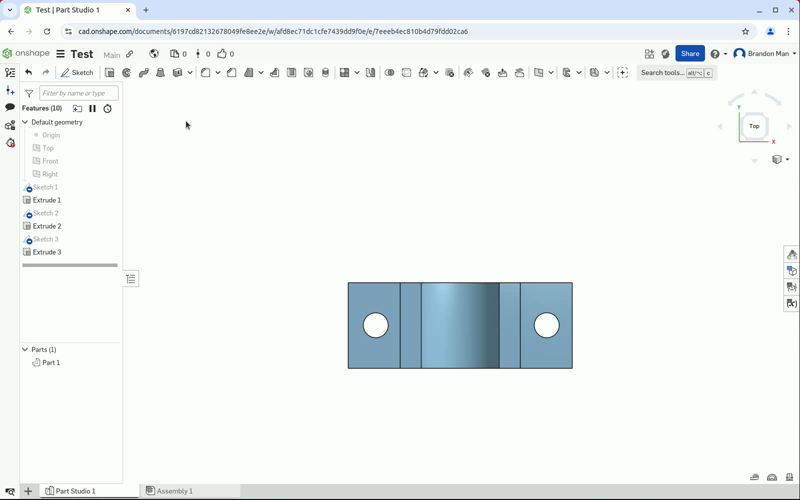
key(shift+h)
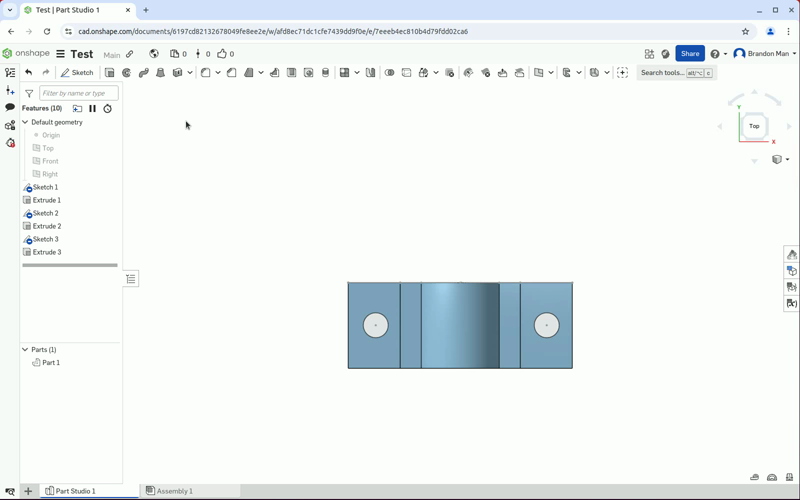
key(shift+7)
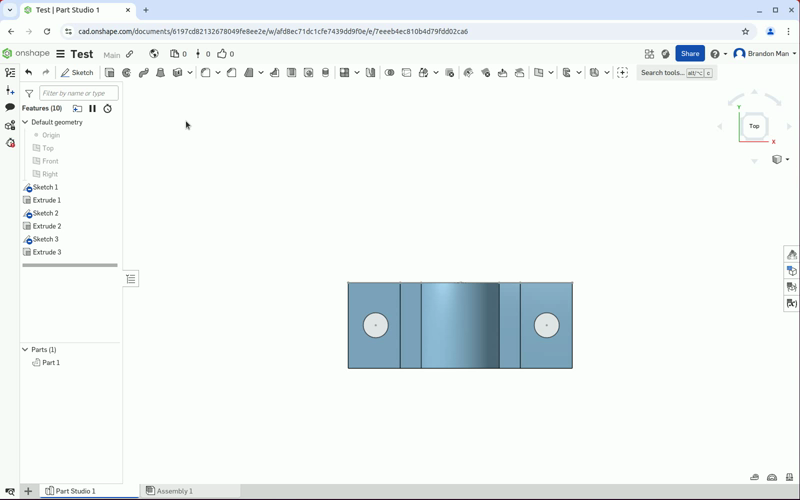
key(up, 3)
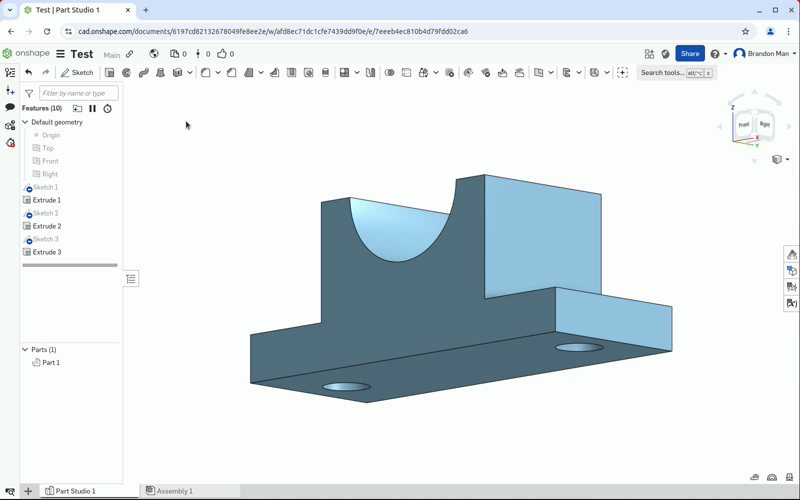
key(left, 3)
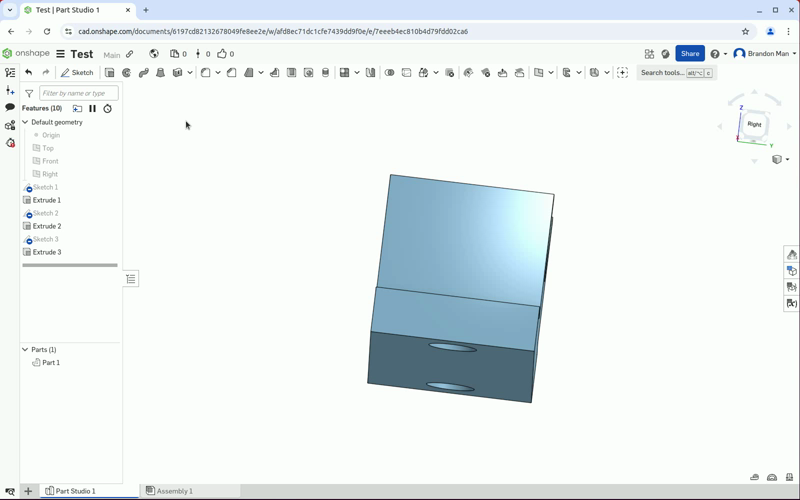
key(right, 3)
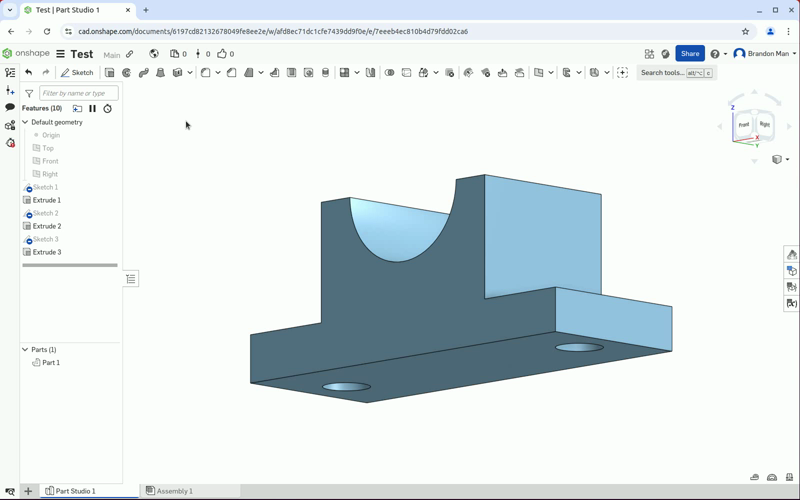
key(down, 3)
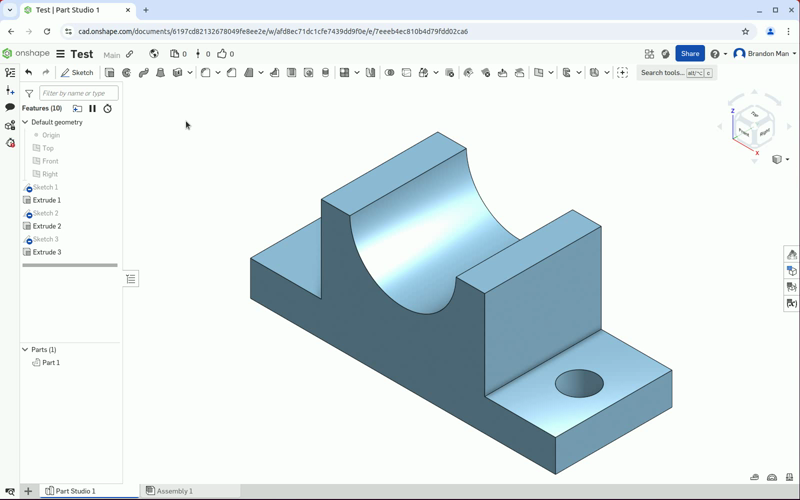
mouse_move(73, 189)
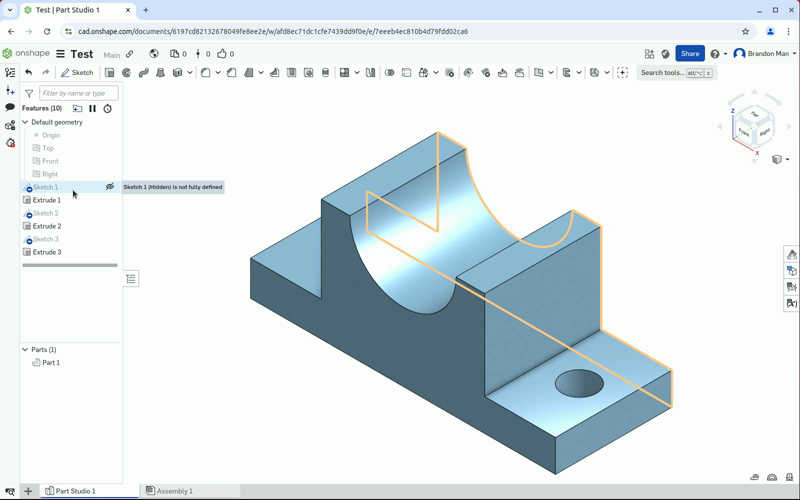
click(73, 189)